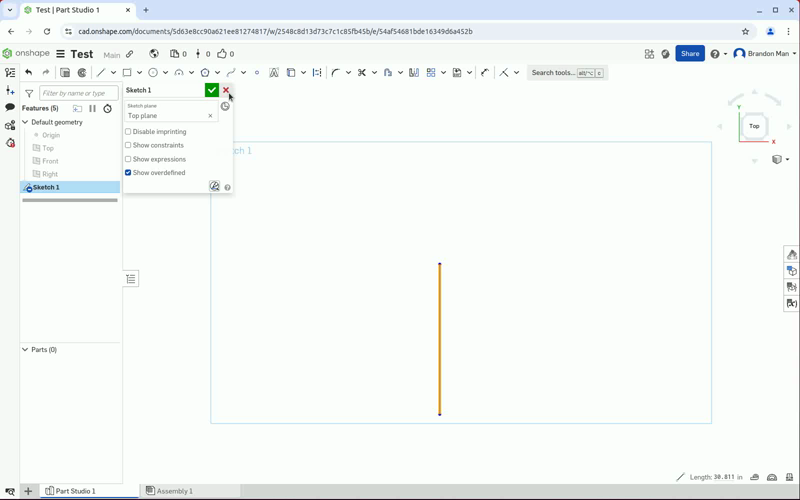
key(shift+h)
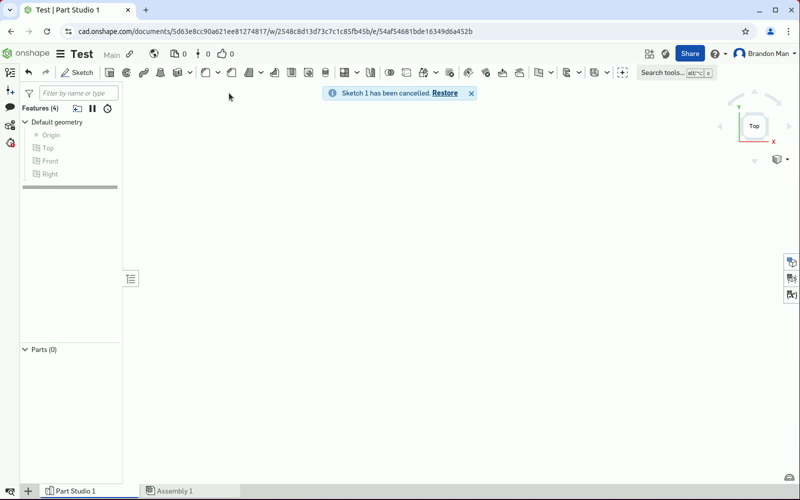
mouse_move(73, 352)
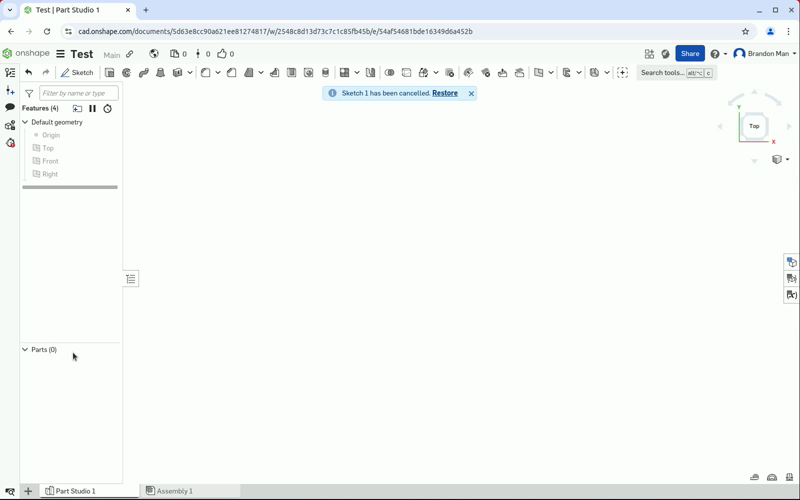
key(y)
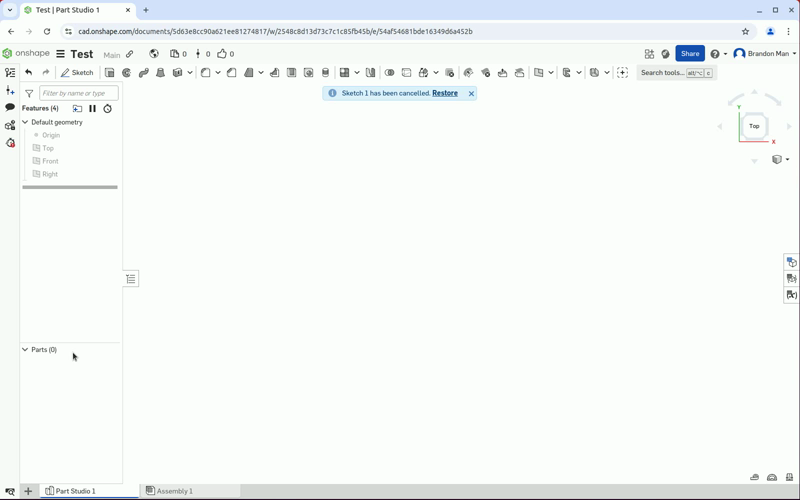
key(shift+p)
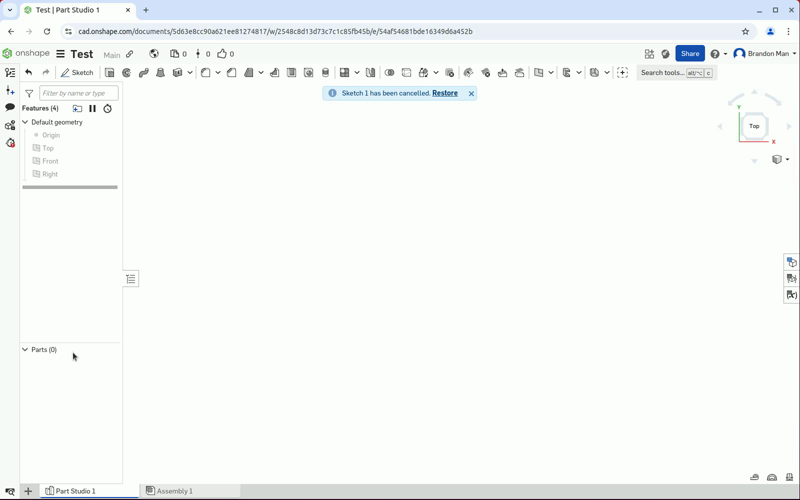
key(space)
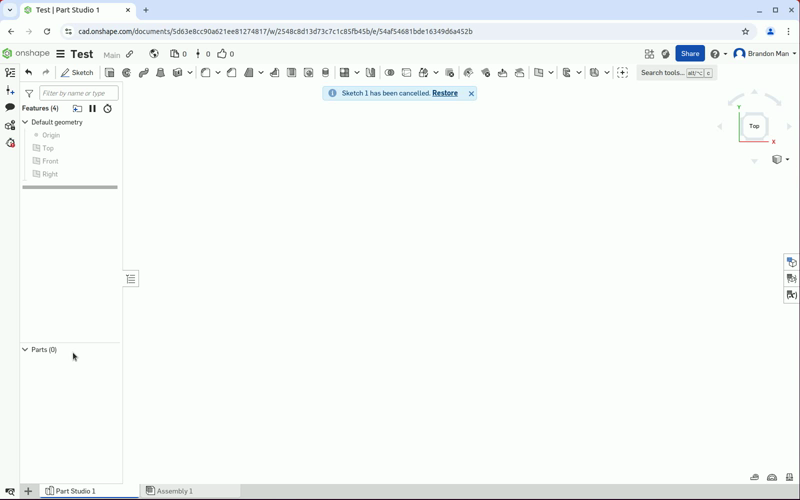
key_down(shift)
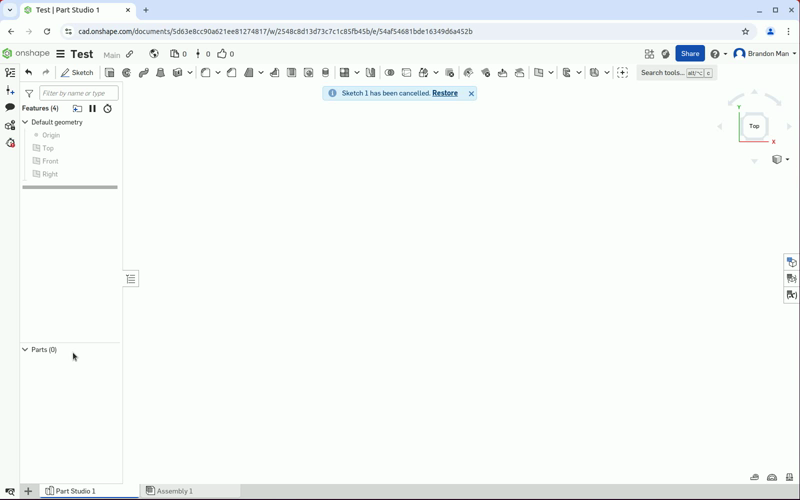
key(up)
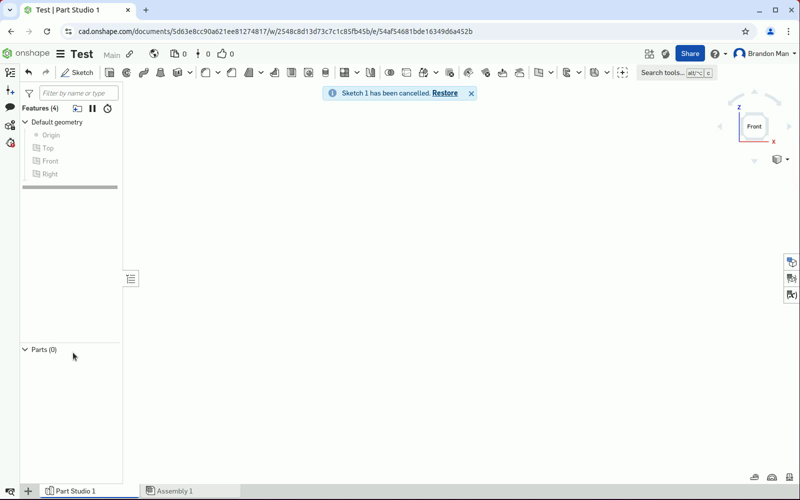
key_up(shift)
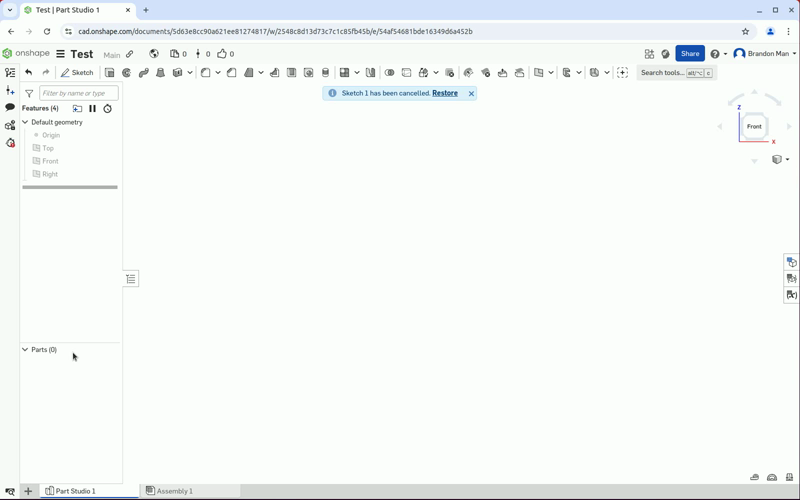
mouse_move(73, 352)
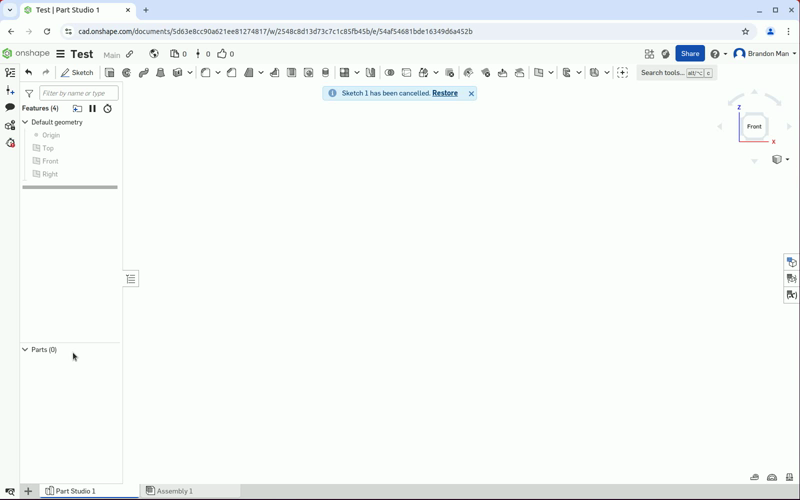
key(shift+y)
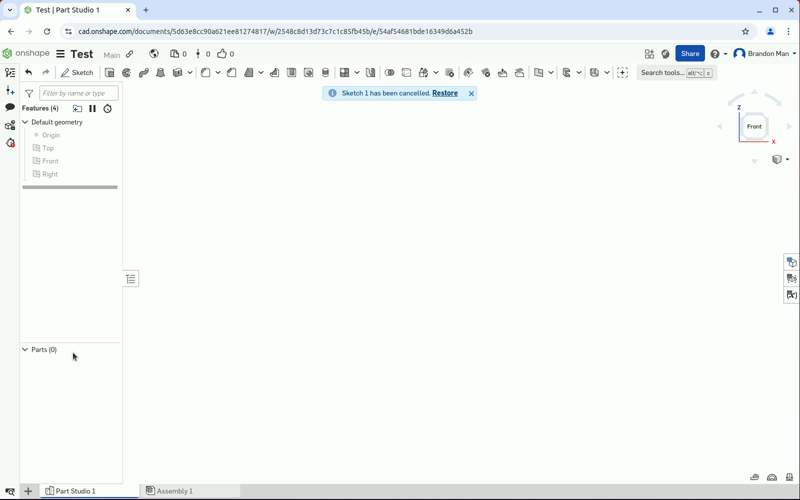
key(shift+s)
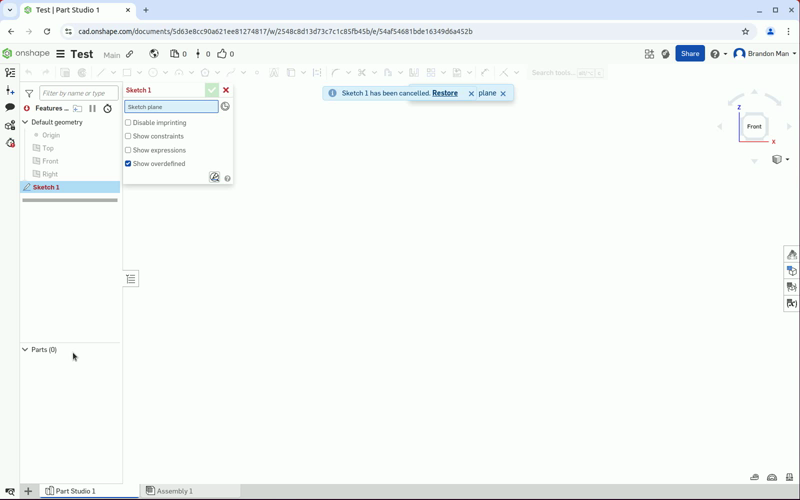
mouse_move(73, 163)
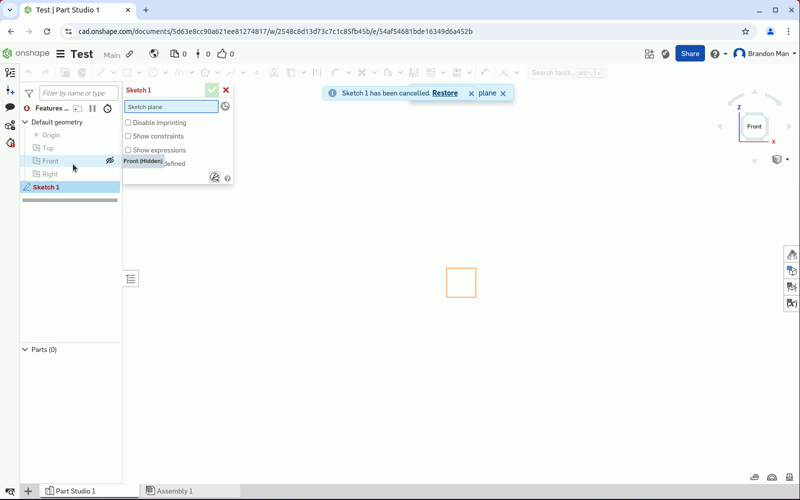
click(73, 163)
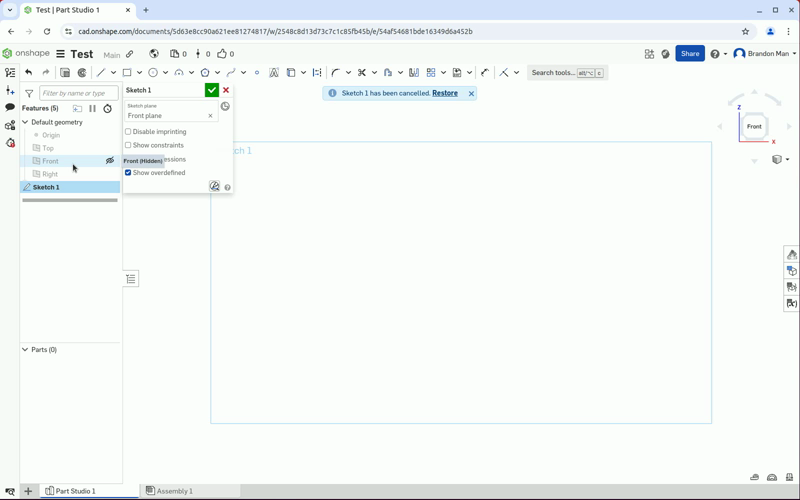
mouse_move(73, 352)
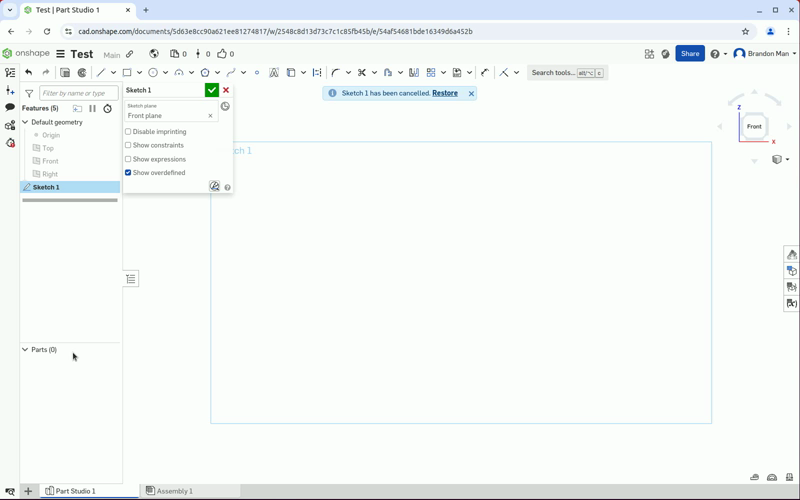
key(y)
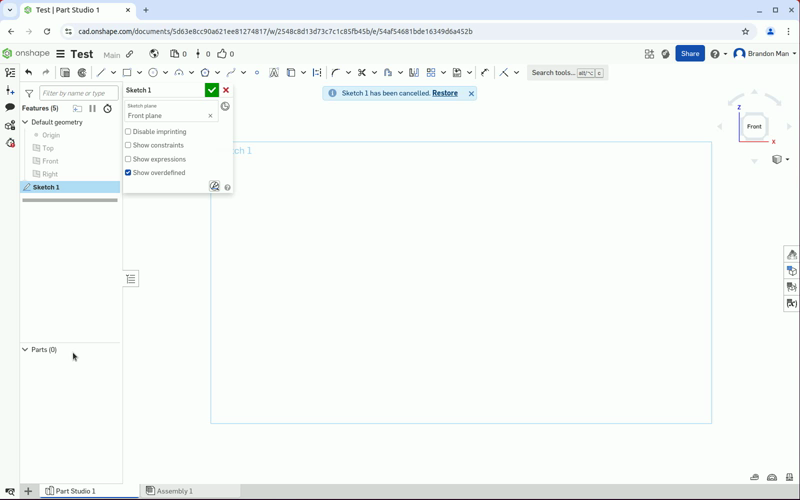
key(l)
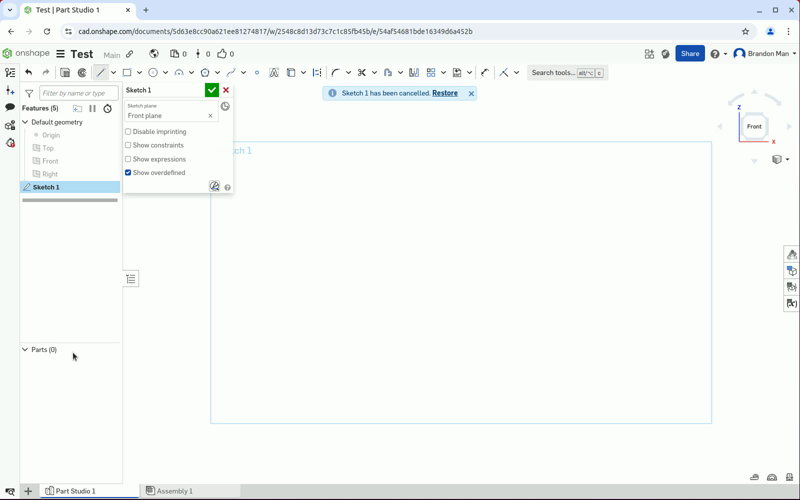
key_down(shift)
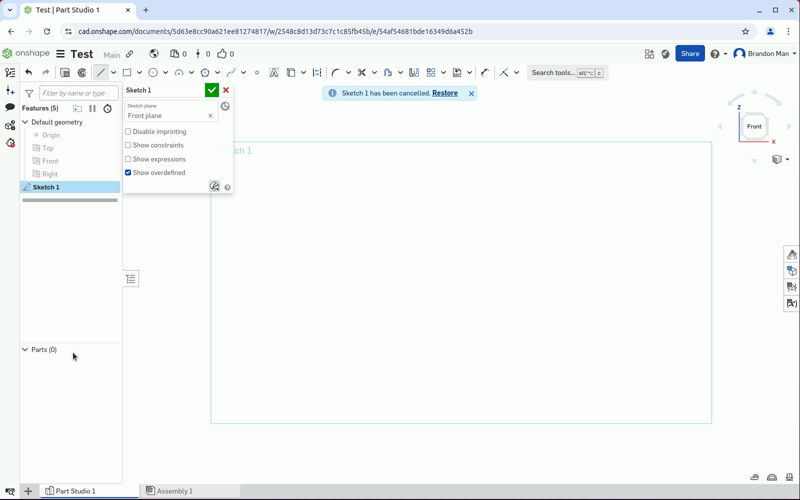
mouse_move(460, 282)
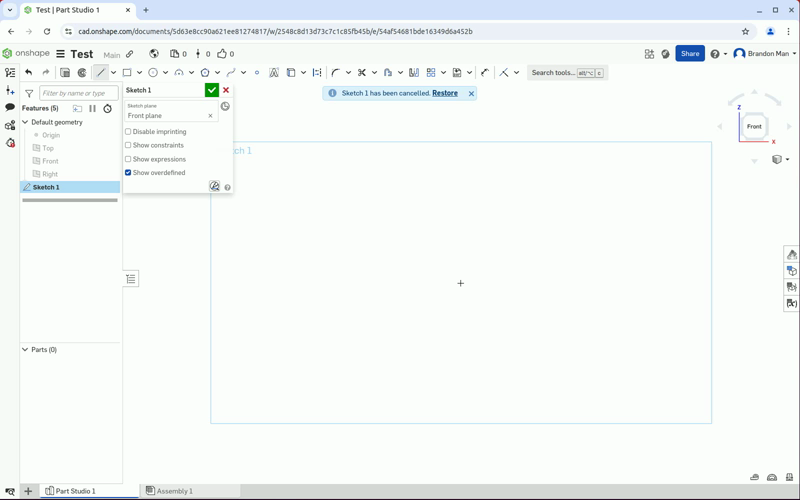
click(460, 282)
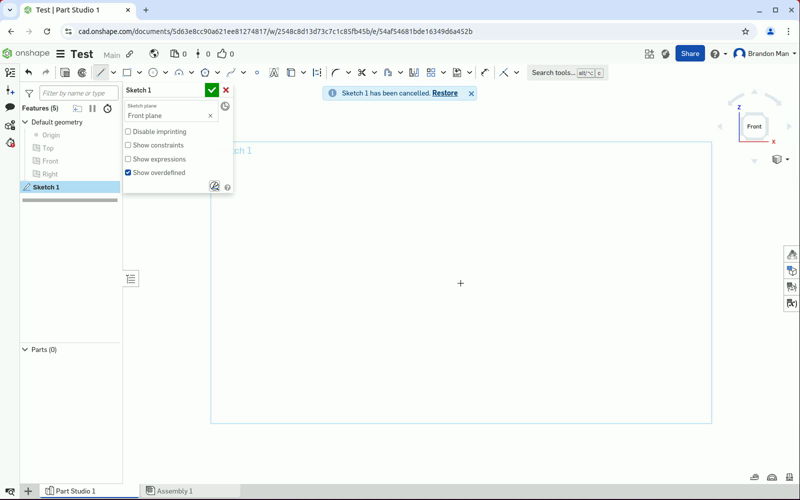
key_up(shift)
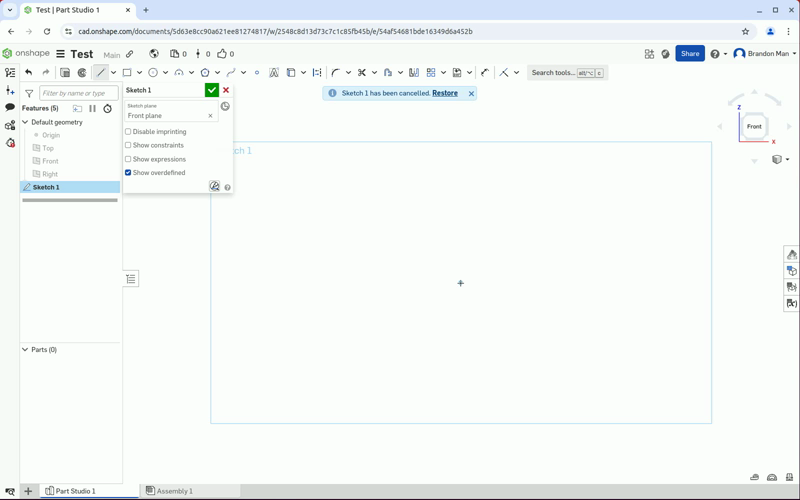
key_down(shift)
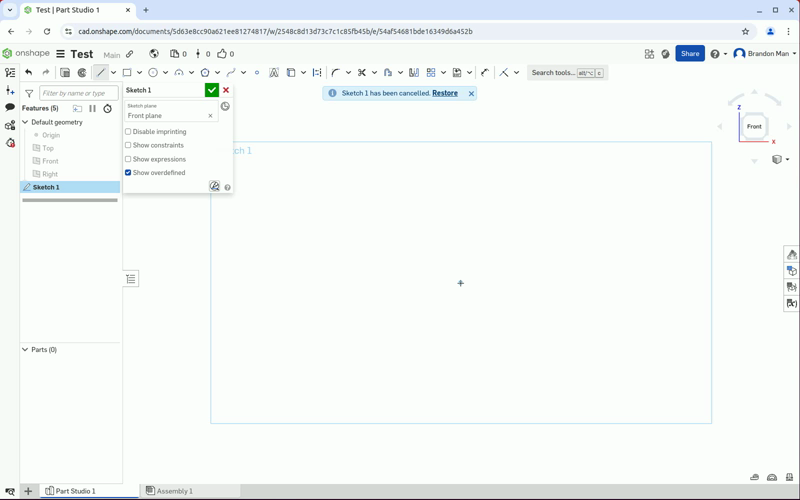
mouse_move(490, 282)
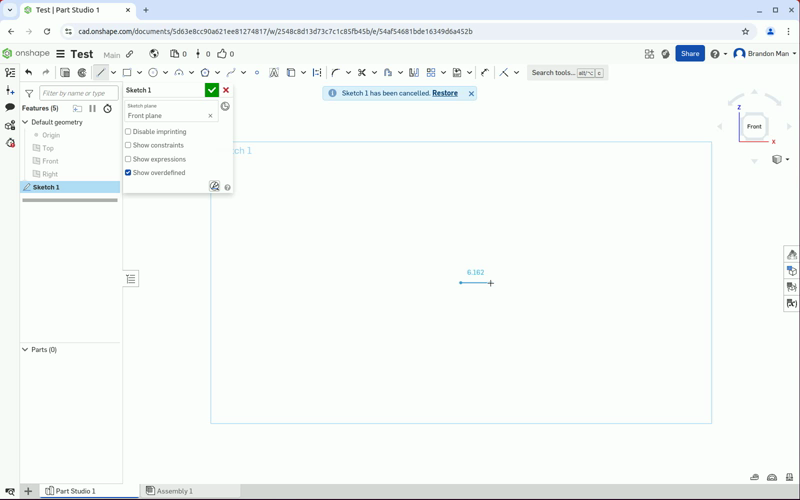
mouse_move(498, 282)
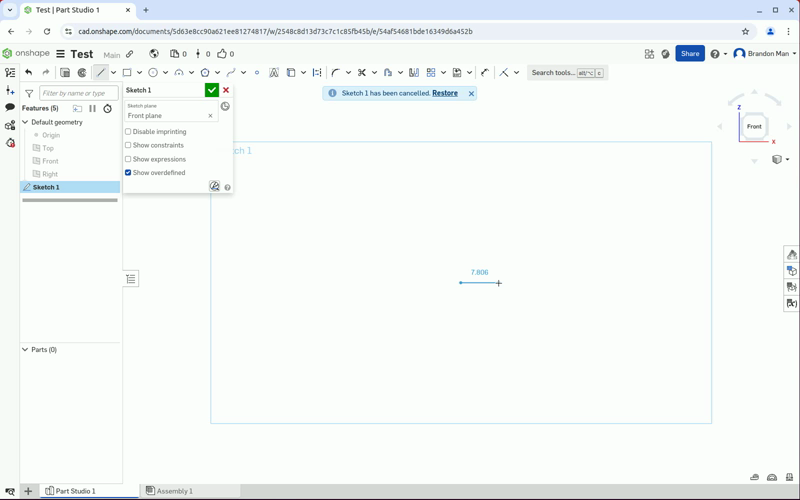
click(498, 282)
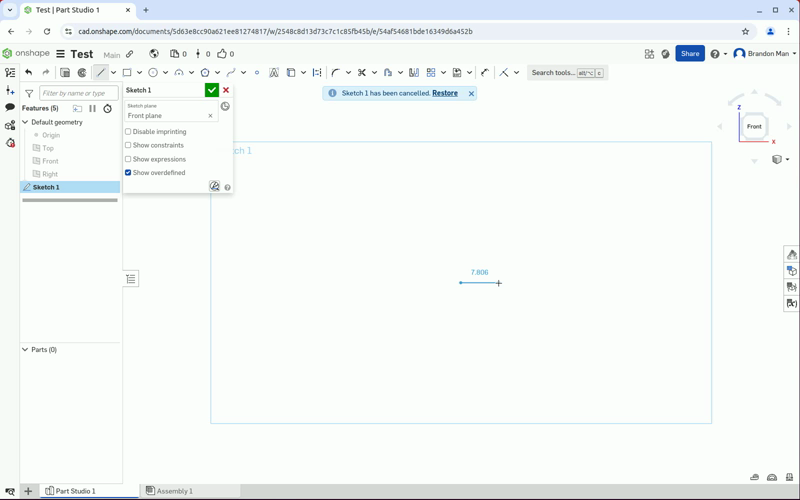
key_up(shift)
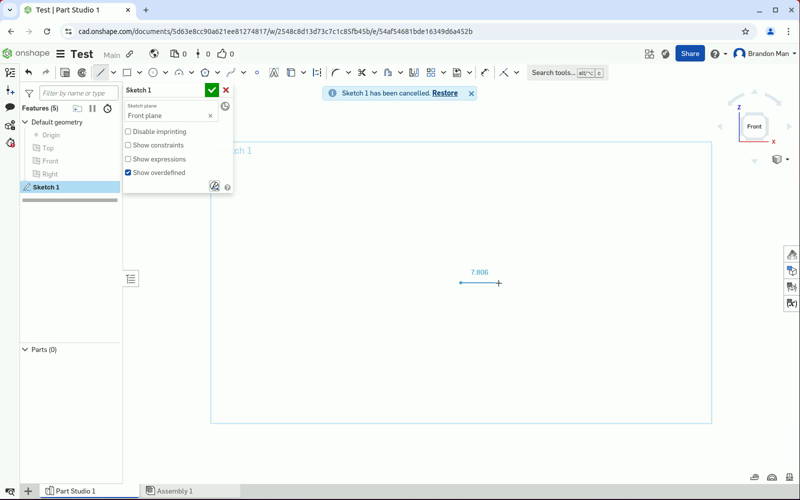
key_down(shift)
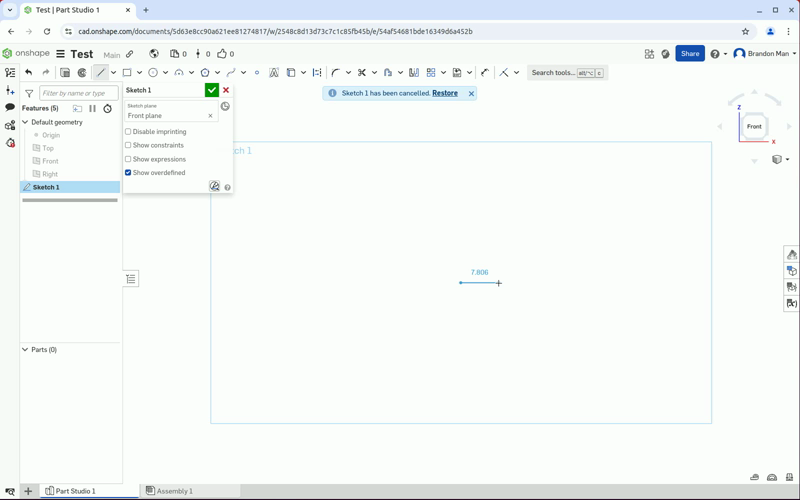
mouse_move(498, 207)
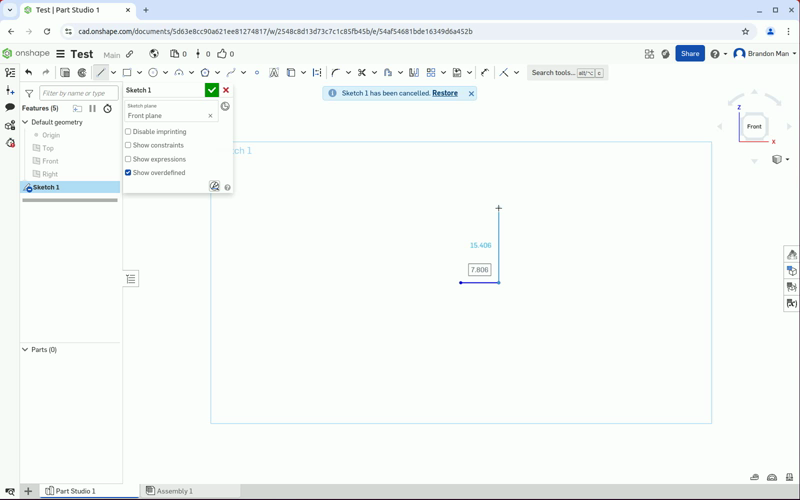
click(498, 207)
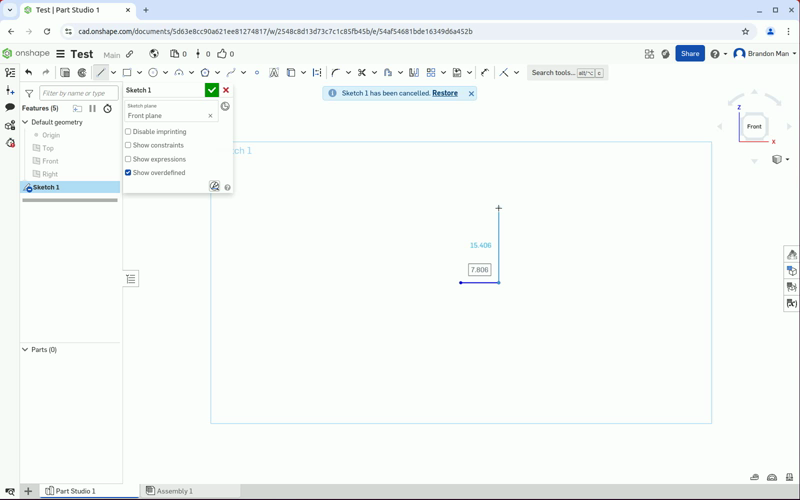
key_up(shift)
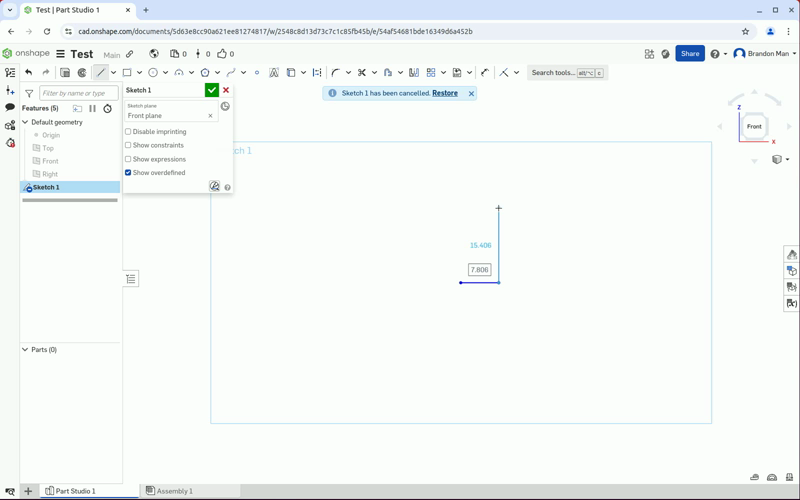
key_down(shift)
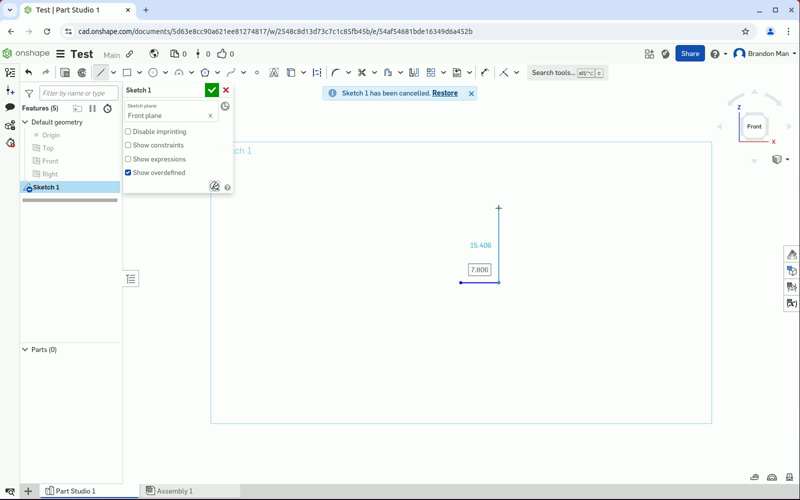
mouse_move(528, 207)
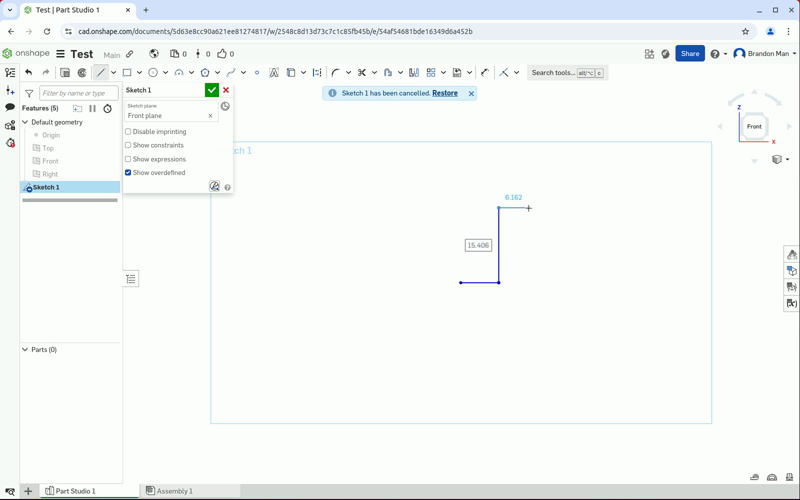
mouse_move(460, 207)
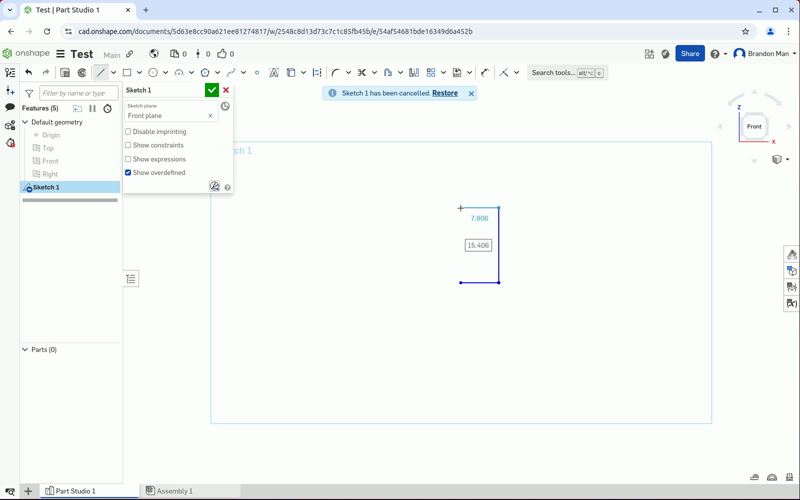
click(460, 207)
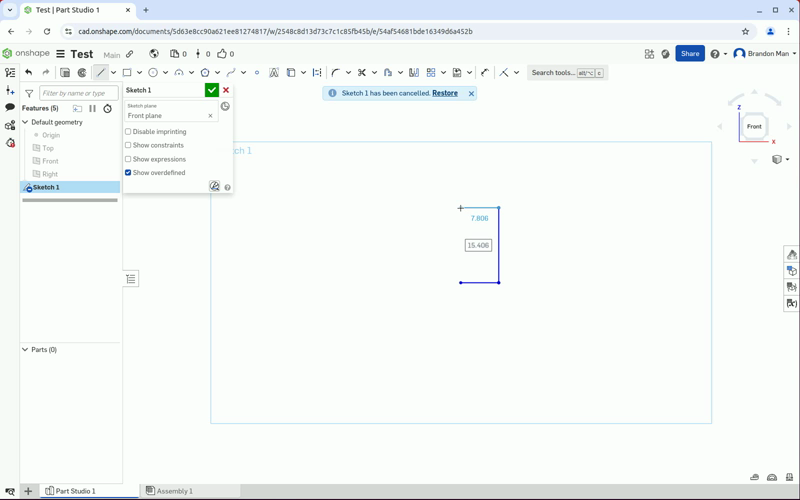
key_up(shift)
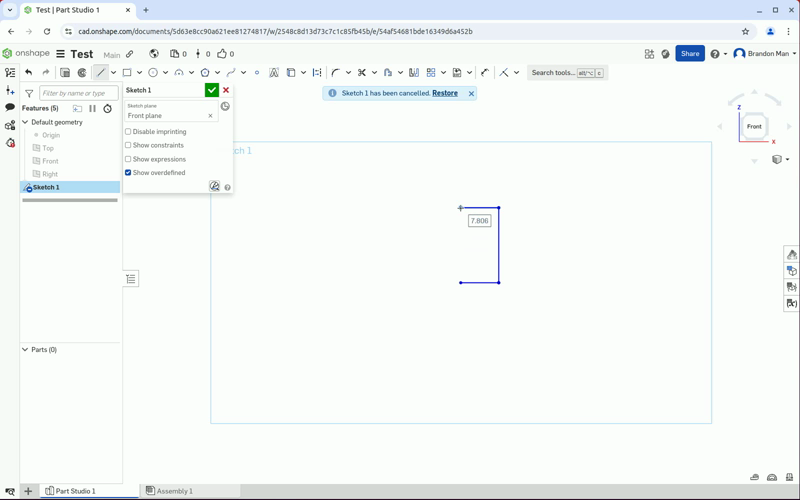
key_down(shift)
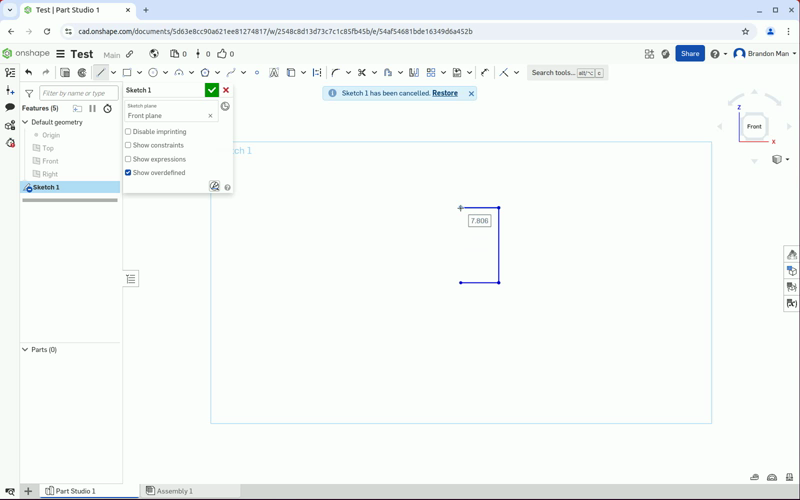
mouse_move(460, 282)
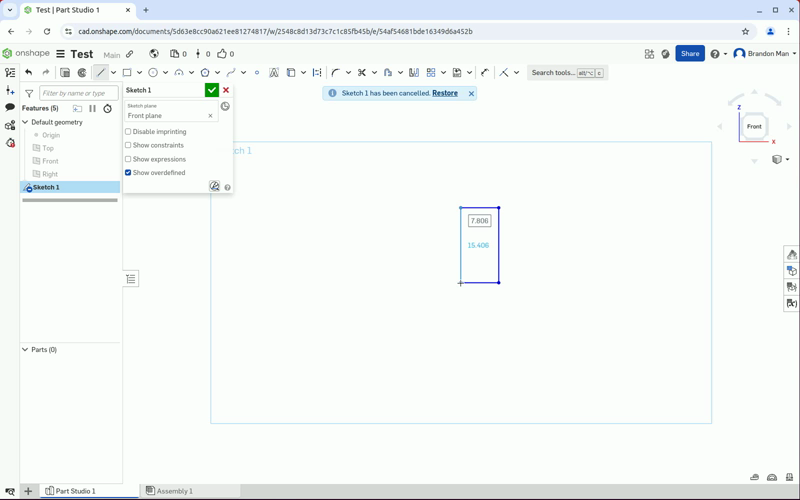
key_up(shift)
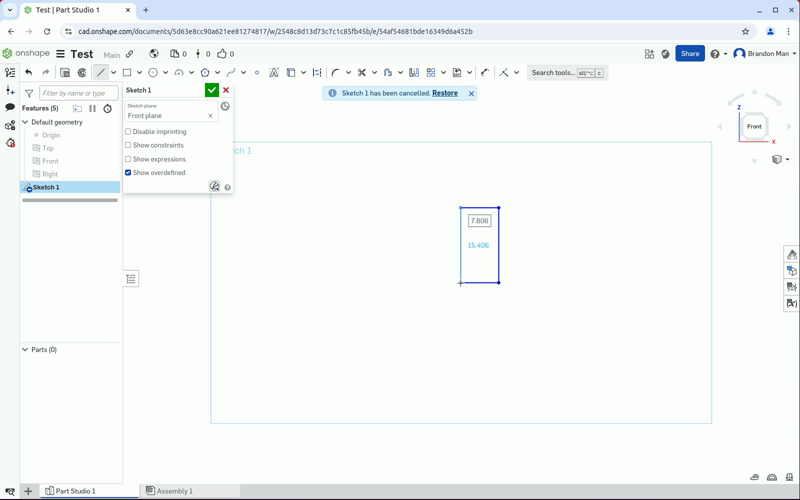
click(460, 282)
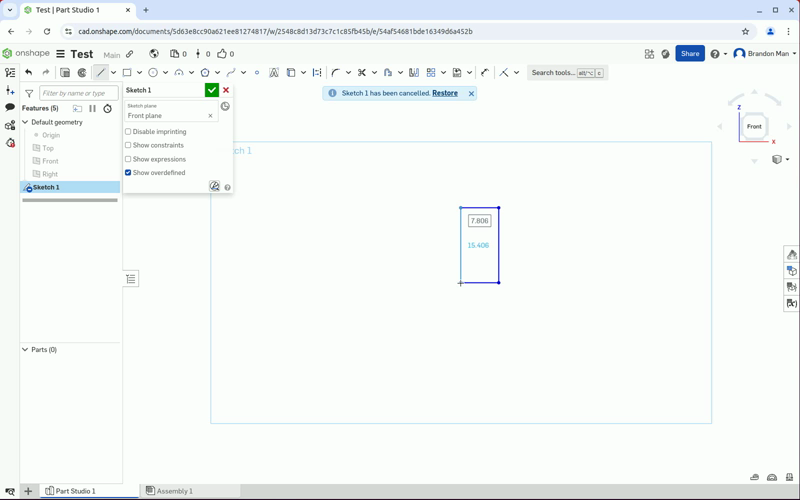
key(esc)
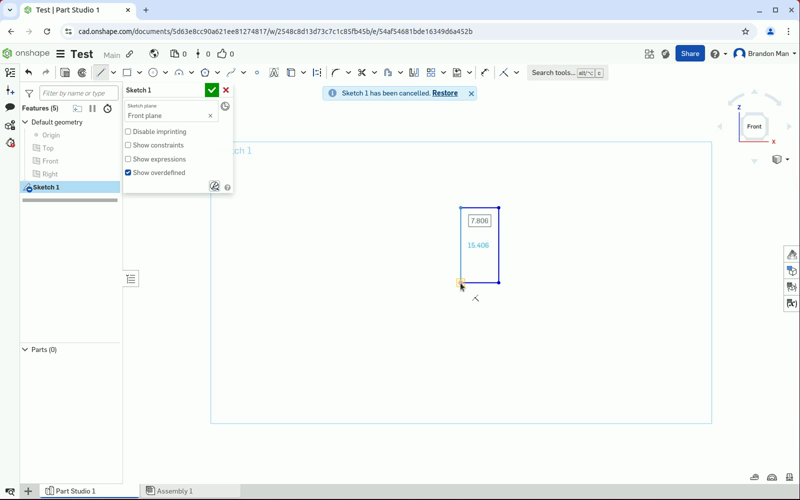
mouse_move(475, 230)
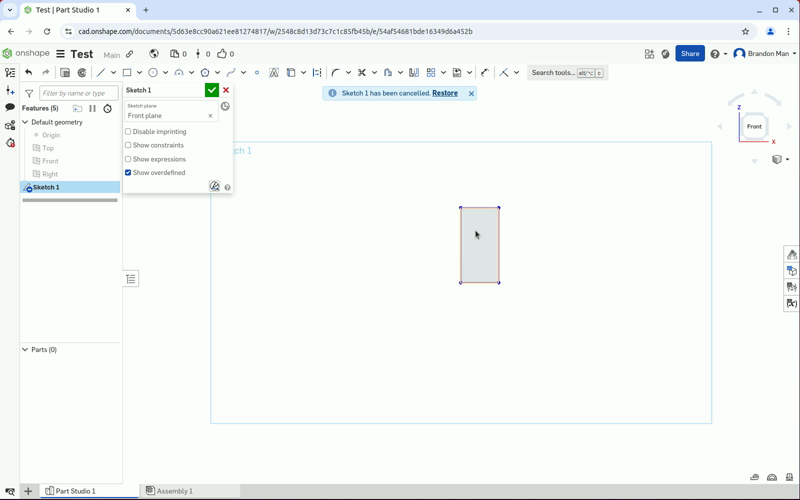
click(475, 230)
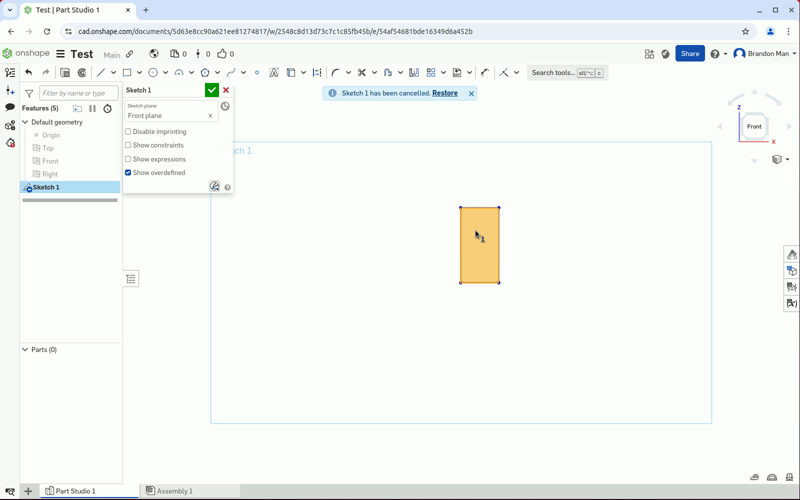
mouse_move(73, 352)
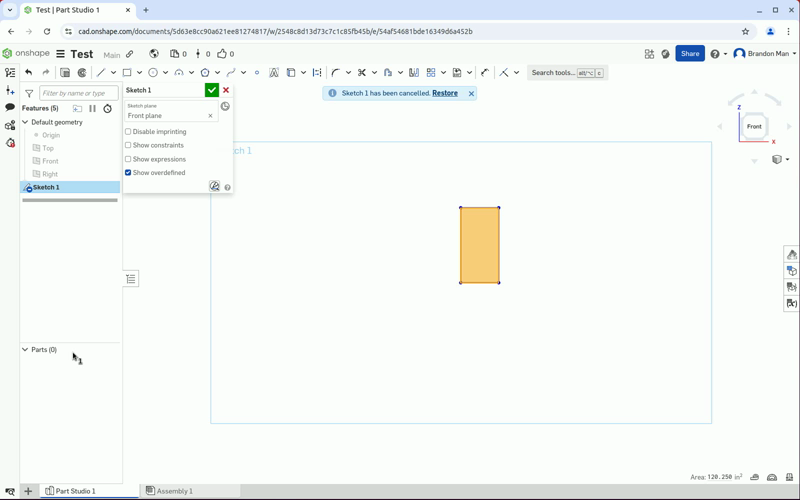
key(shift+y)
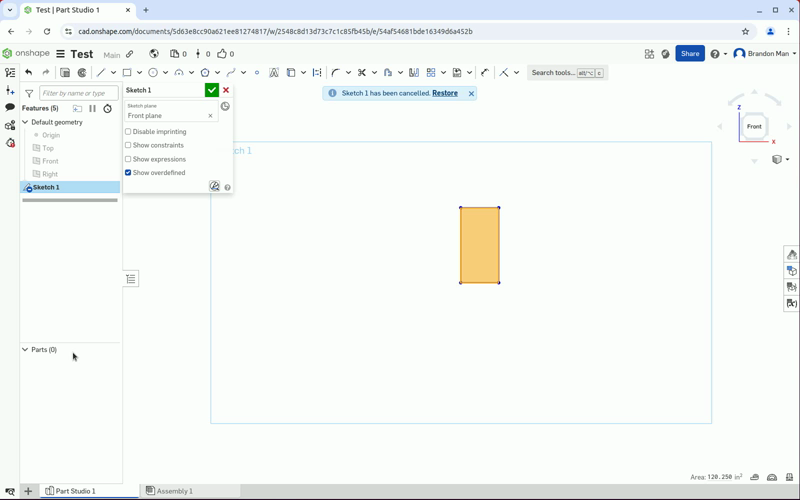
key(shift+e)
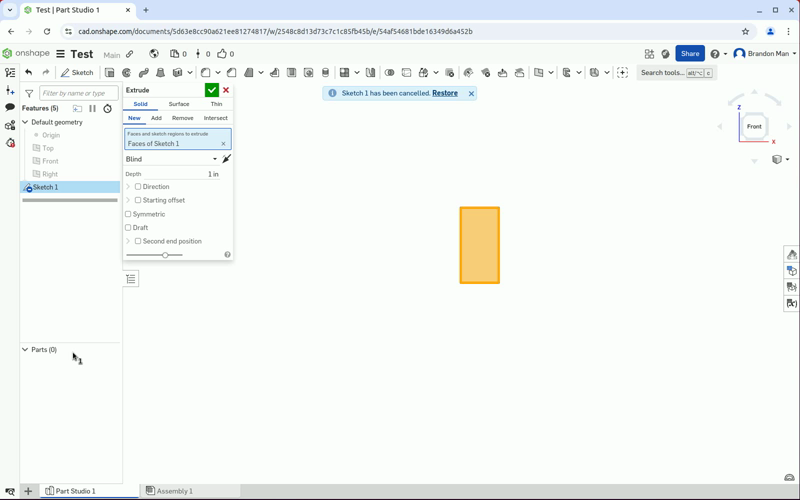
mouse_move(143, 106)
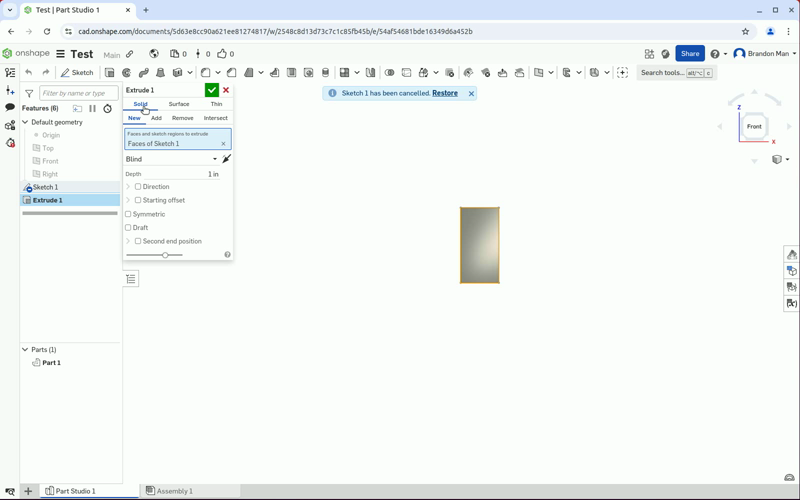
click(143, 106)
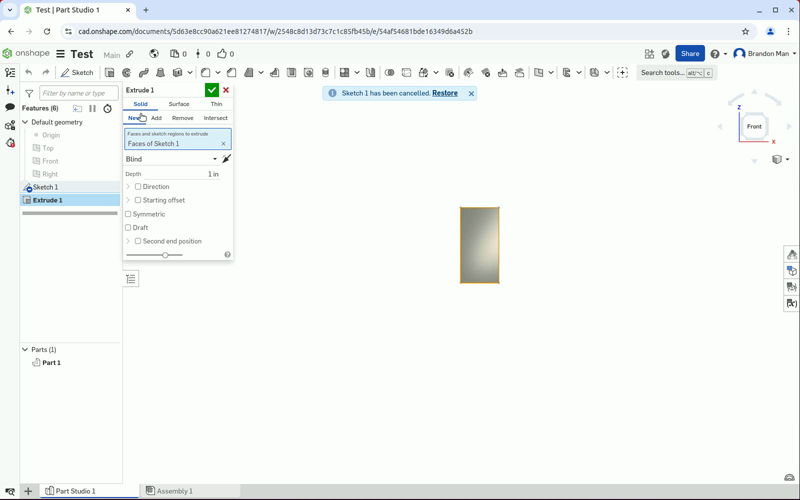
mouse_move(137, 120)
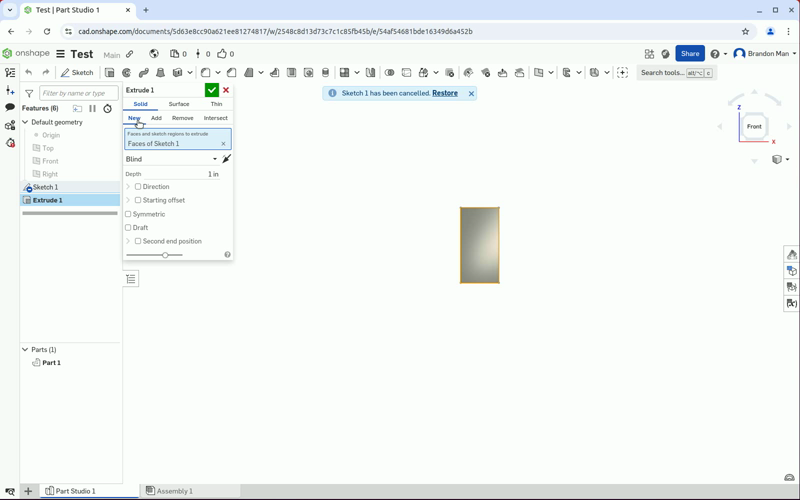
click(137, 120)
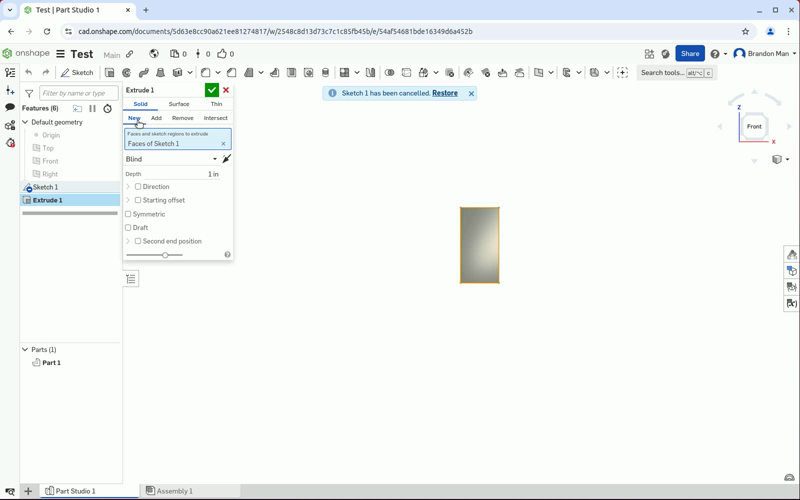
key(tab, 4)
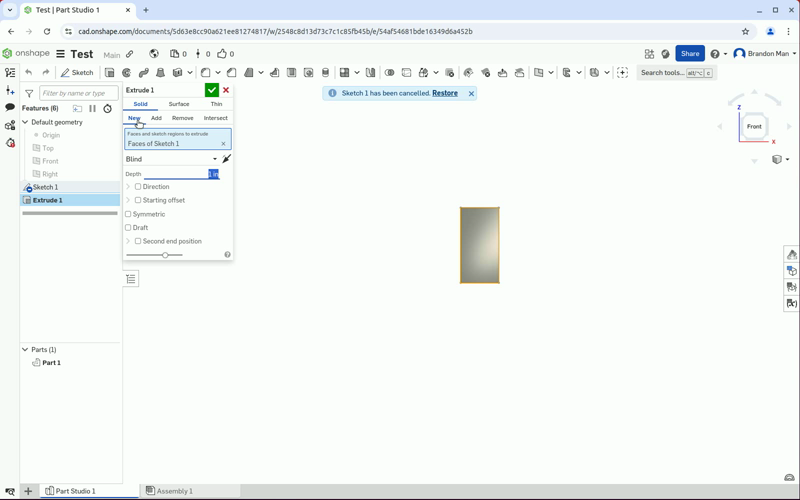
text(7.703)
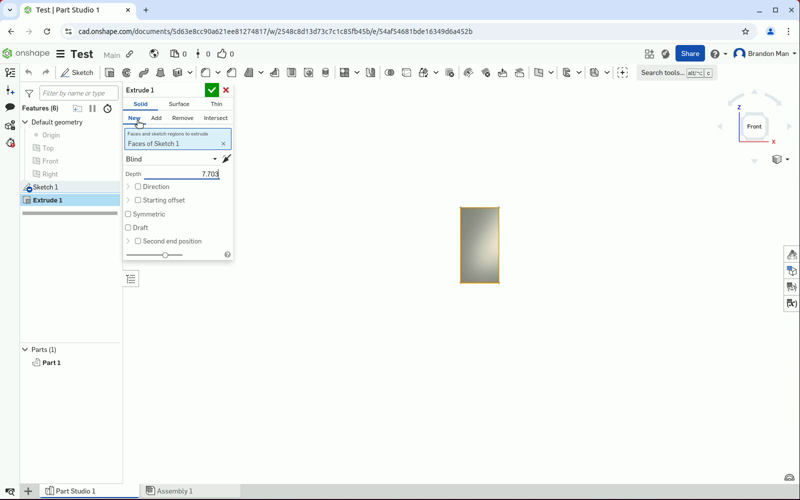
key(enter)
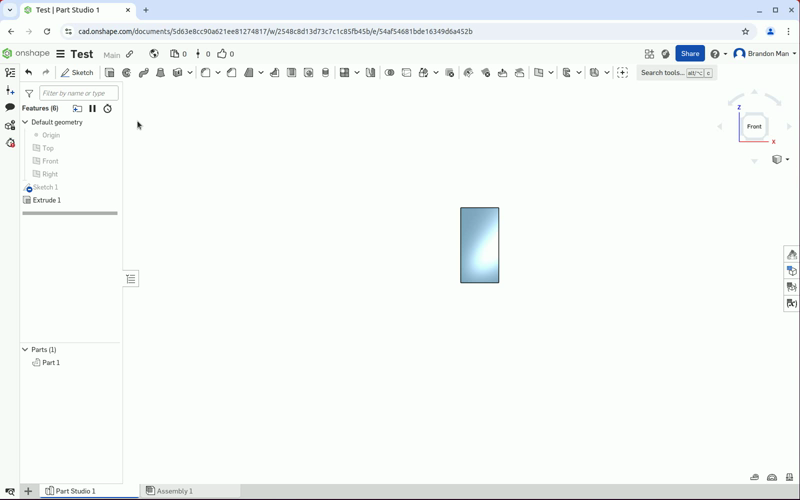
key(shift+h)
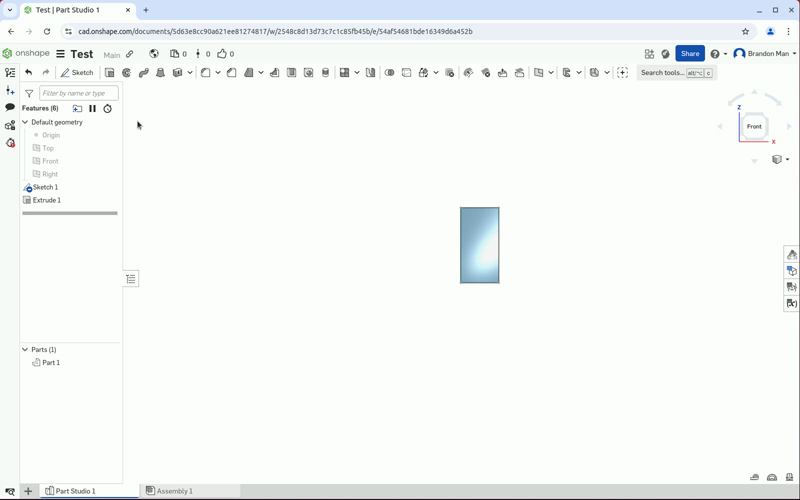
key(shift+h)
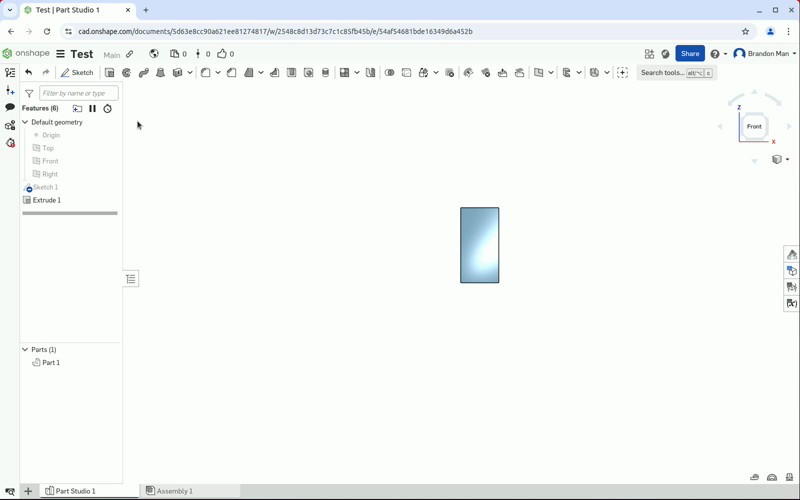
mouse_move(73, 189)
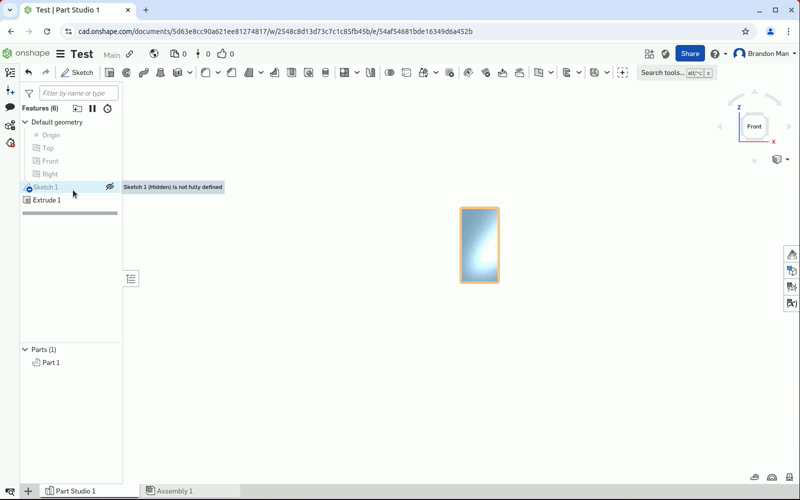
click(73, 189)
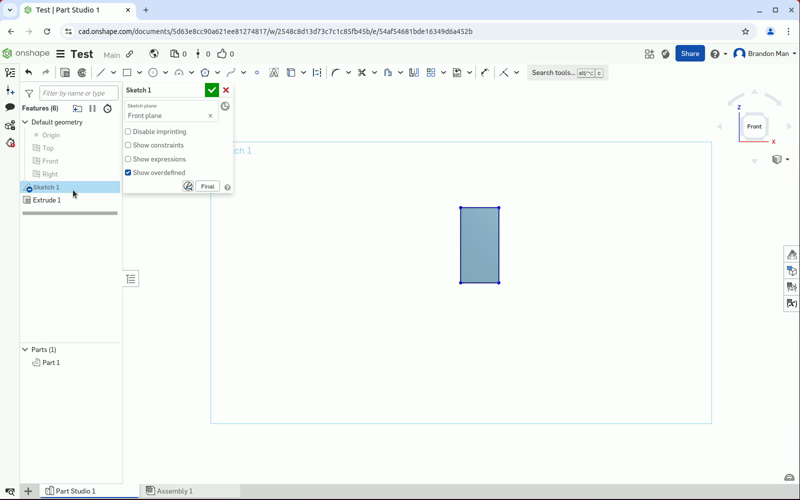
mouse_move(229, 92)
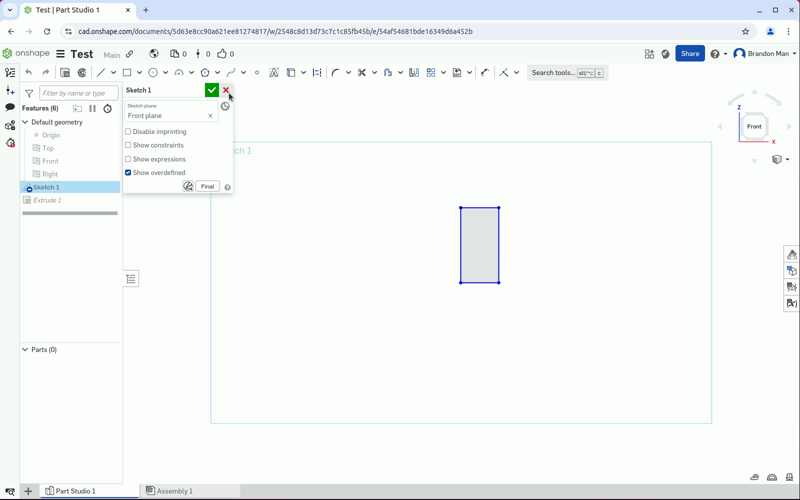
click(229, 92)
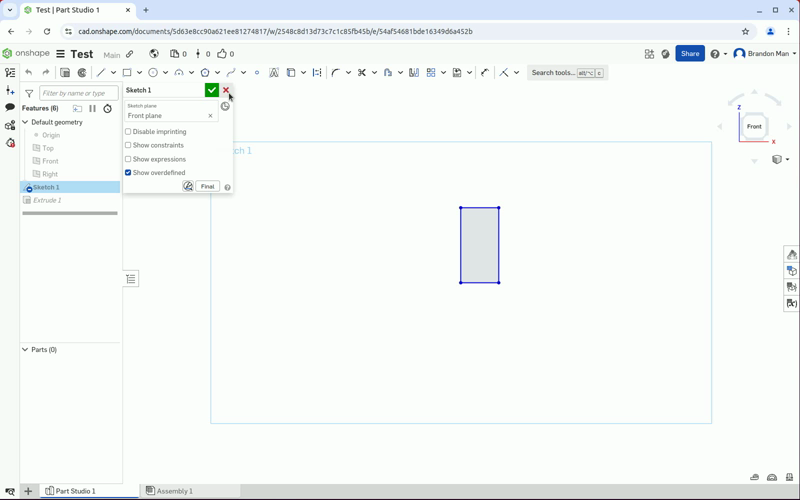
key(shift+s)
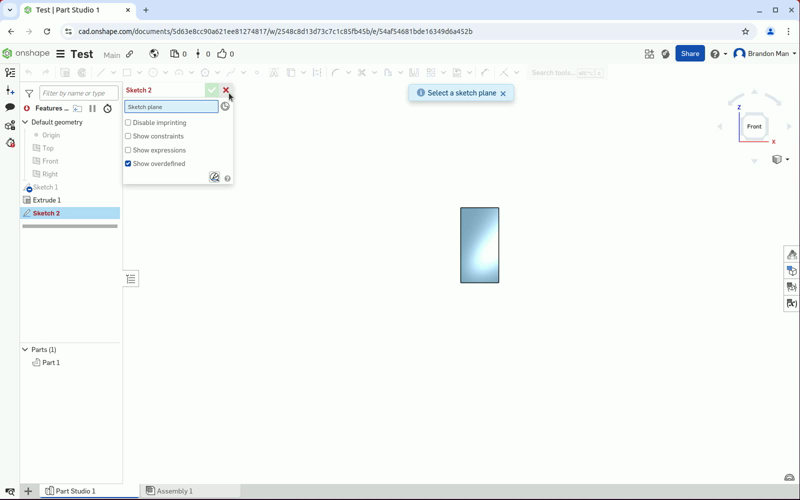
mouse_move(73, 163)
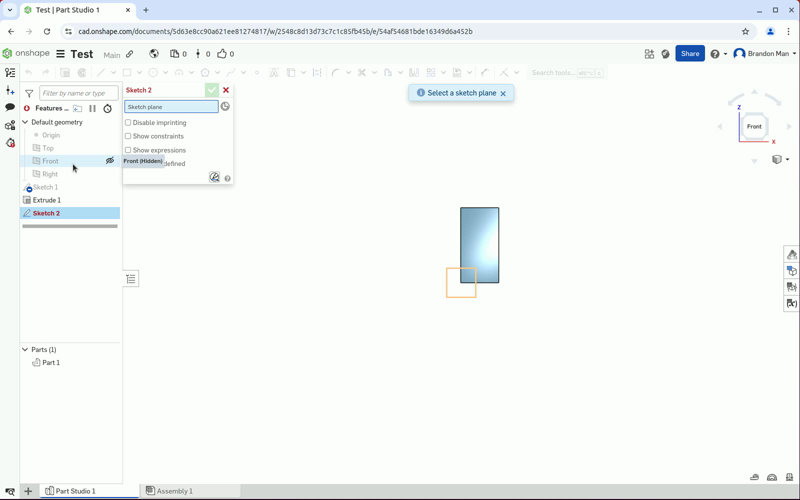
click(73, 163)
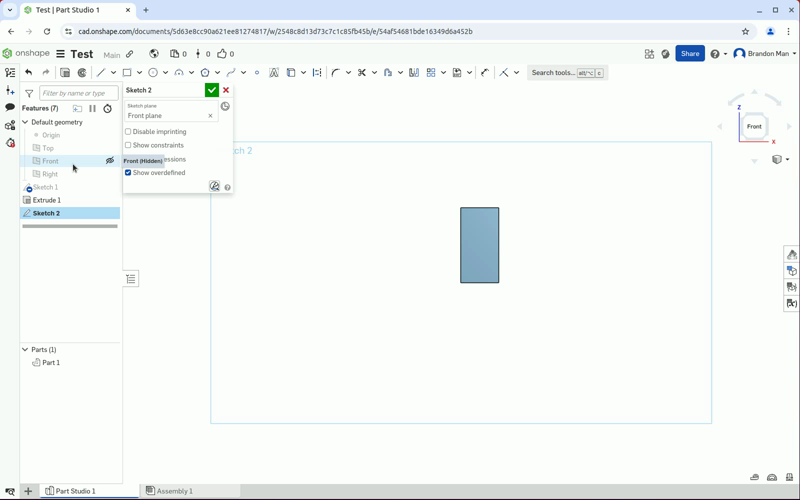
mouse_move(73, 352)
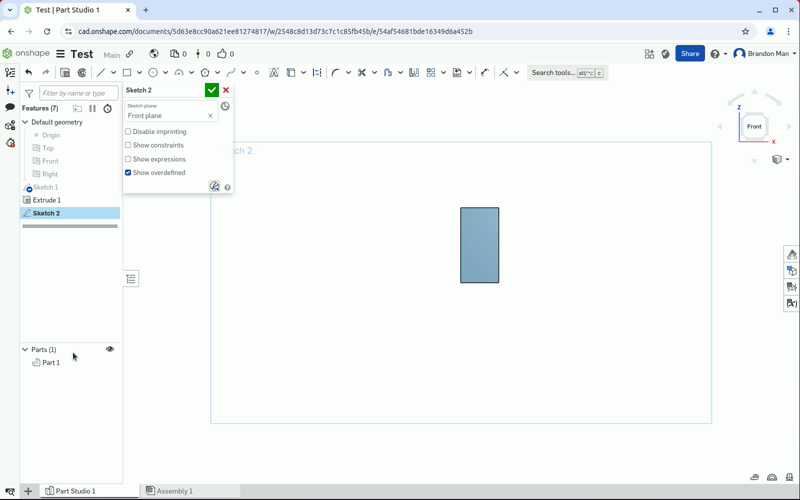
key(y)
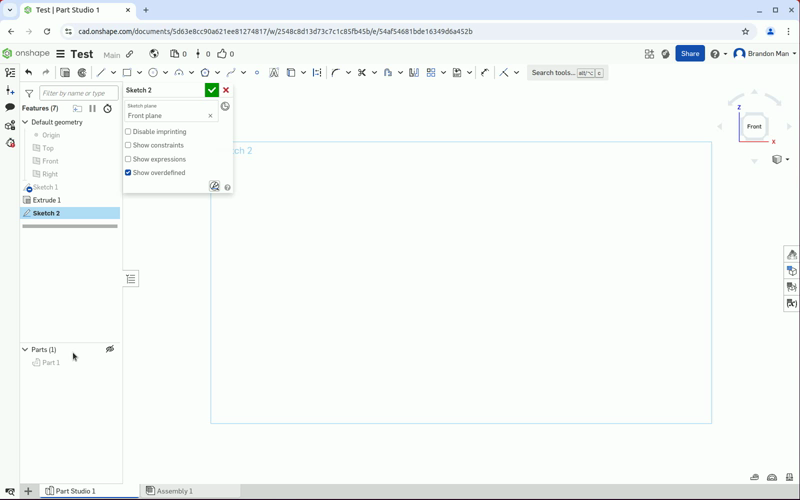
key(l)
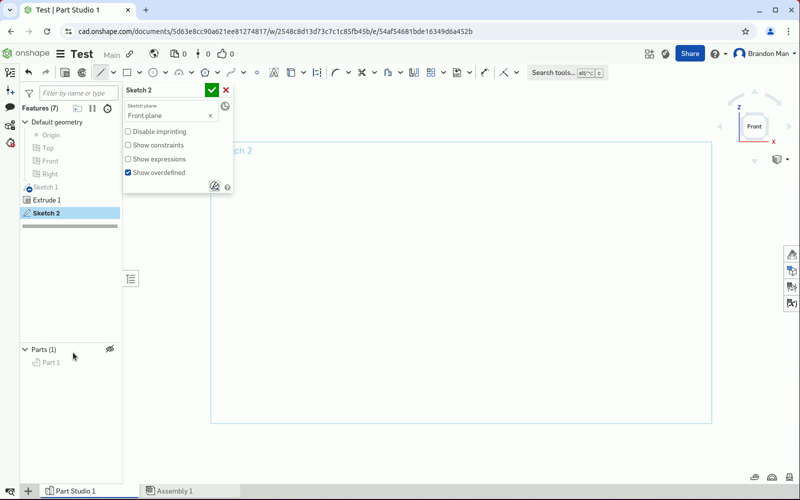
key_down(shift)
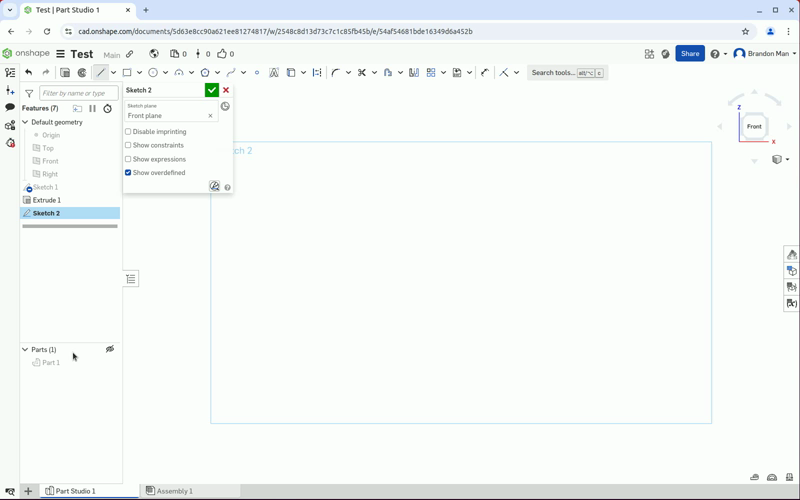
mouse_move(535, 282)
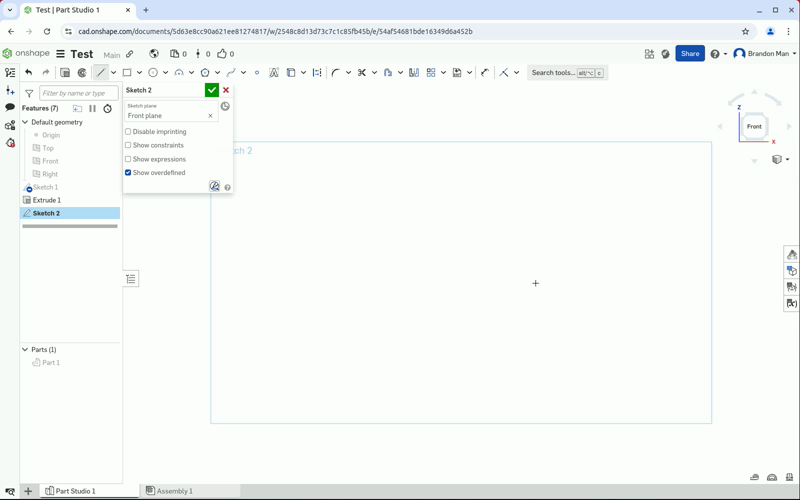
click(535, 282)
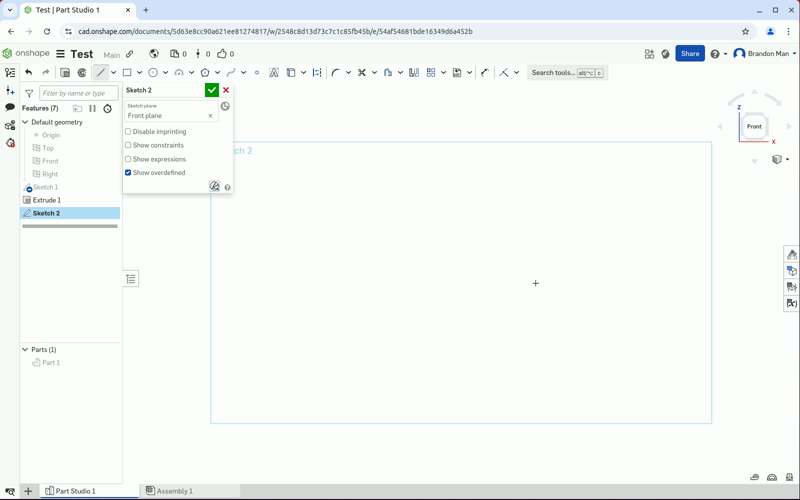
key_up(shift)
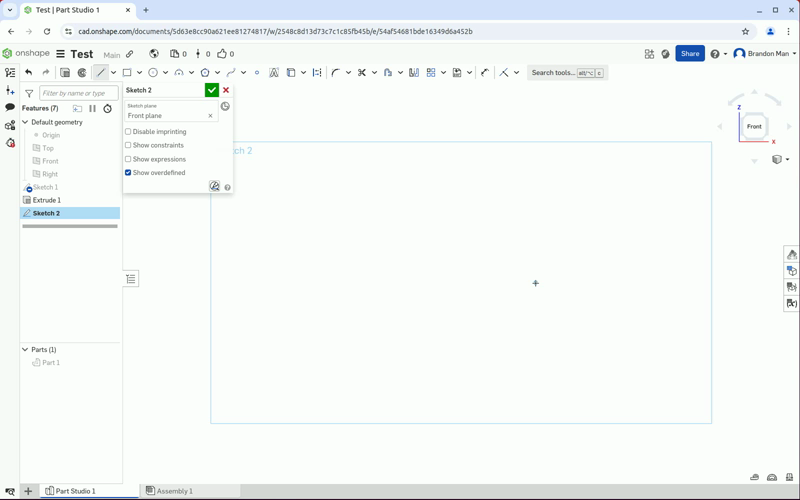
key_down(shift)
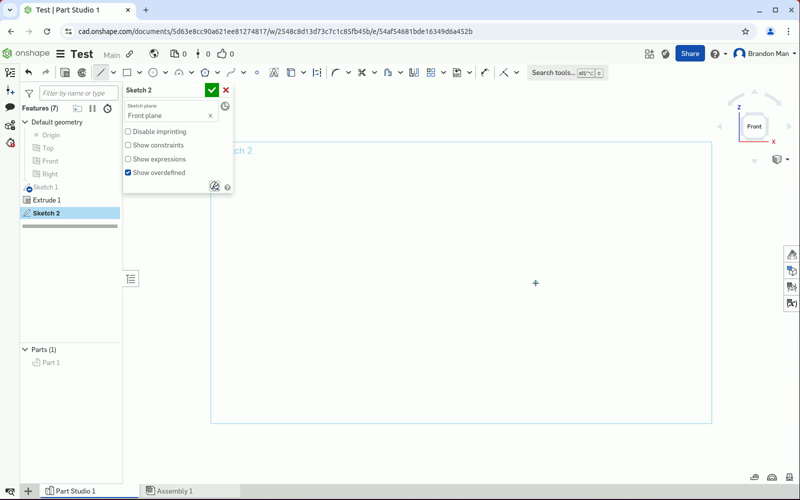
mouse_move(565, 282)
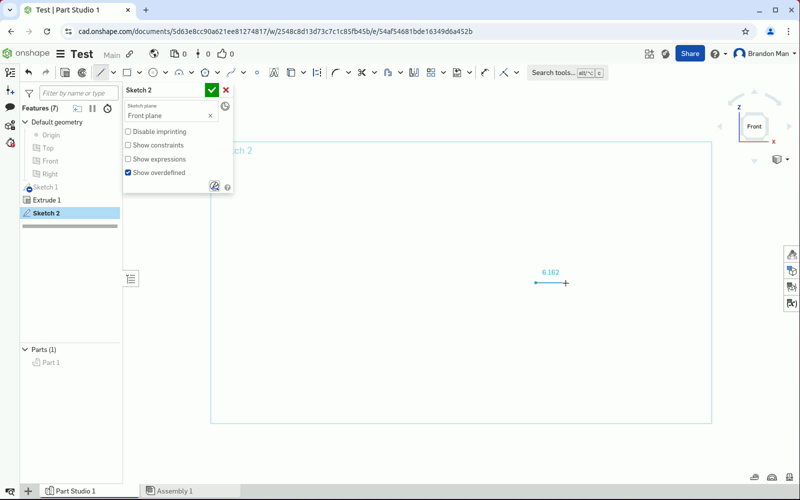
mouse_move(574, 282)
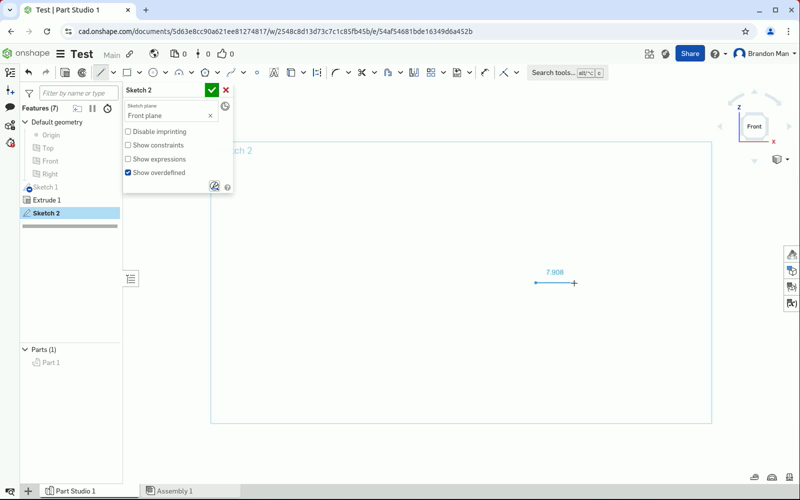
click(574, 282)
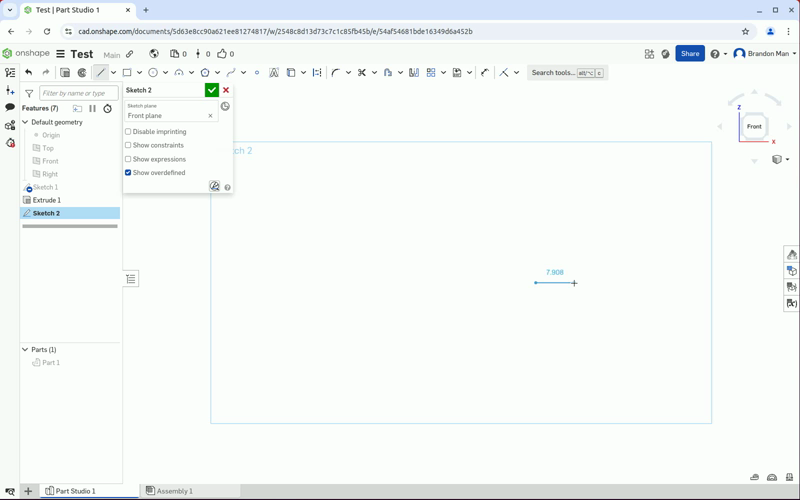
key_up(shift)
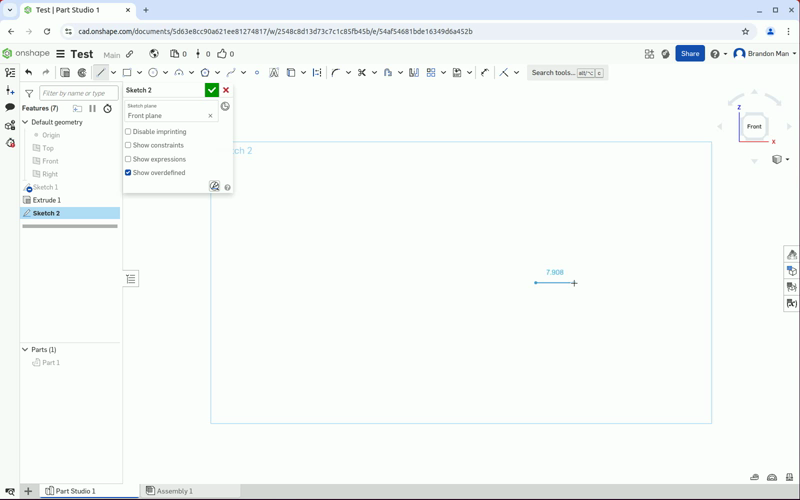
key_down(shift)
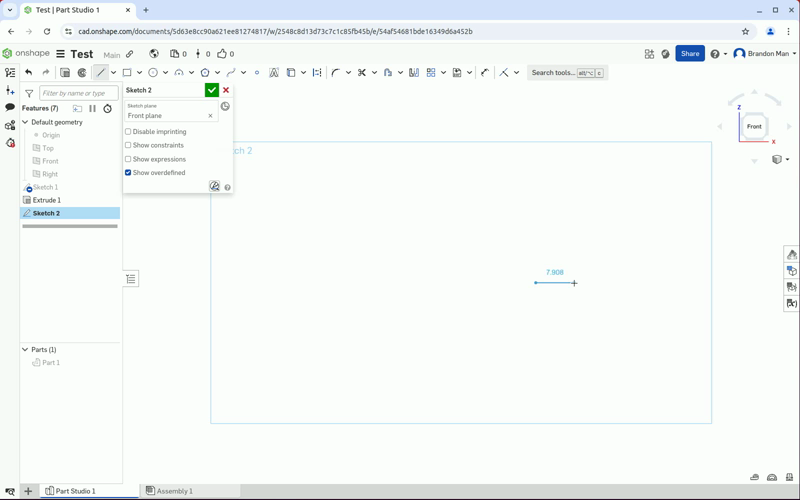
mouse_move(589, 282)
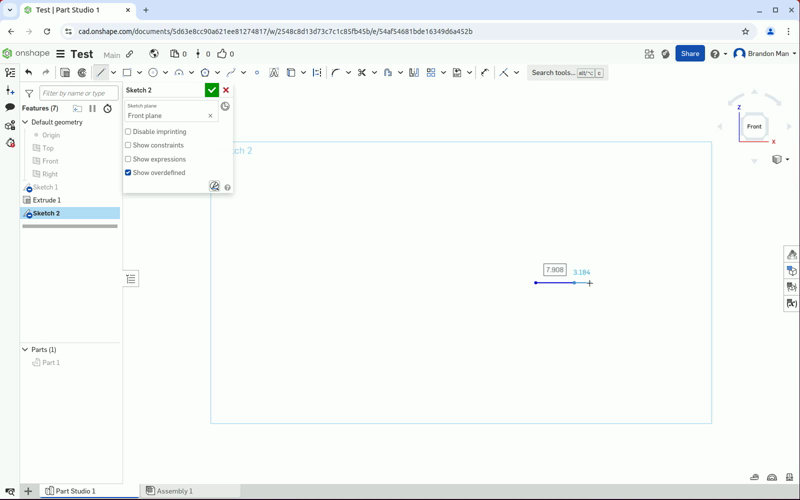
mouse_move(574, 244)
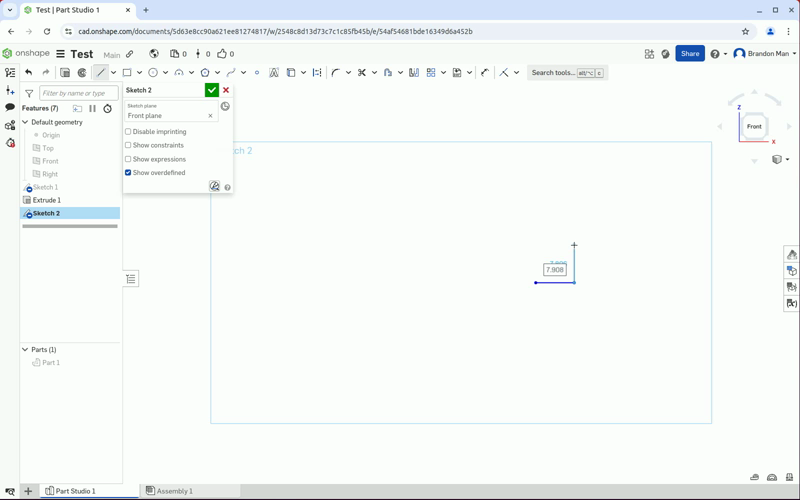
click(574, 244)
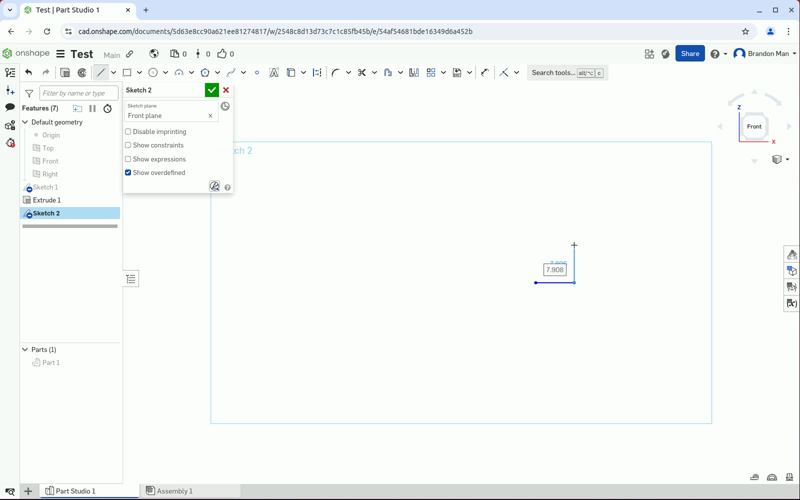
key_up(shift)
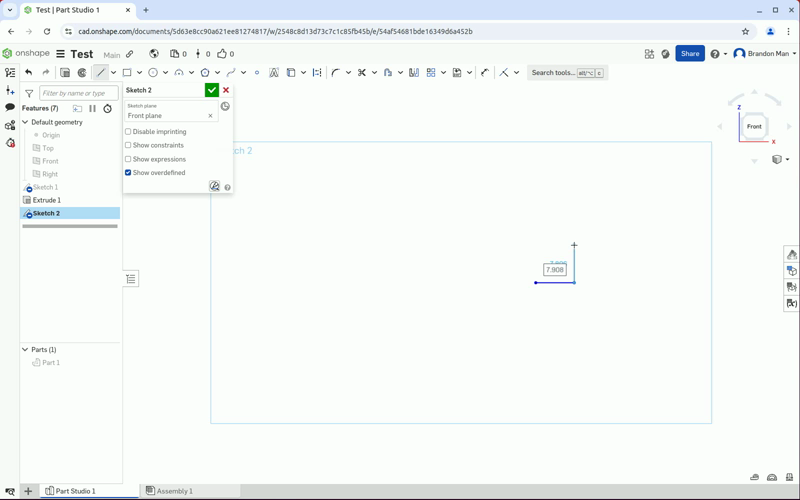
key_down(shift)
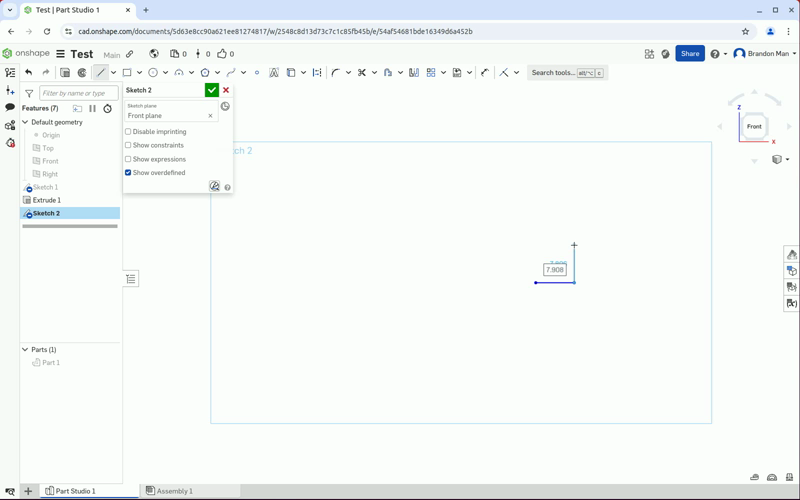
mouse_move(589, 244)
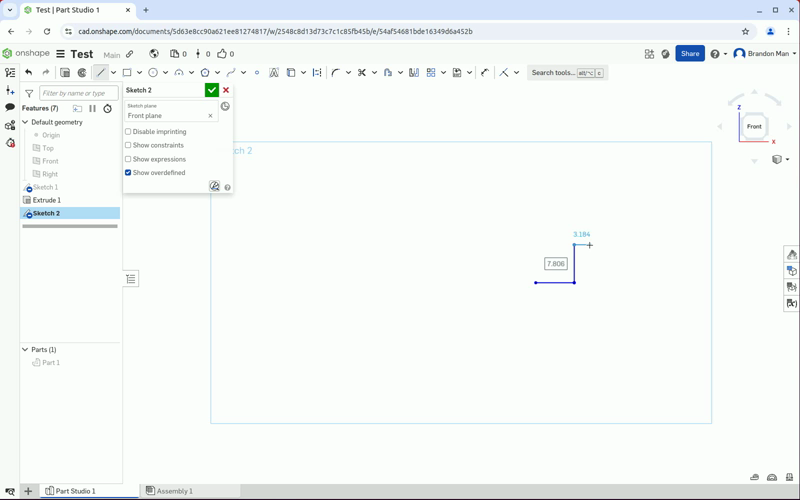
mouse_move(535, 244)
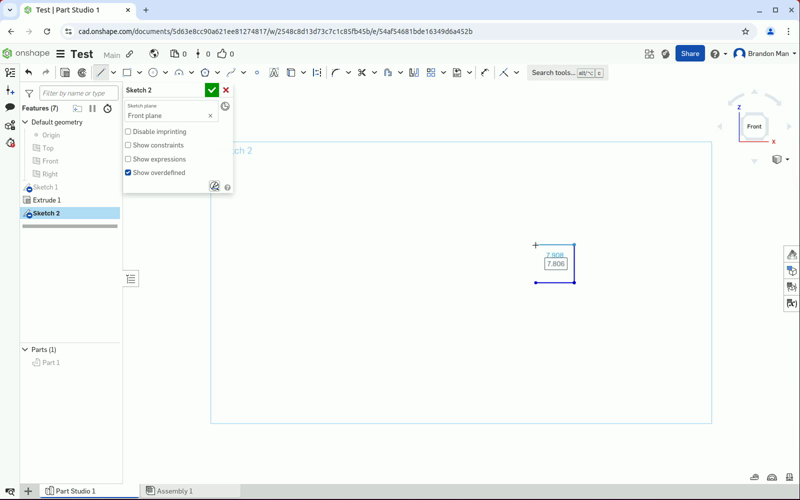
click(535, 244)
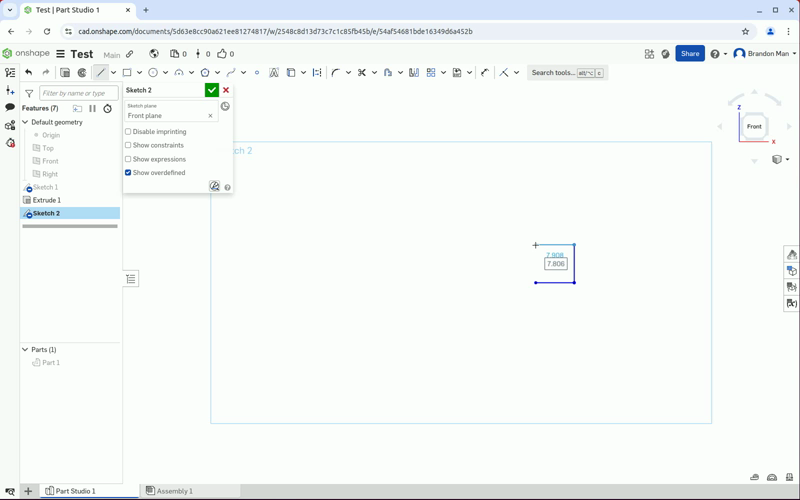
key_up(shift)
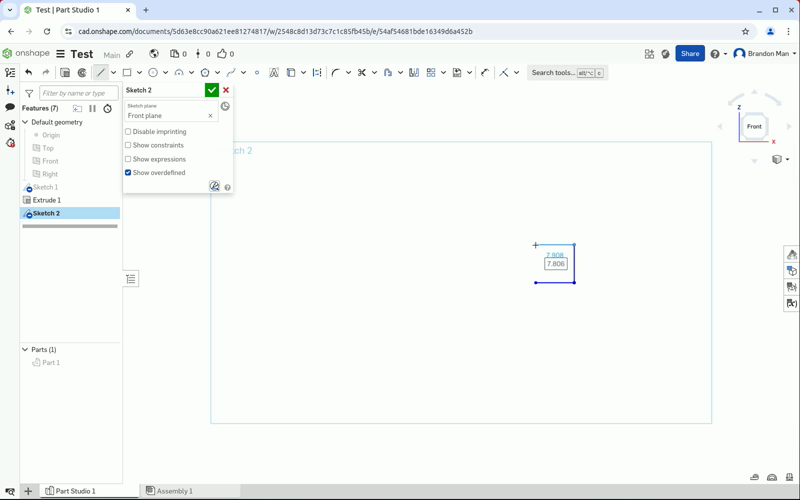
mouse_move(565, 244)
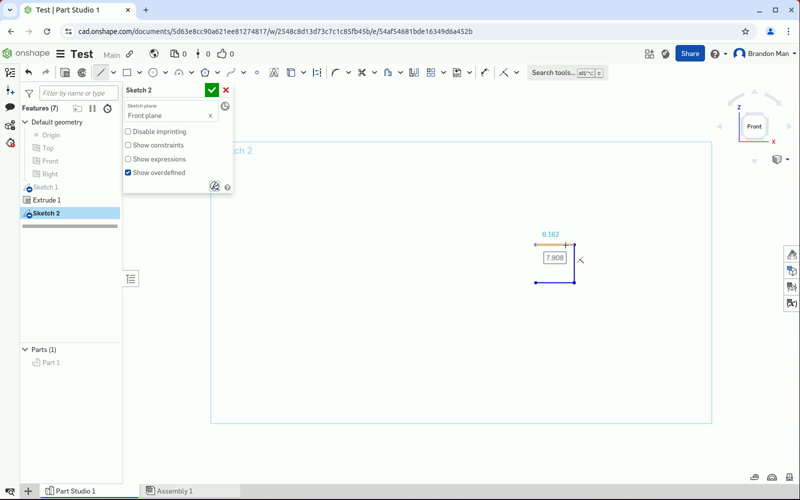
key_down(shift)
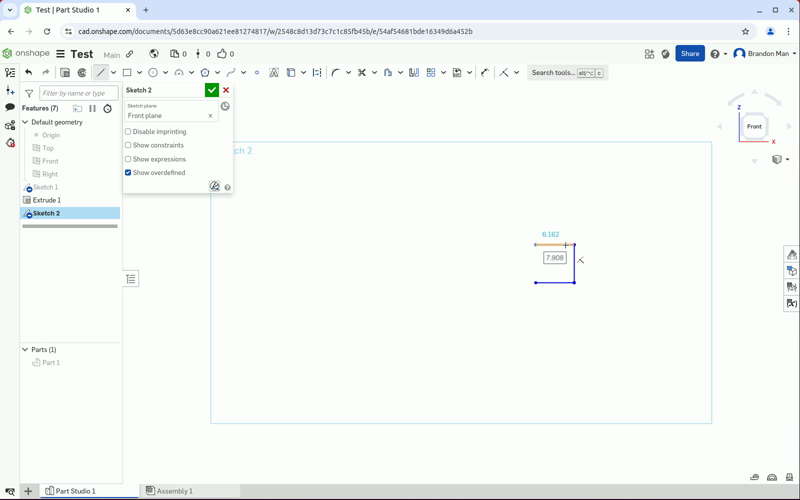
mouse_move(535, 282)
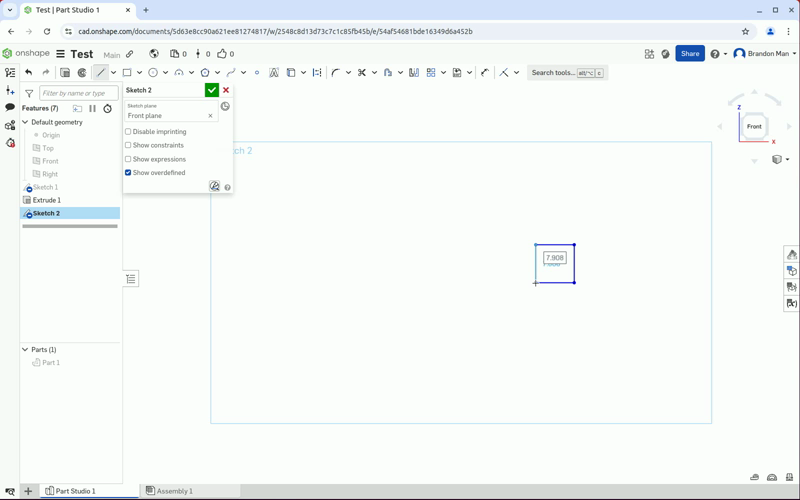
key_up(shift)
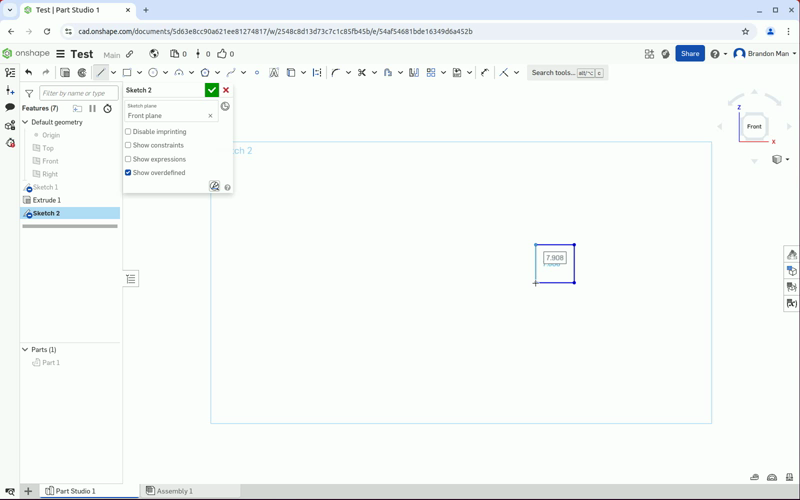
click(535, 282)
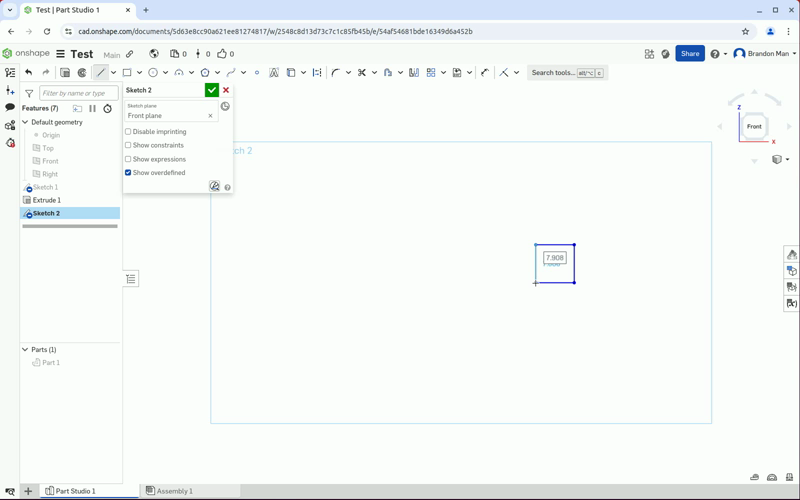
key(esc)
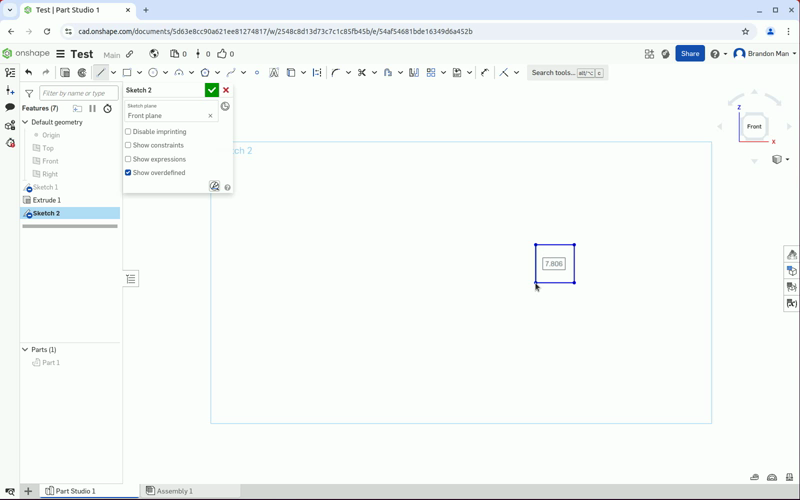
mouse_move(569, 256)
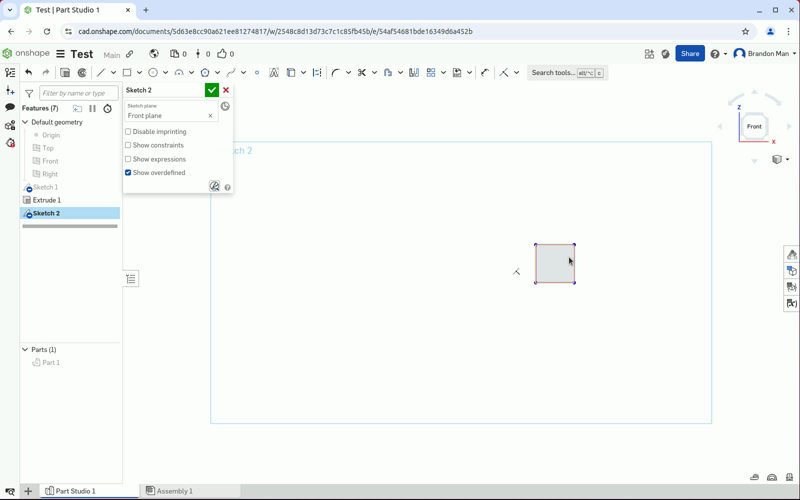
scroll(6)
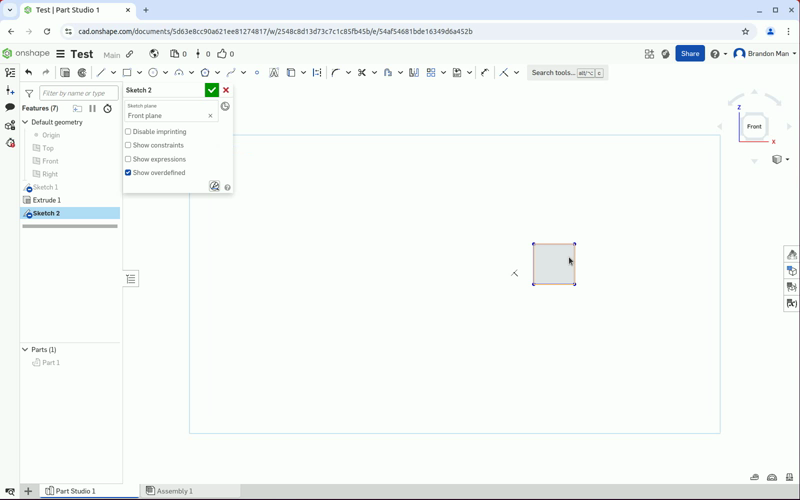
scroll(6)
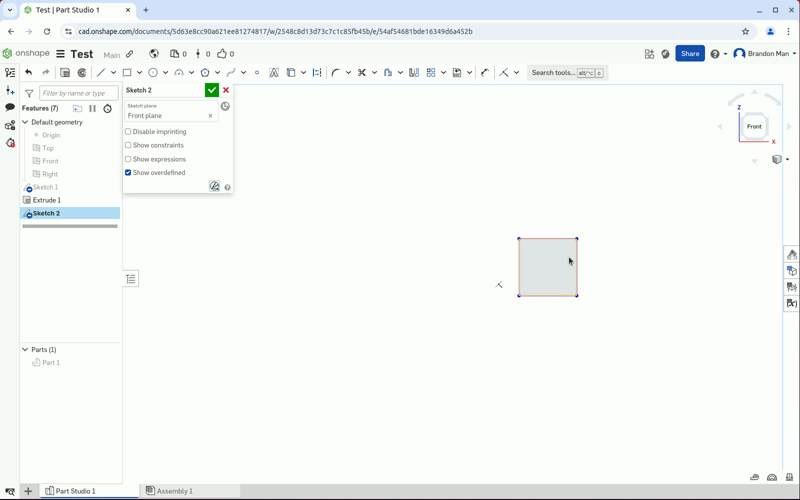
scroll(6)
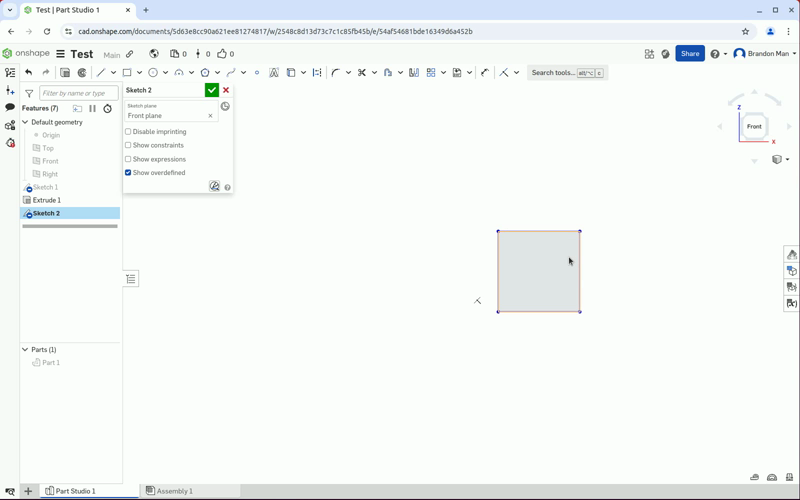
scroll(6)
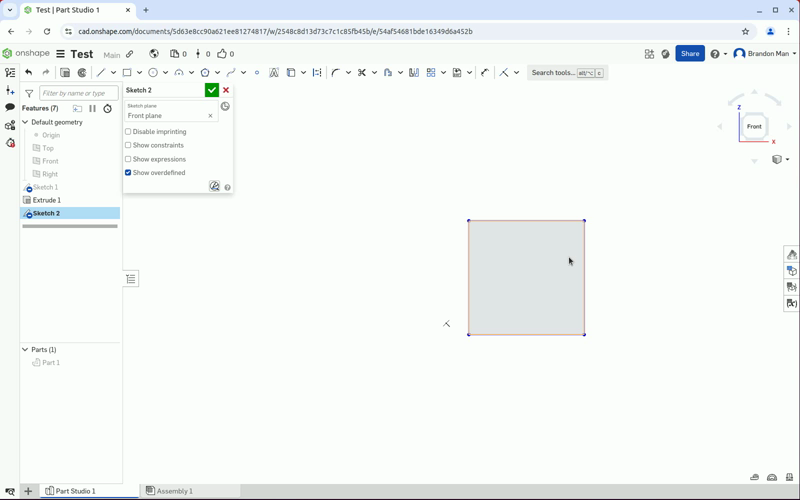
scroll(6)
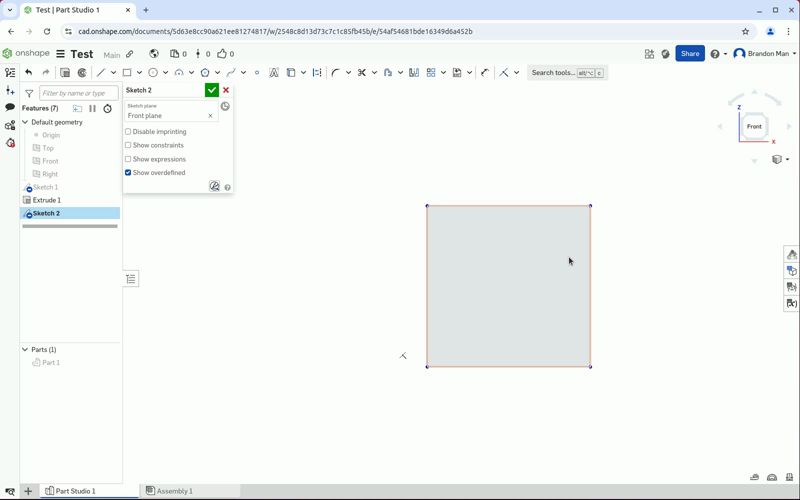
scroll(6)
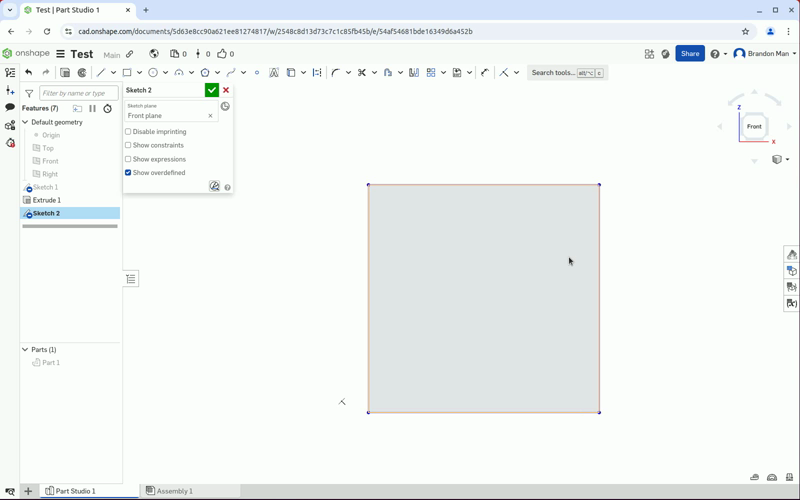
scroll(6)
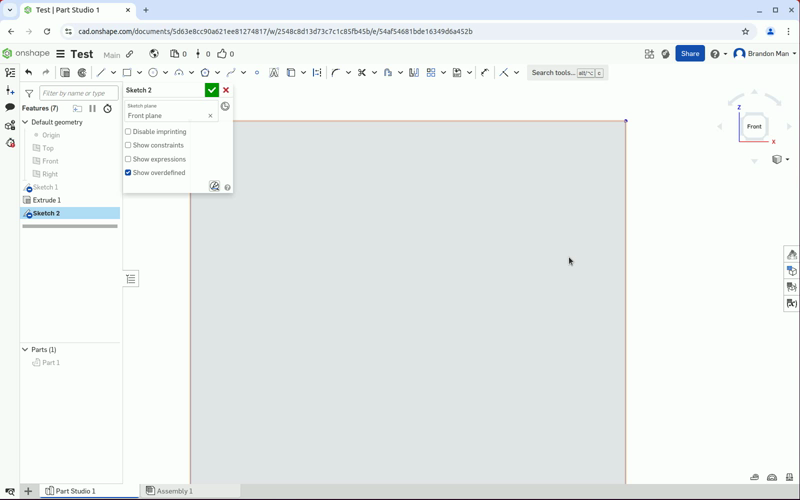
click(569, 256)
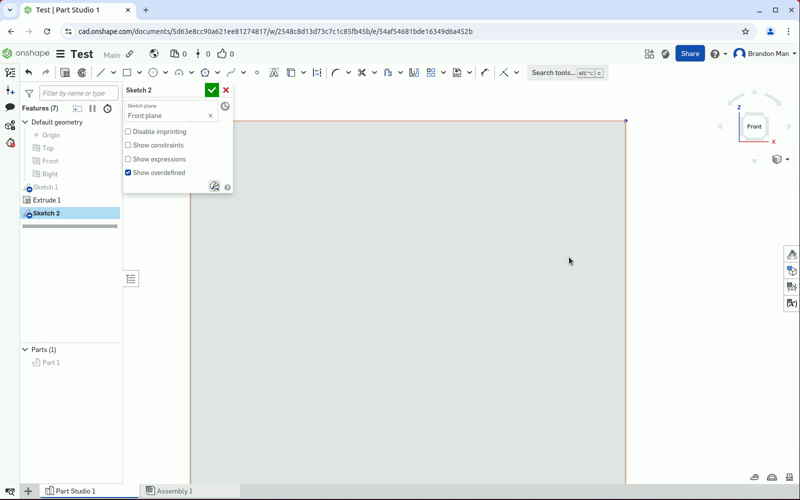
scroll(-6)
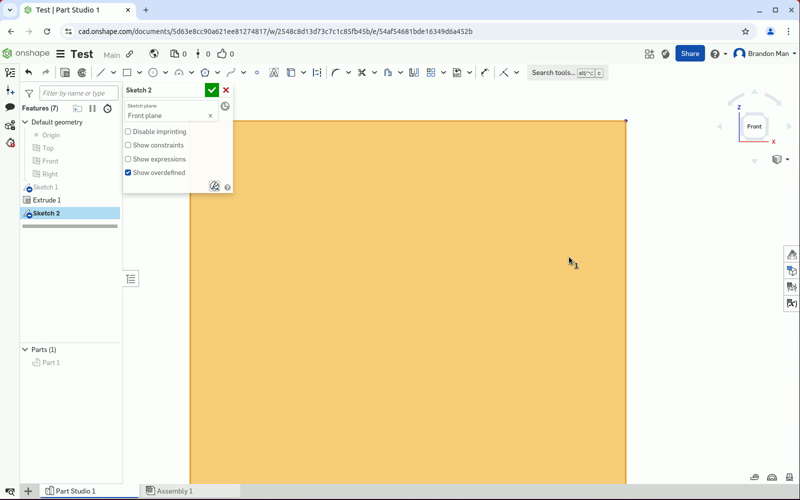
scroll(-6)
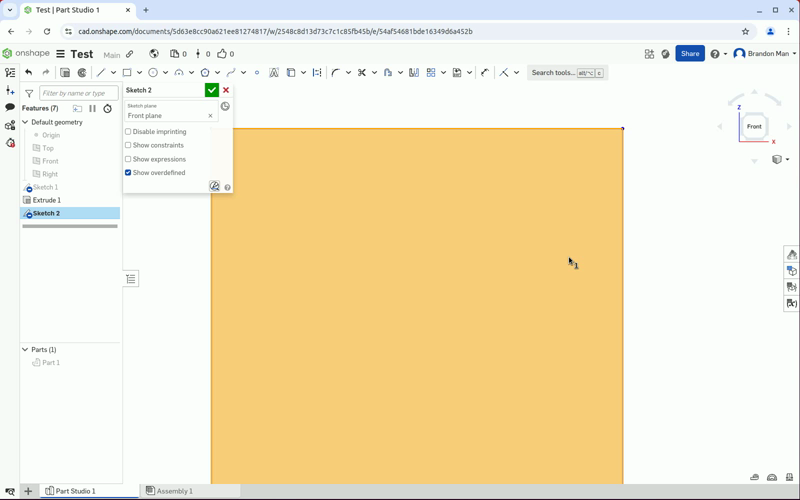
scroll(-6)
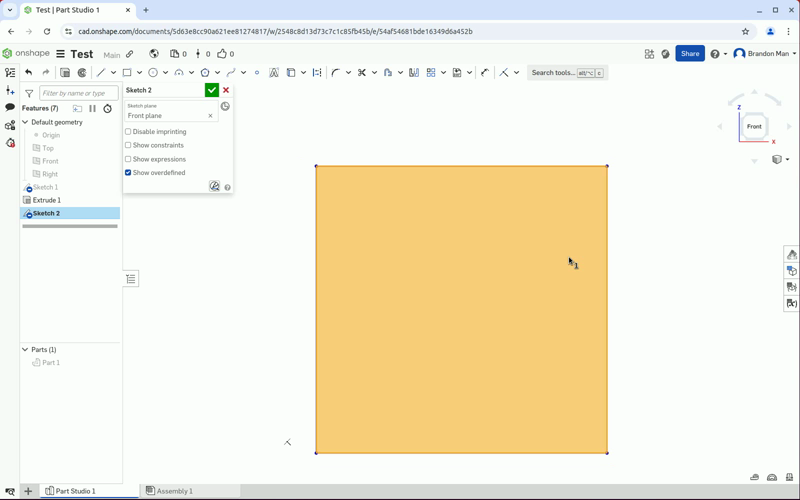
scroll(-6)
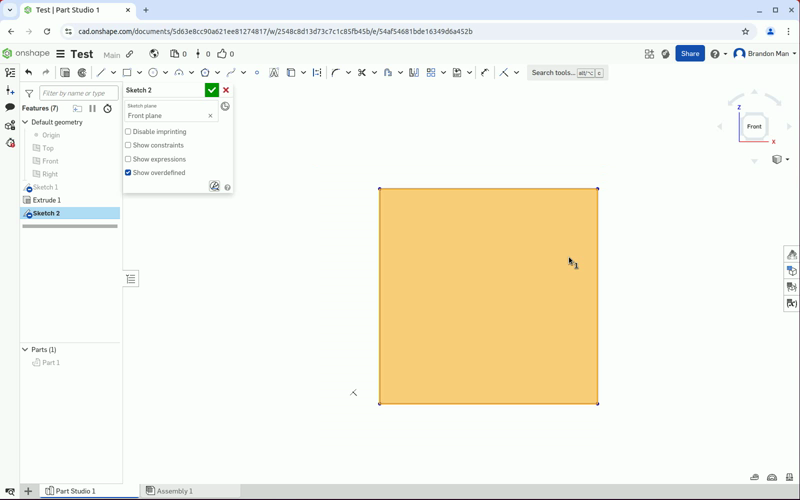
scroll(-6)
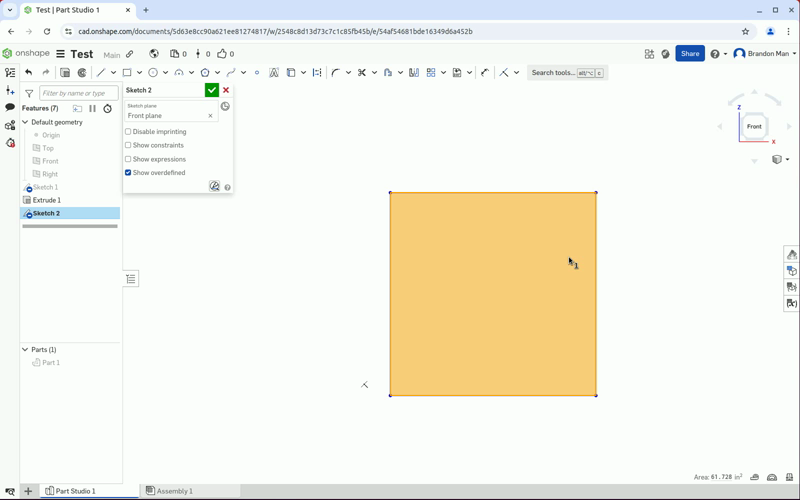
scroll(-6)
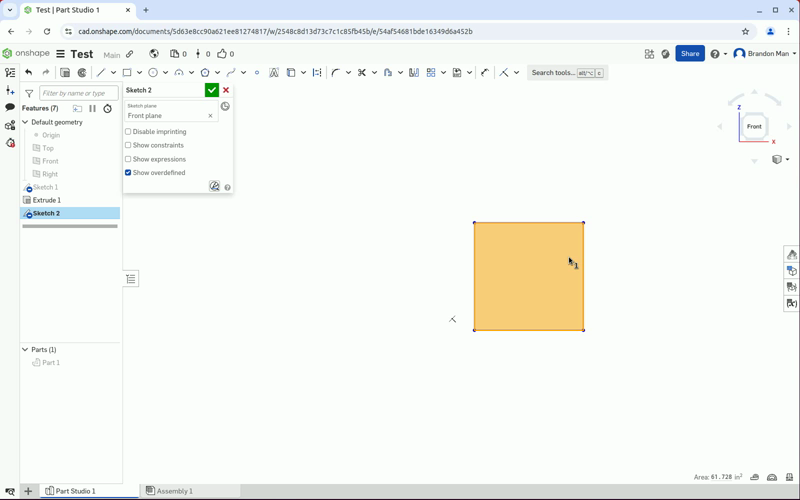
scroll(-6)
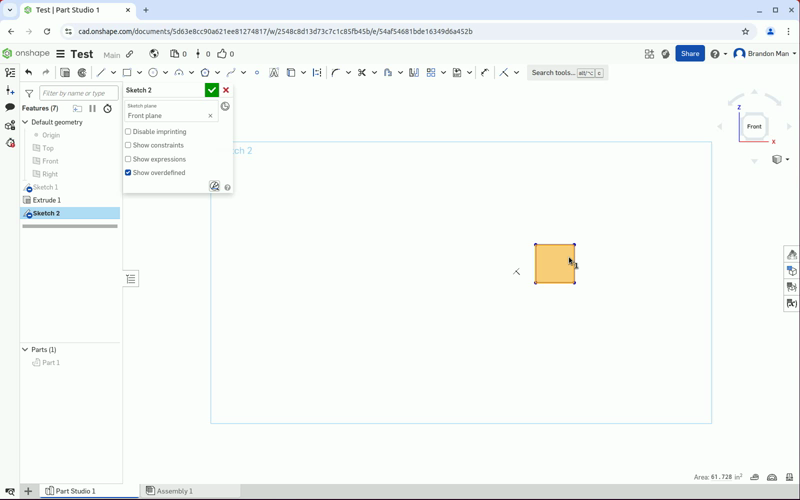
mouse_move(73, 352)
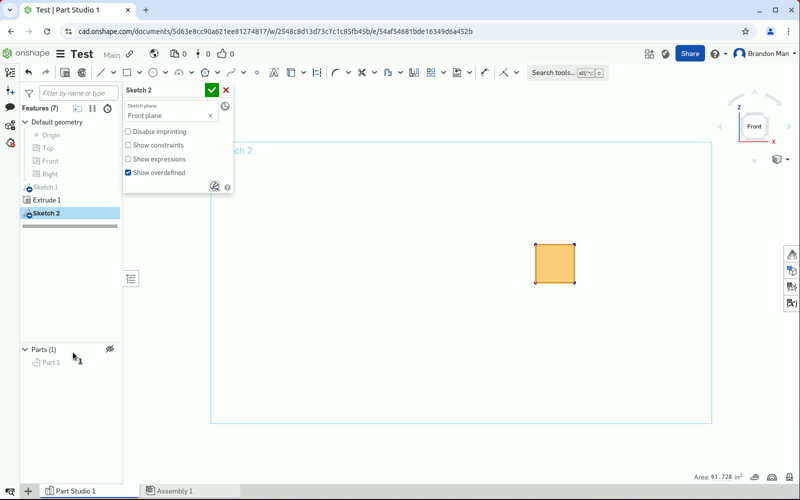
key(shift+y)
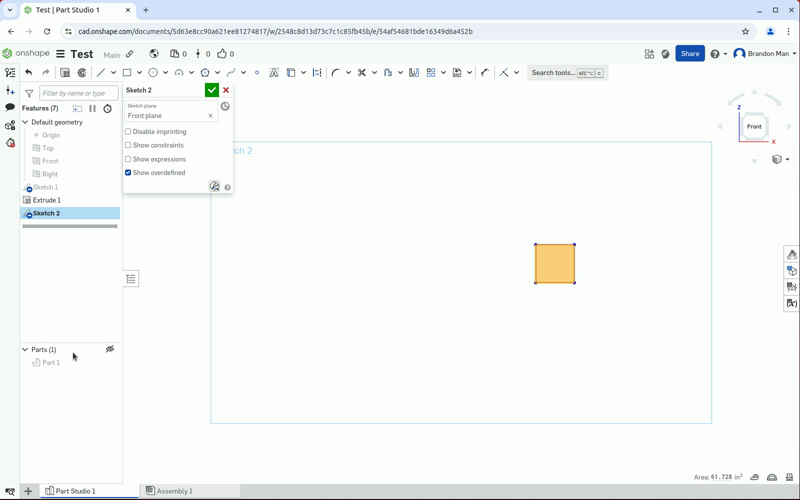
key(shift+e)
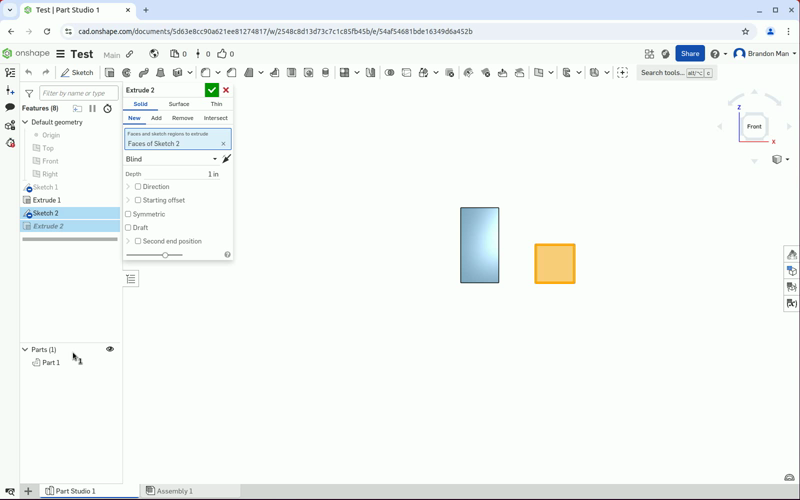
mouse_move(143, 106)
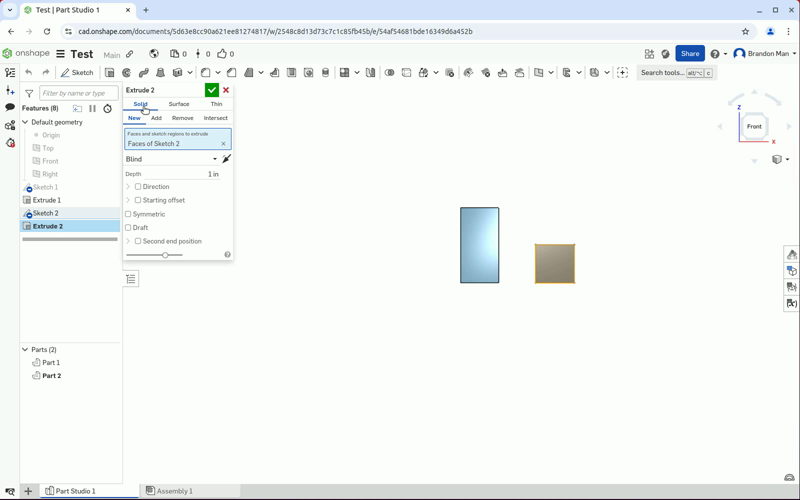
click(143, 106)
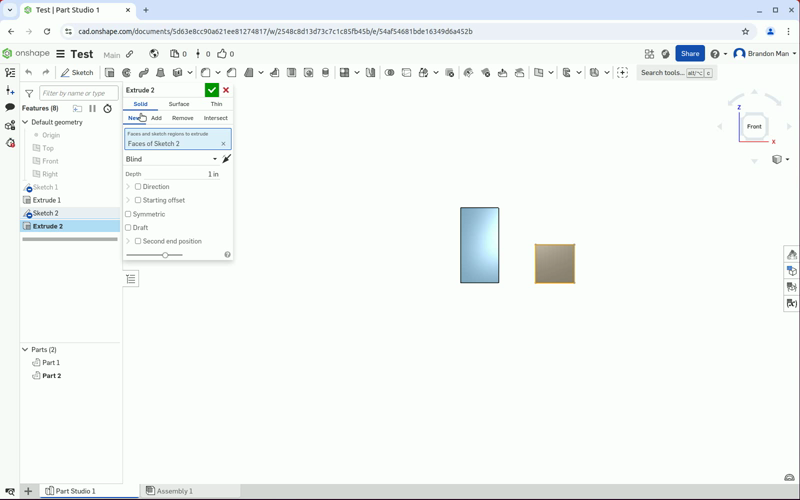
mouse_move(137, 120)
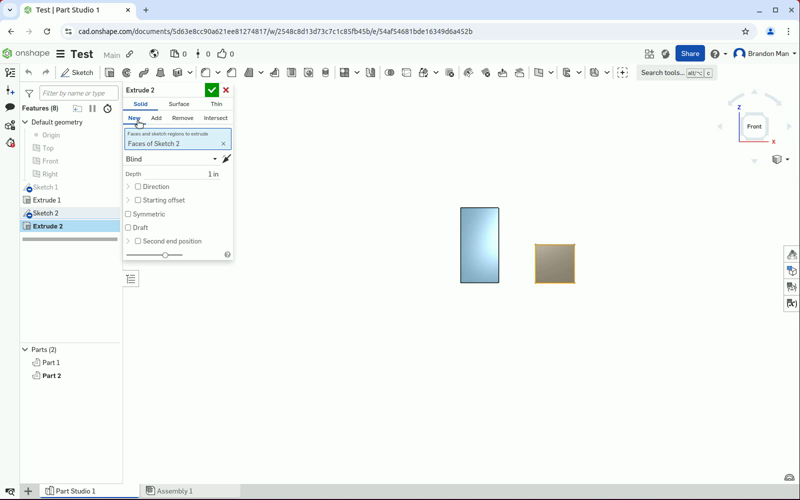
click(137, 120)
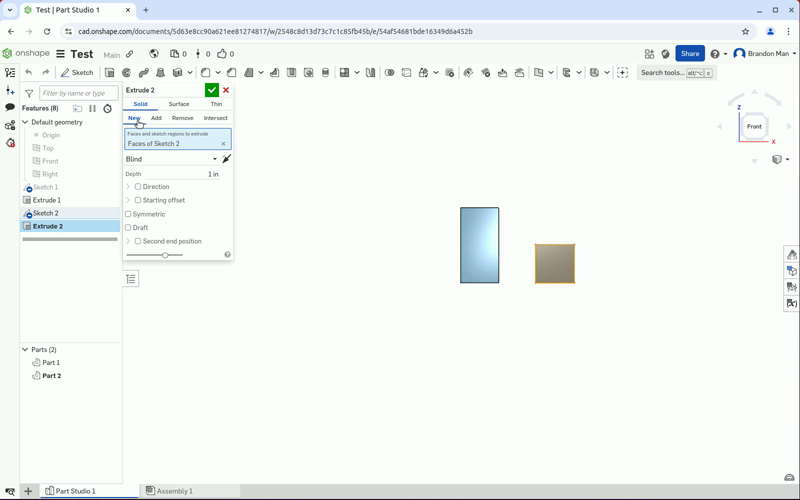
key(tab, 4)
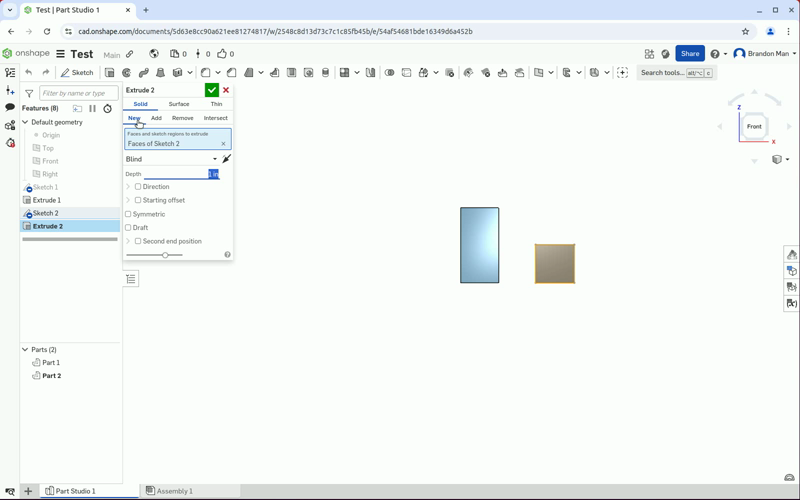
text(7.703)
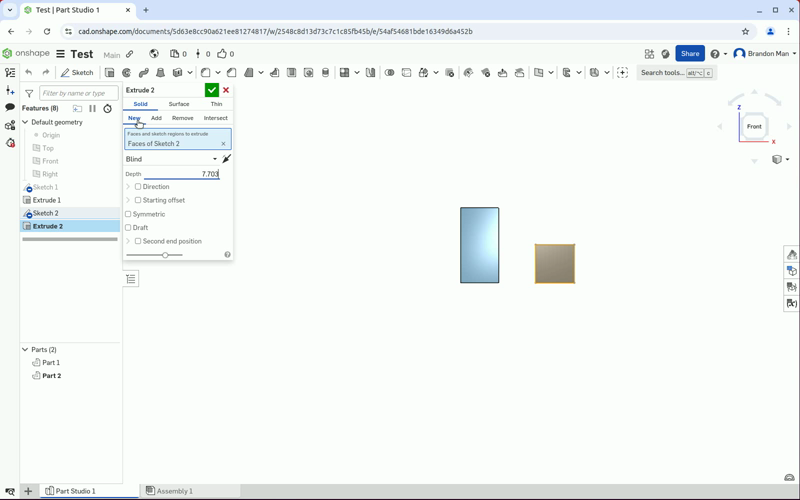
key(enter)
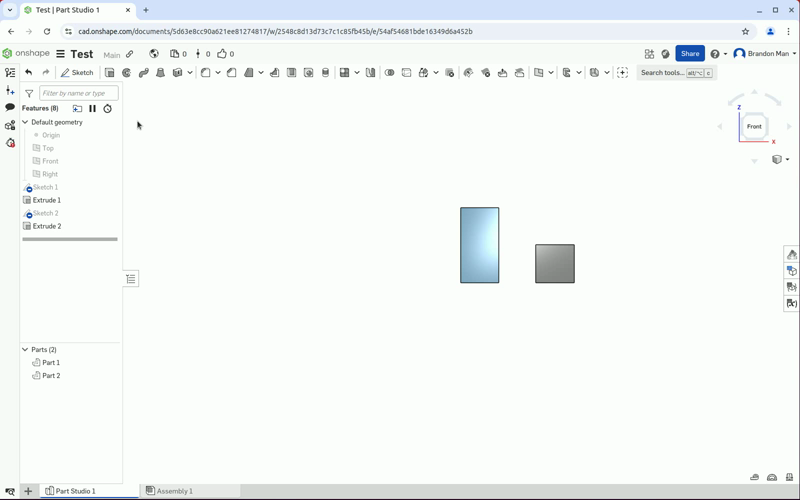
key(shift+h)
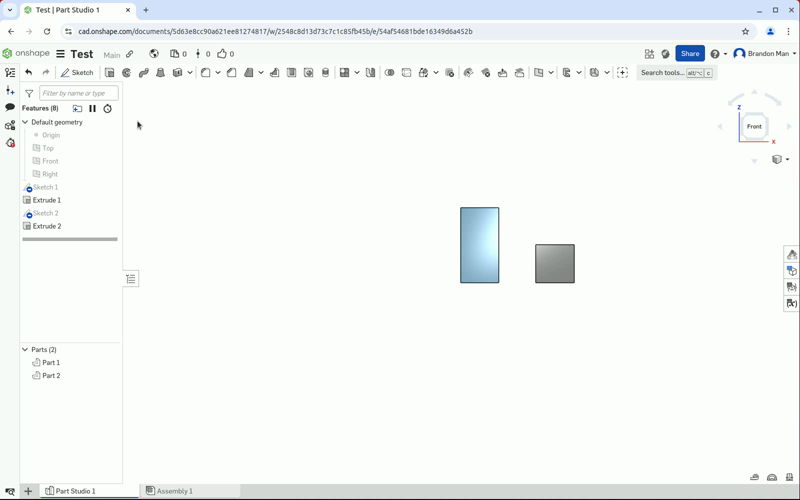
key(shift+h)
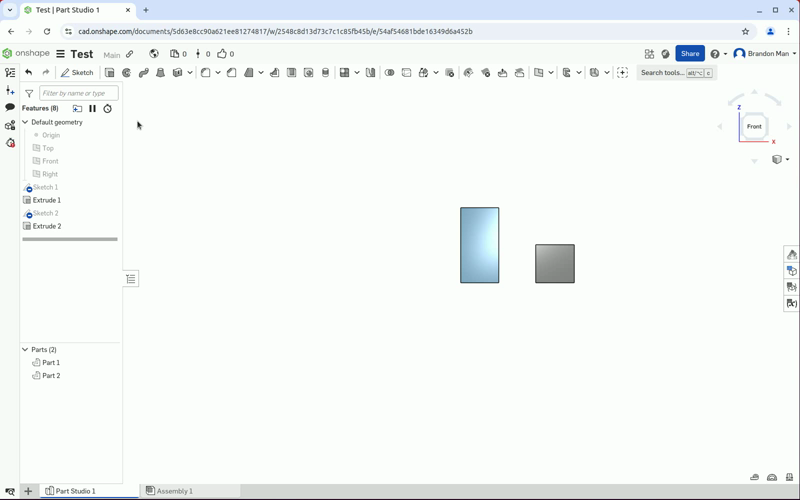
mouse_move(73, 189)
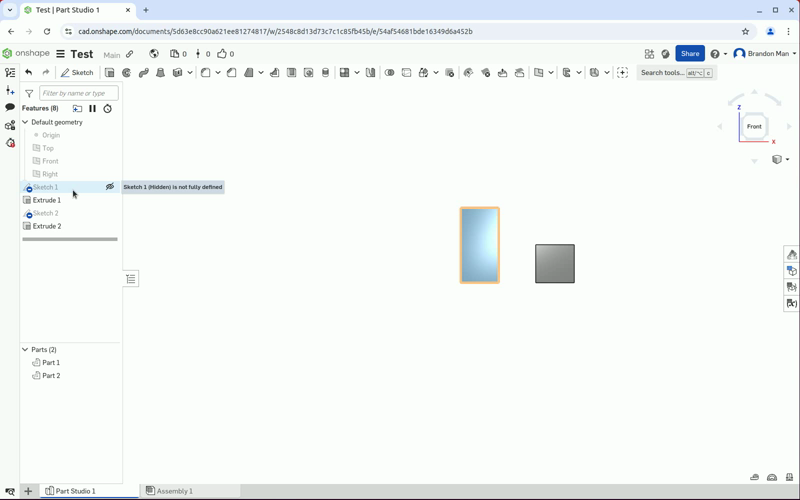
click(73, 189)
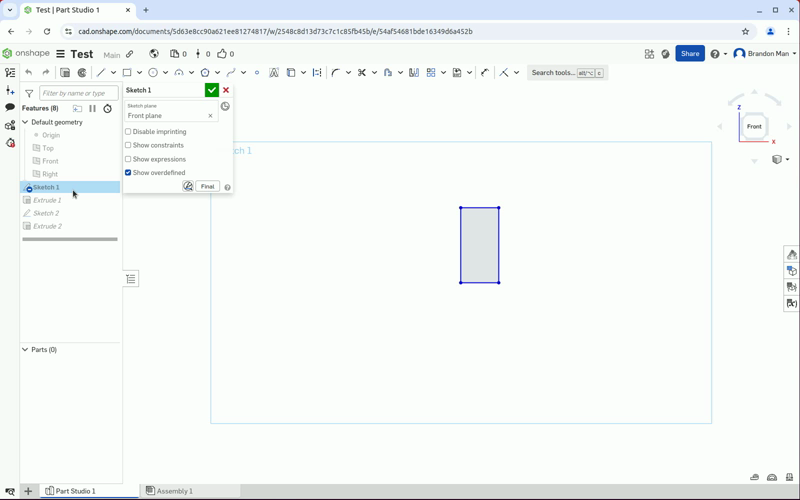
mouse_move(229, 92)
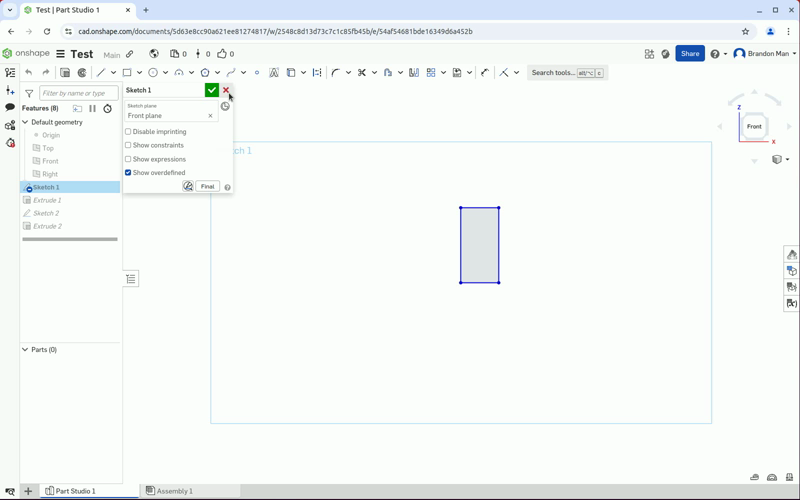
click(229, 92)
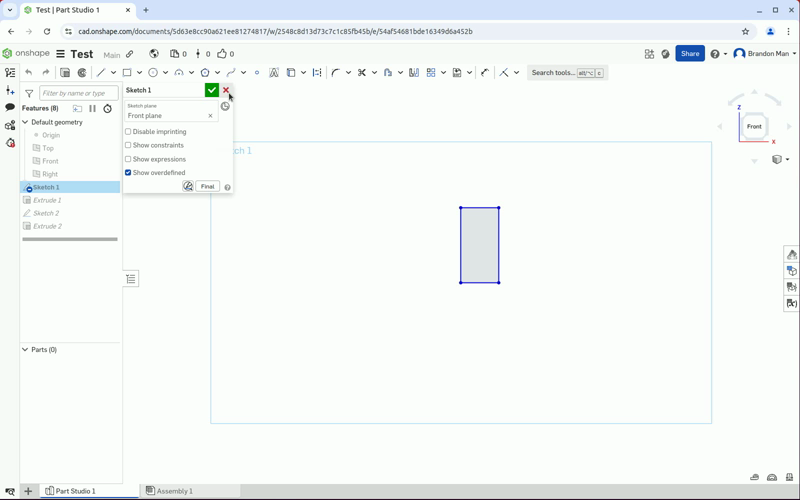
key(shift+s)
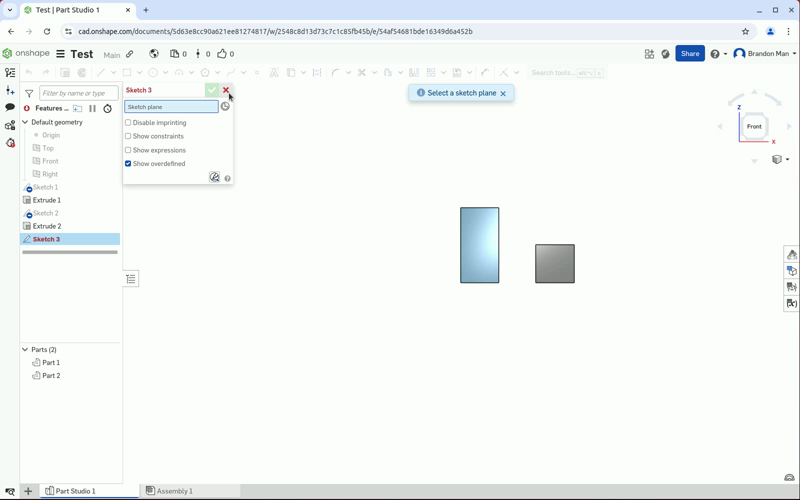
mouse_move(73, 163)
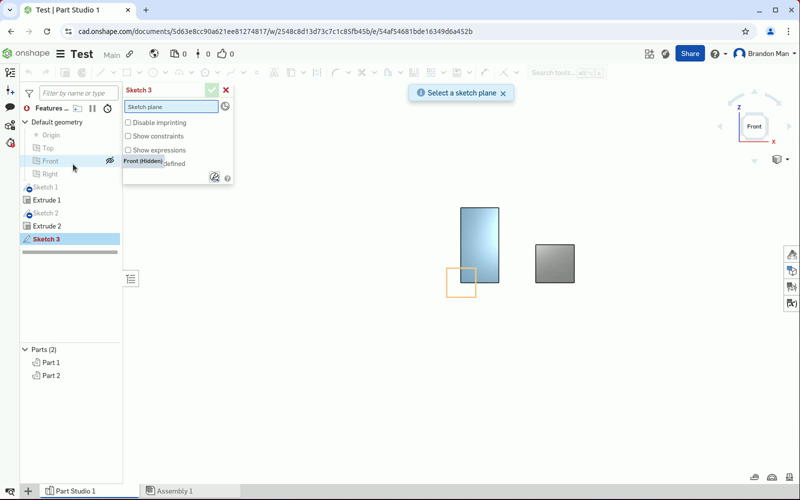
click(73, 163)
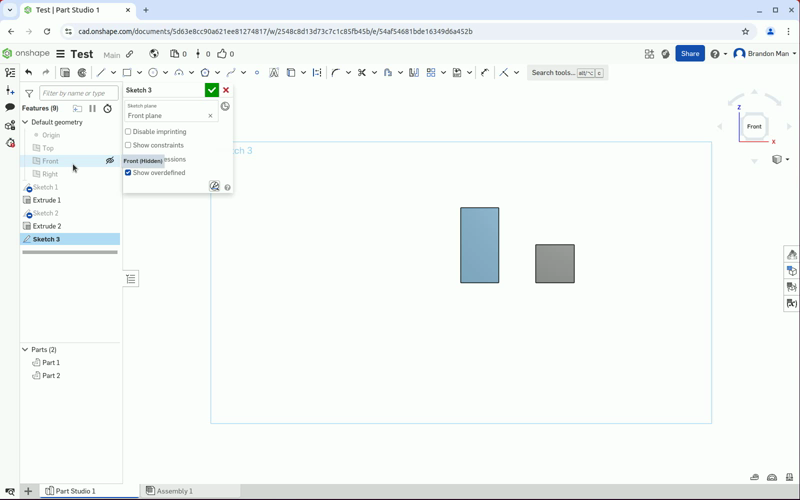
mouse_move(73, 352)
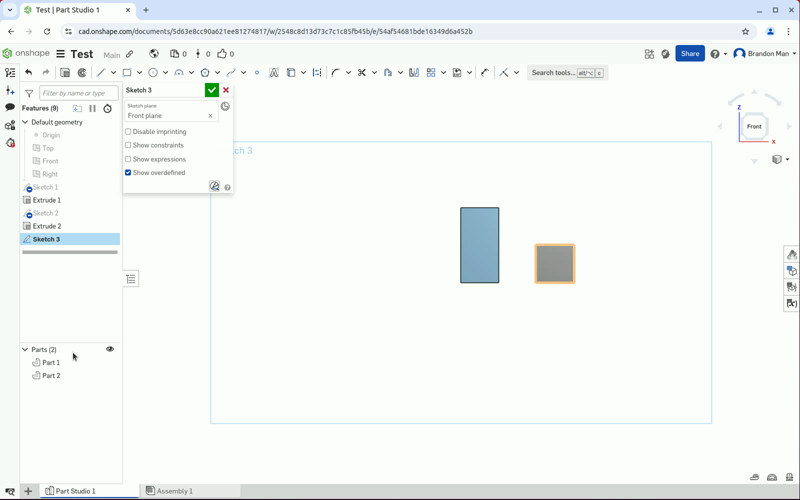
key(y)
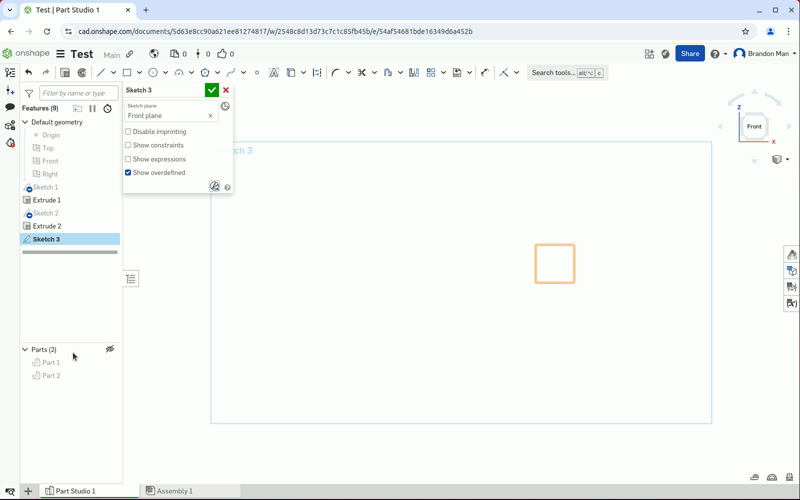
key(l)
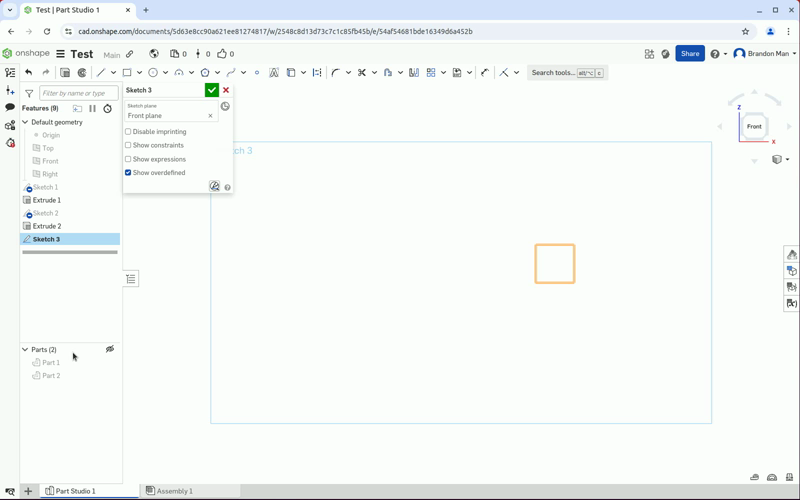
key_down(shift)
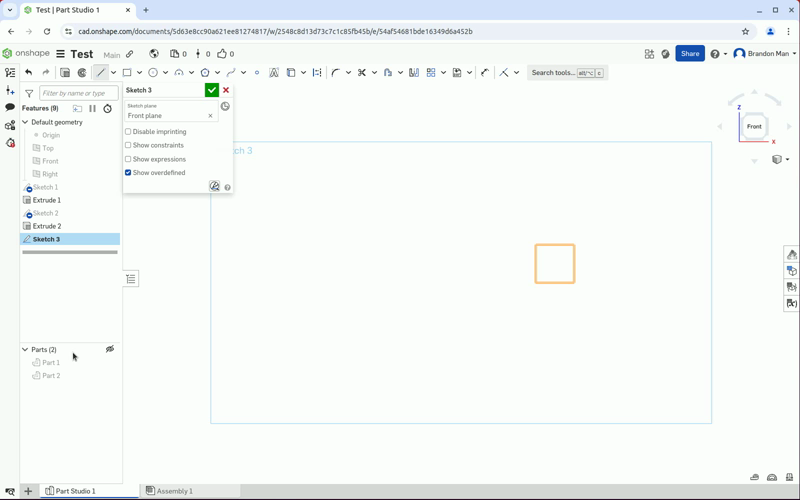
mouse_move(498, 282)
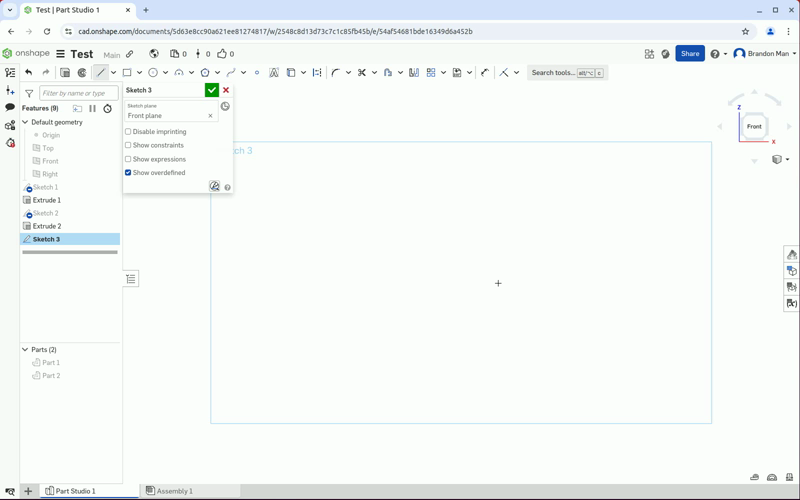
click(498, 282)
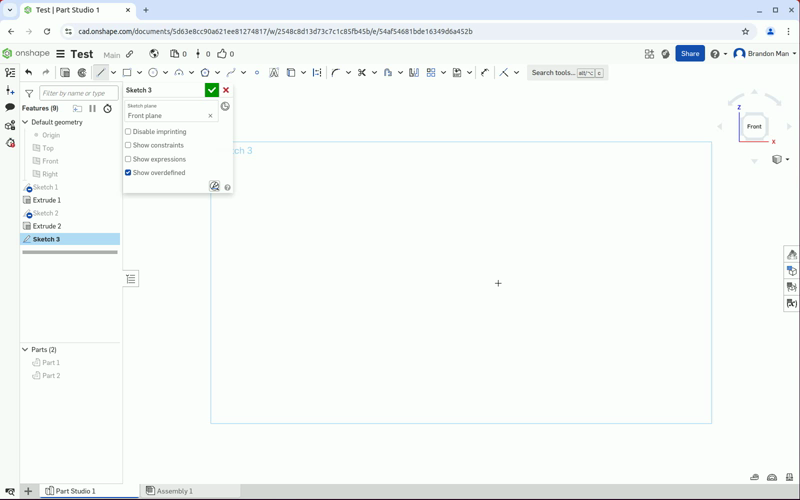
key_up(shift)
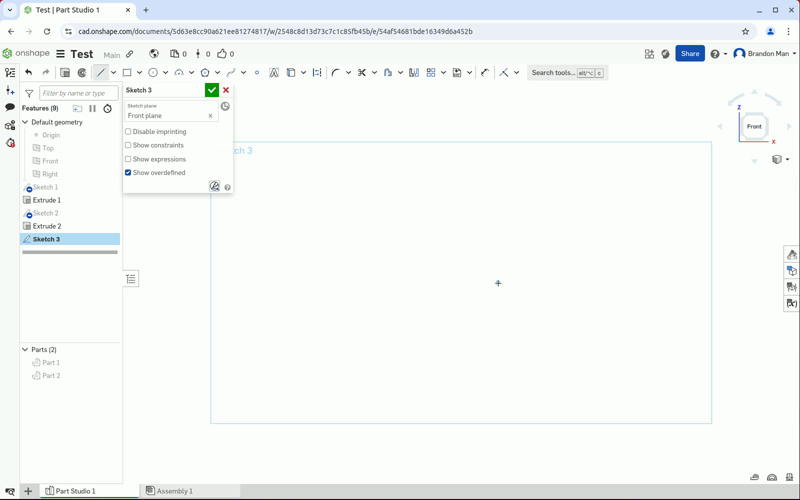
key_down(shift)
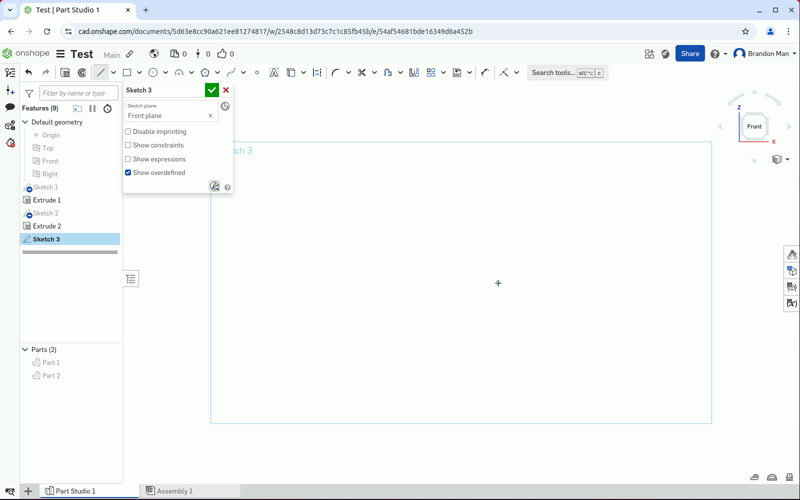
mouse_move(528, 282)
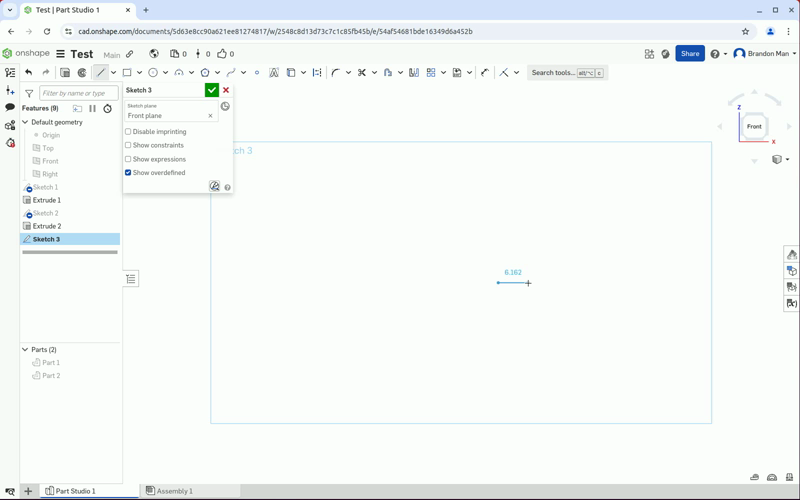
mouse_move(536, 282)
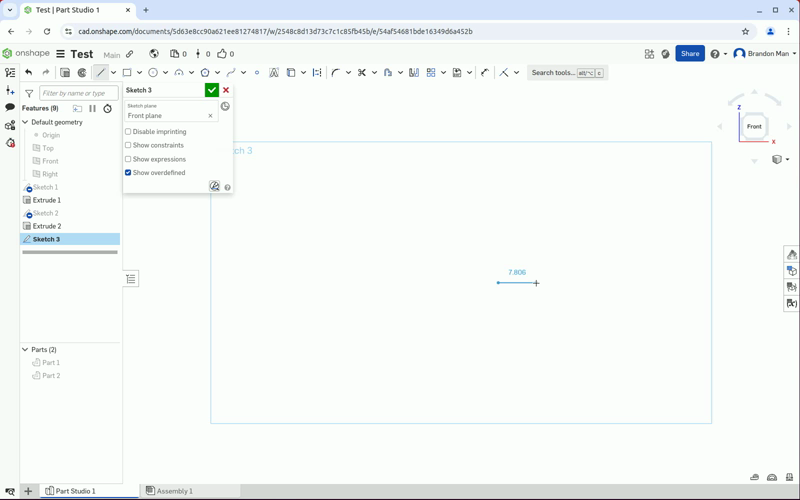
click(536, 282)
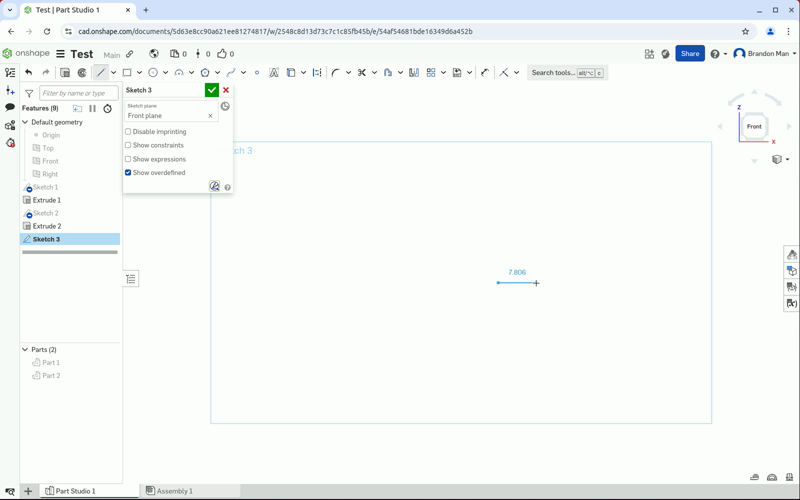
key_up(shift)
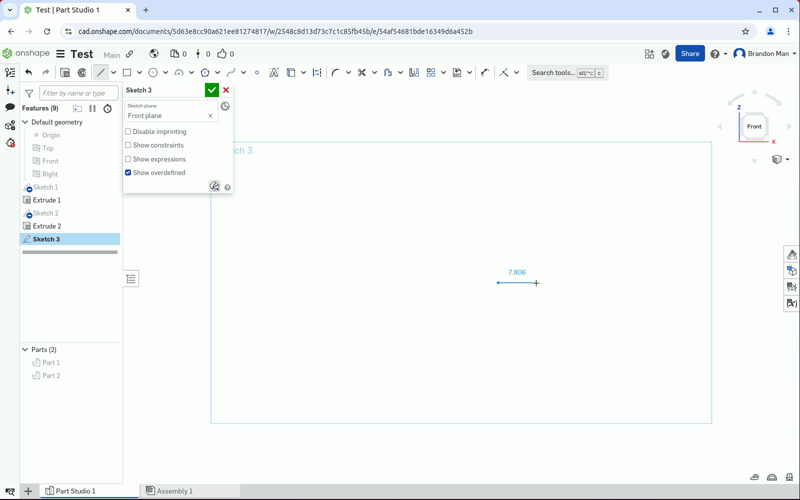
key_down(shift)
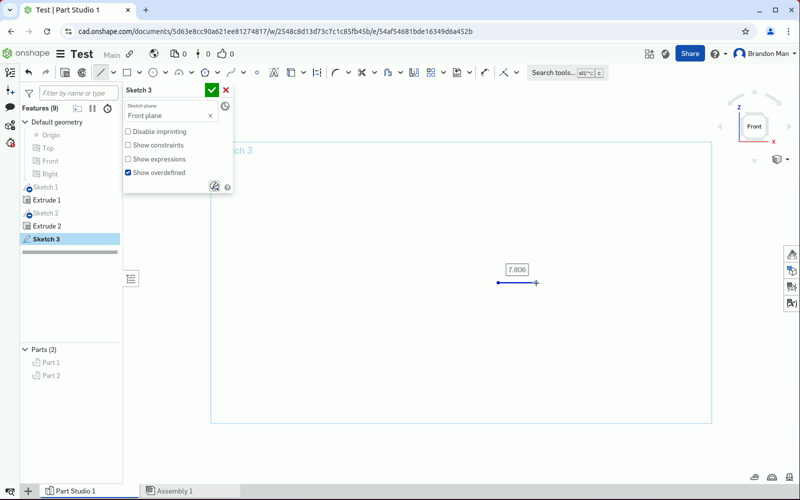
mouse_move(566, 282)
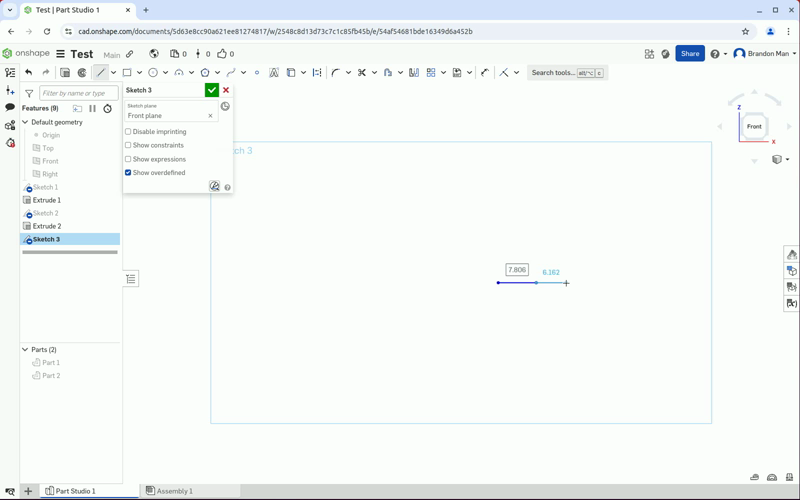
mouse_move(536, 244)
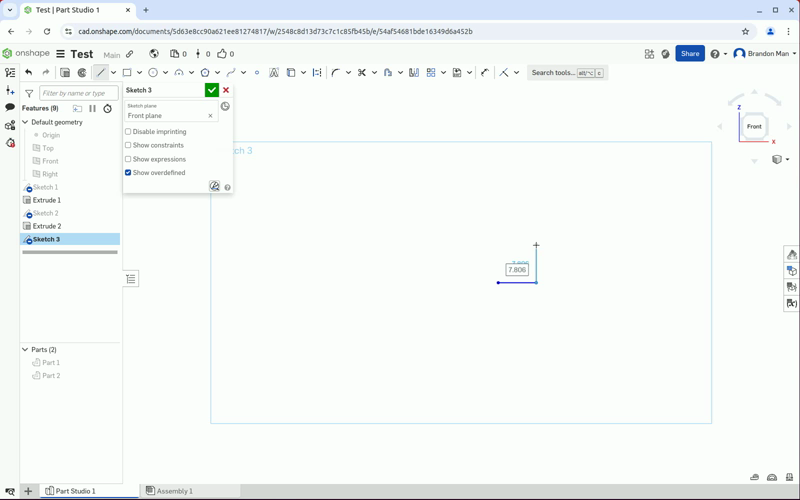
click(536, 244)
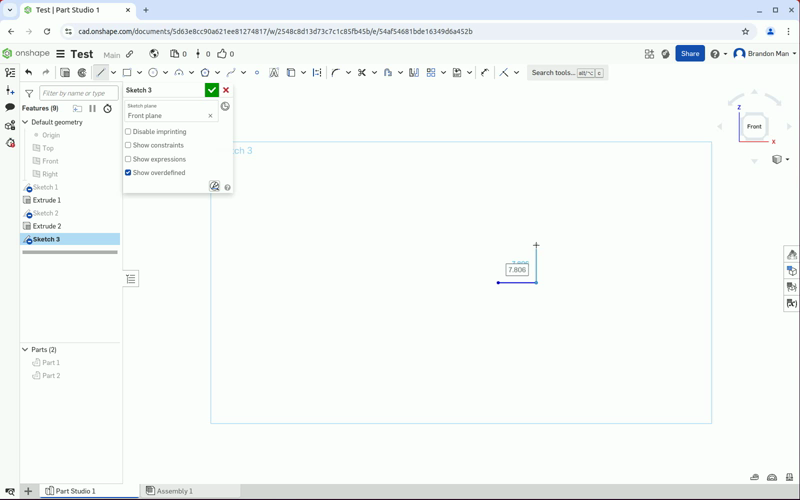
key_up(shift)
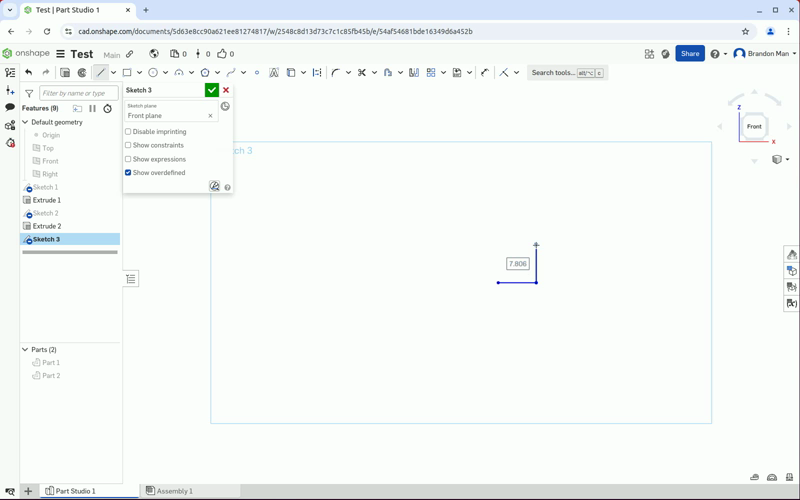
key_down(shift)
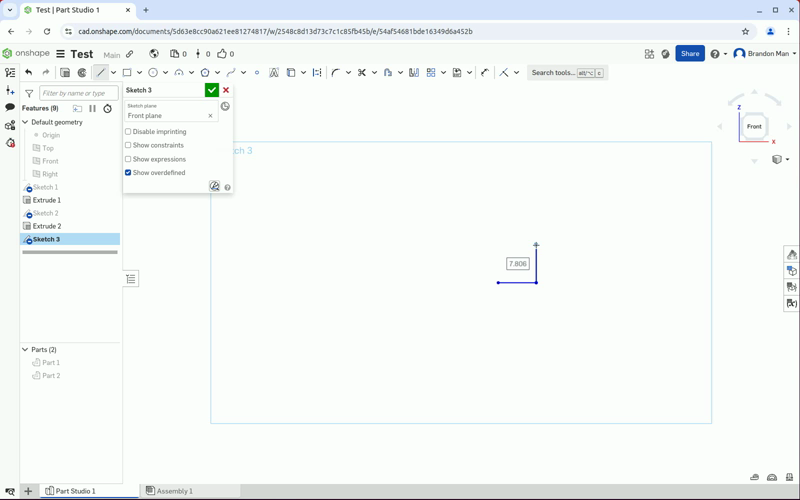
mouse_move(566, 244)
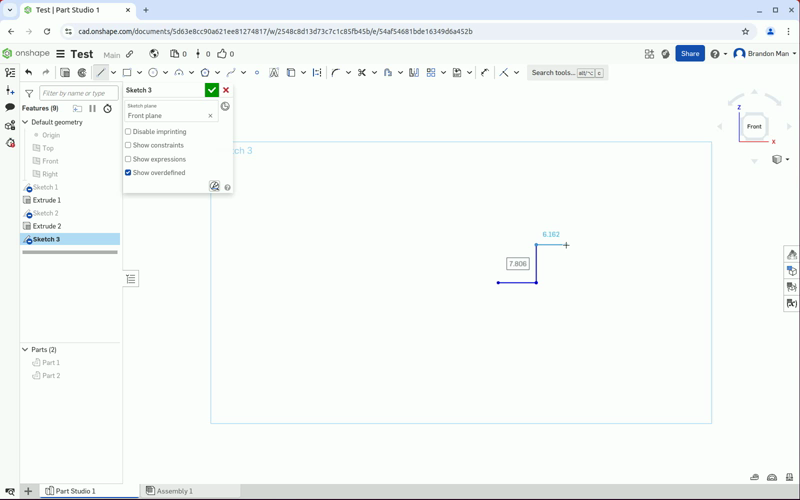
mouse_move(573, 244)
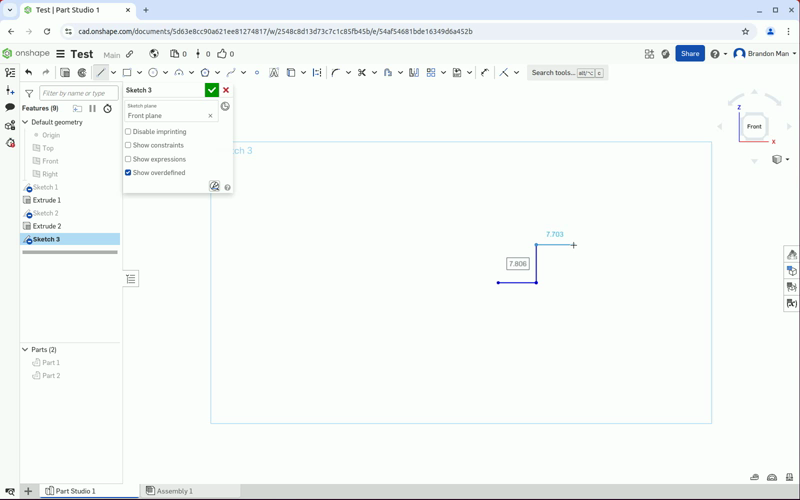
click(573, 244)
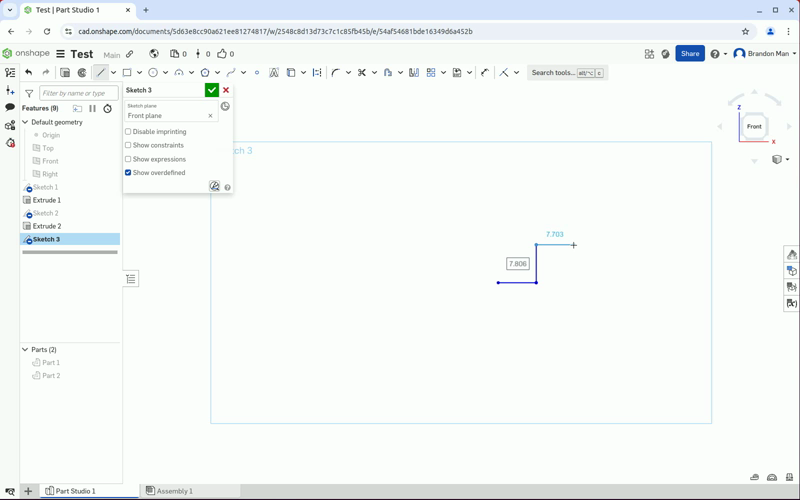
key_up(shift)
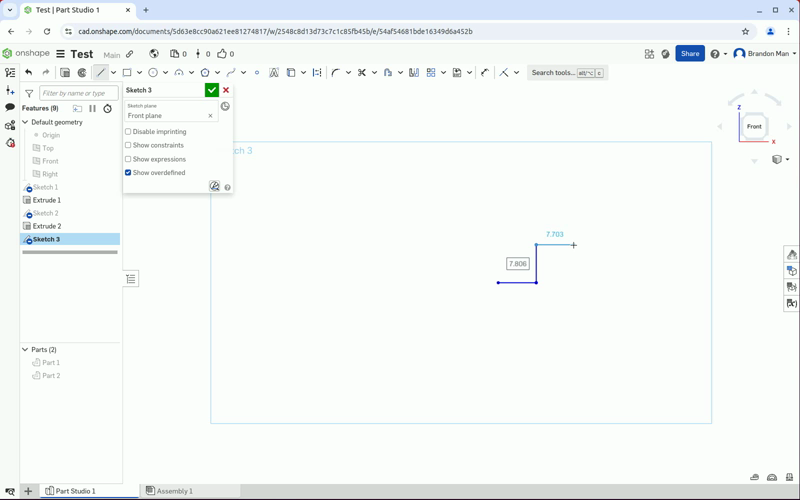
key_down(shift)
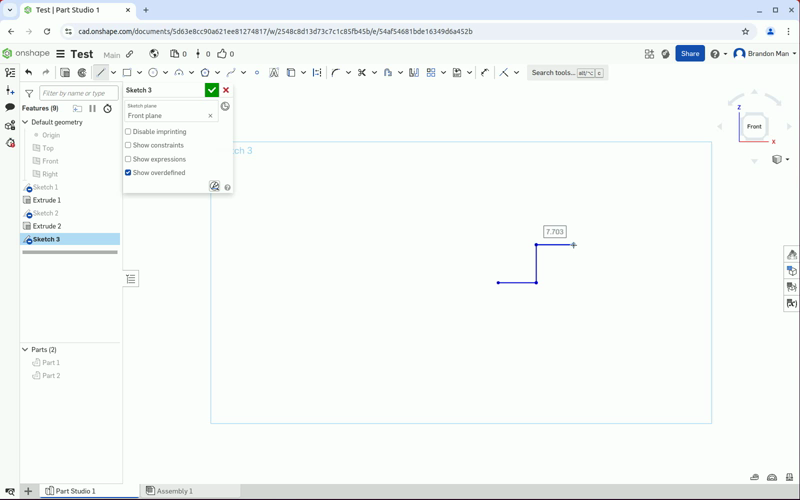
mouse_move(589, 244)
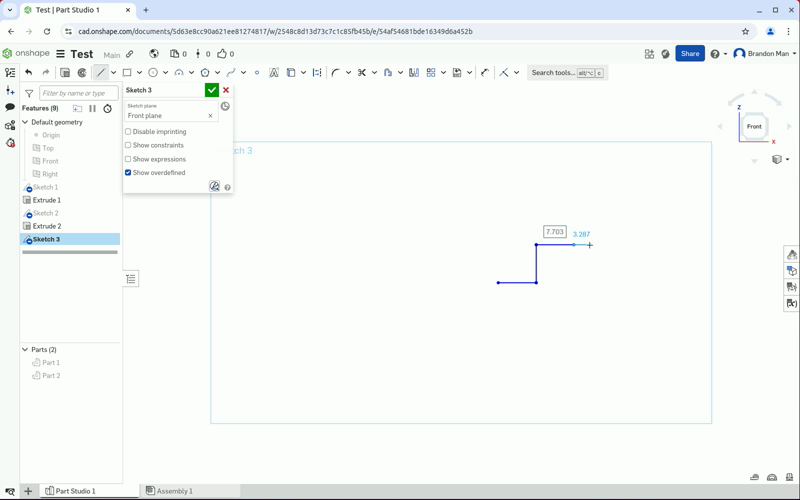
mouse_move(573, 207)
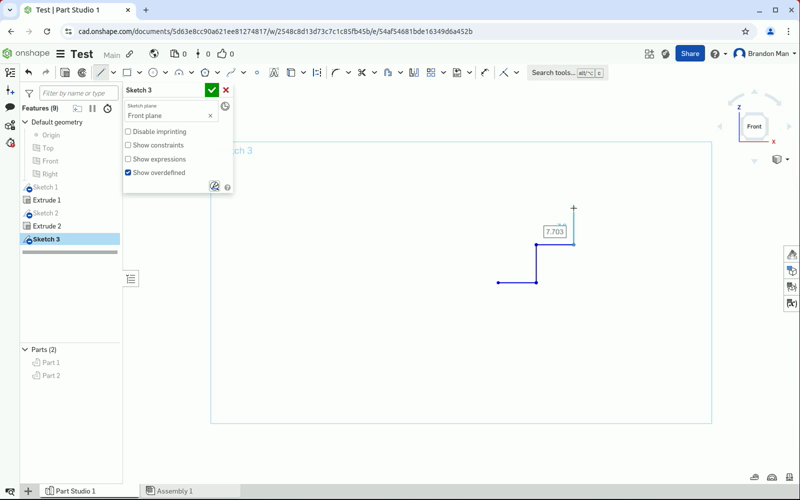
click(573, 207)
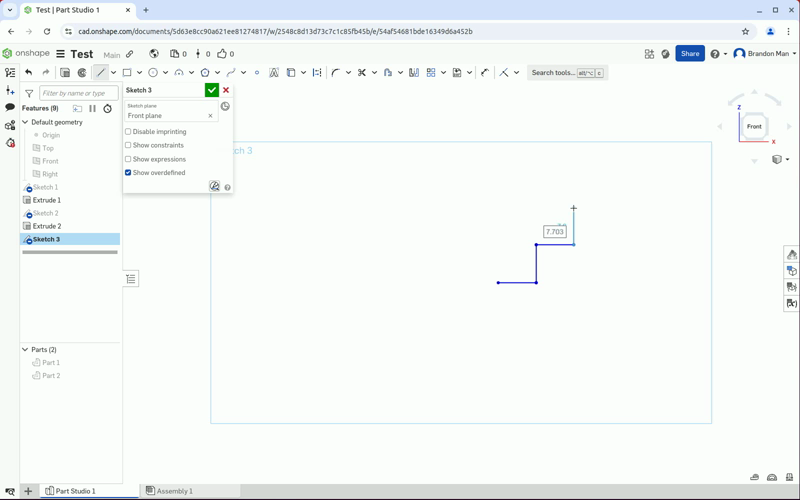
key_up(shift)
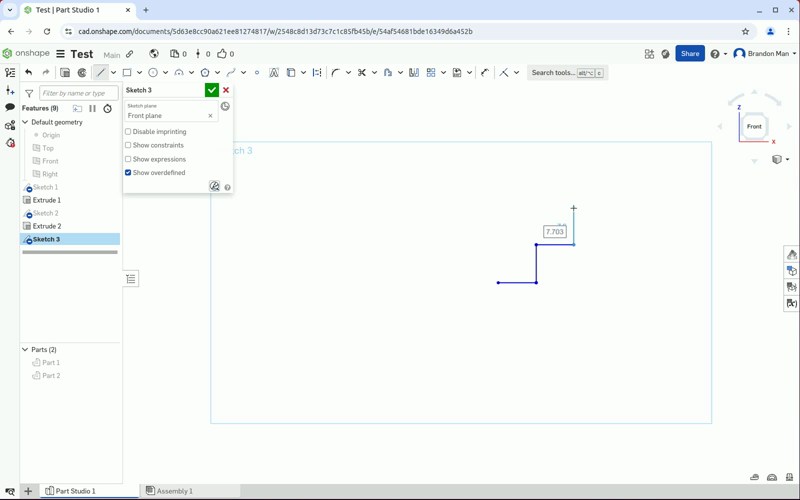
key_down(shift)
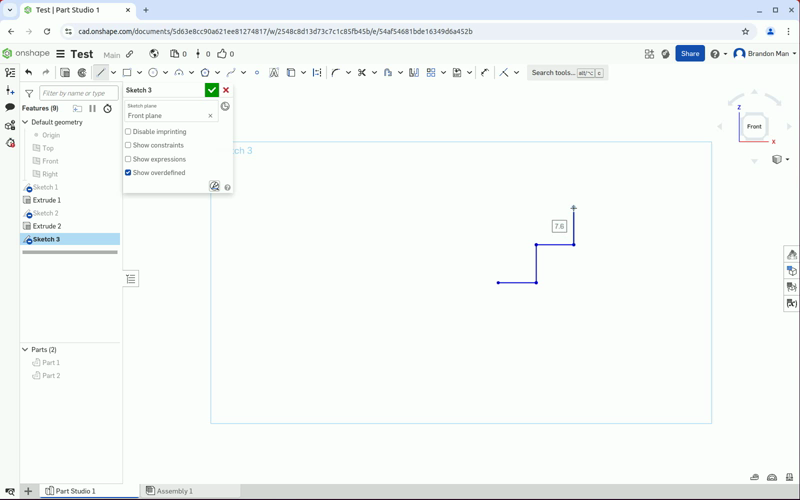
mouse_move(498, 207)
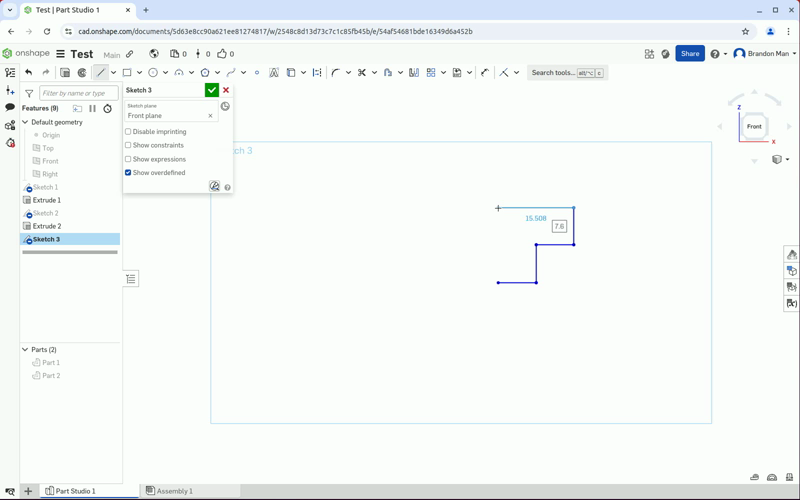
click(498, 207)
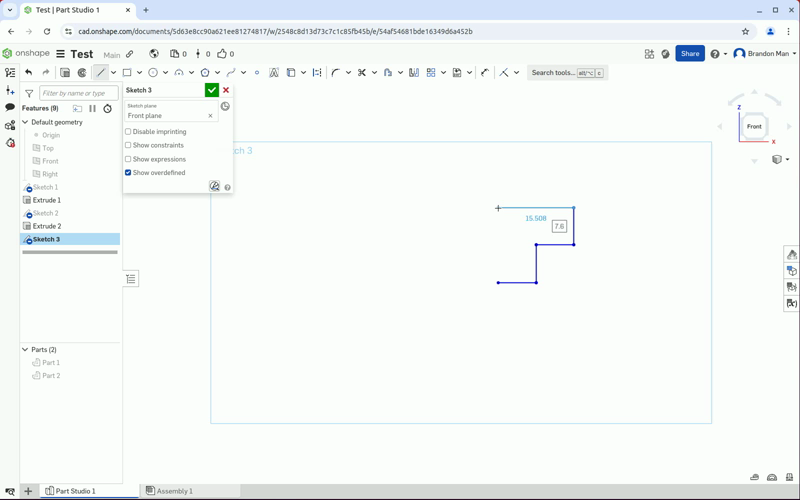
key_up(shift)
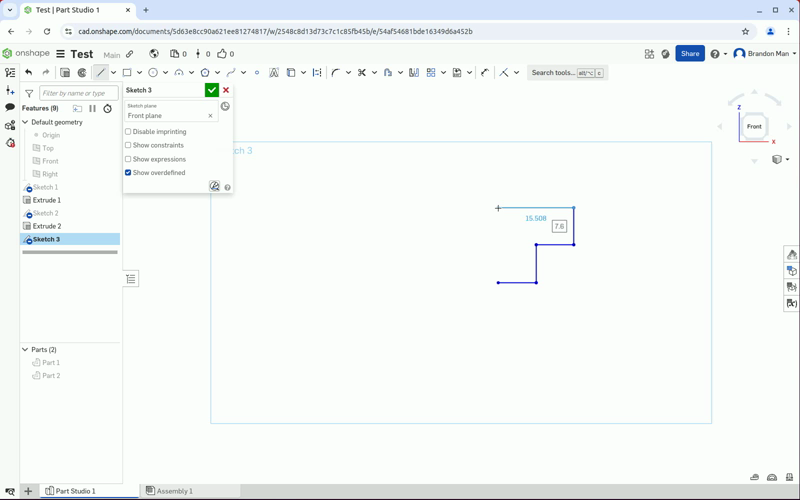
key_down(shift)
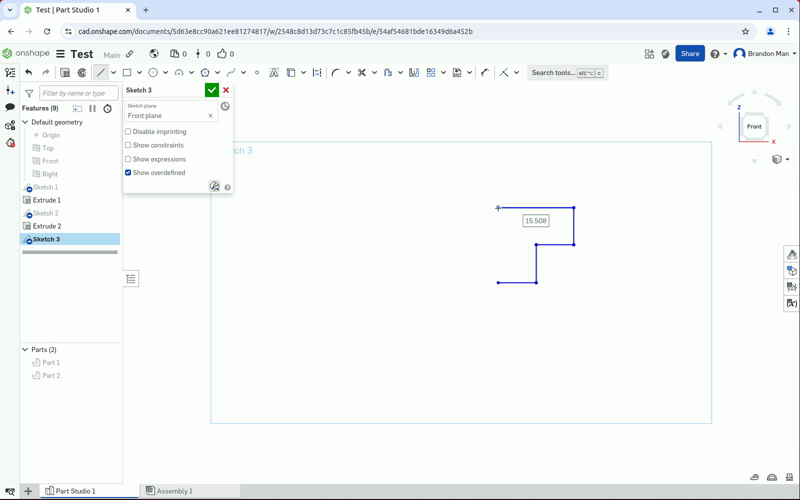
mouse_move(498, 282)
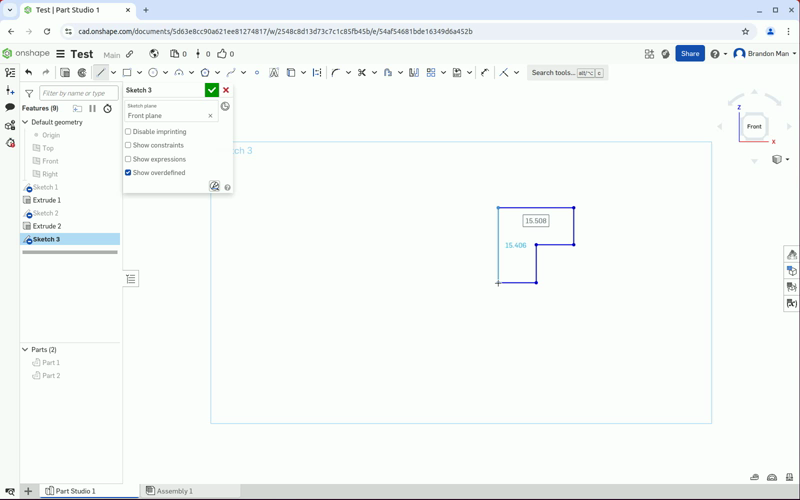
key_up(shift)
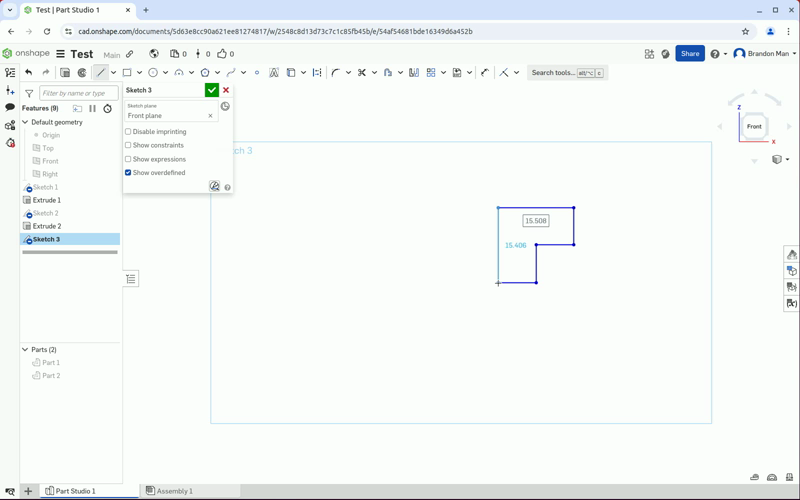
click(498, 282)
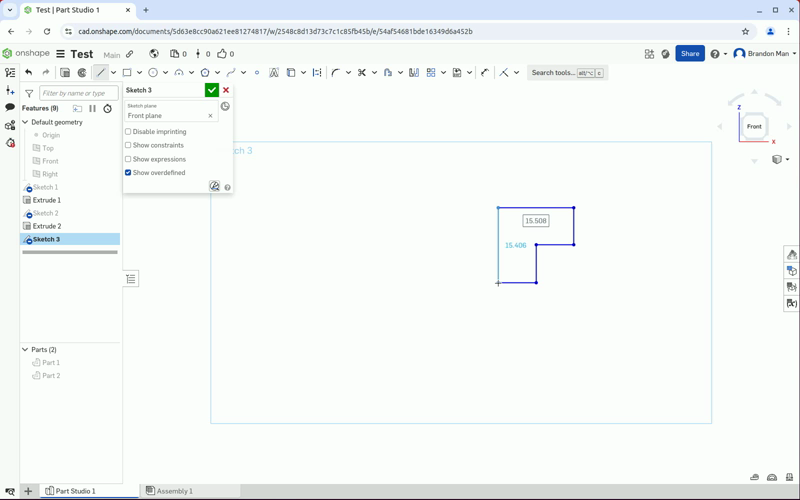
key(esc)
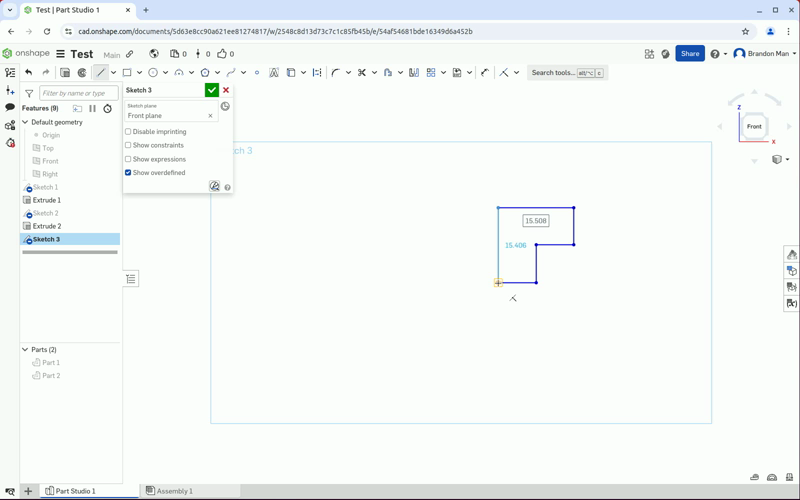
mouse_move(503, 215)
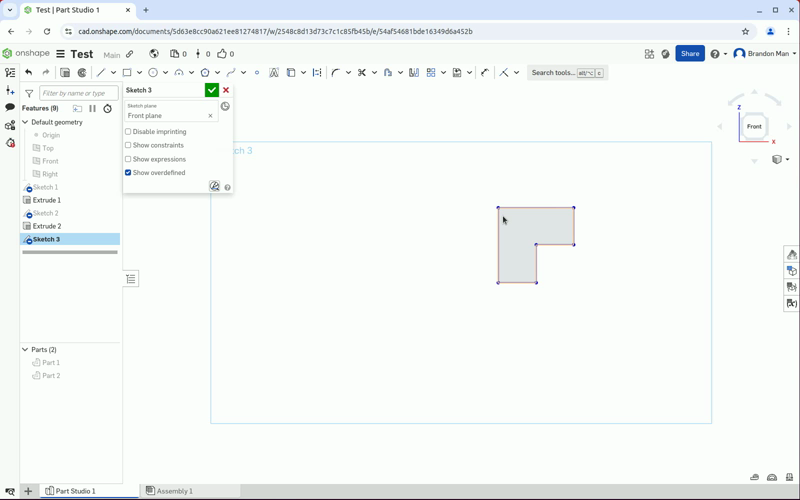
click(503, 215)
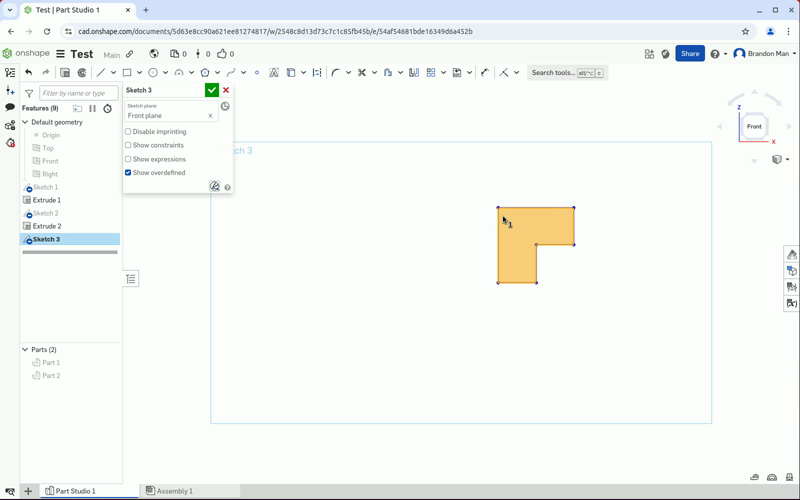
mouse_move(73, 352)
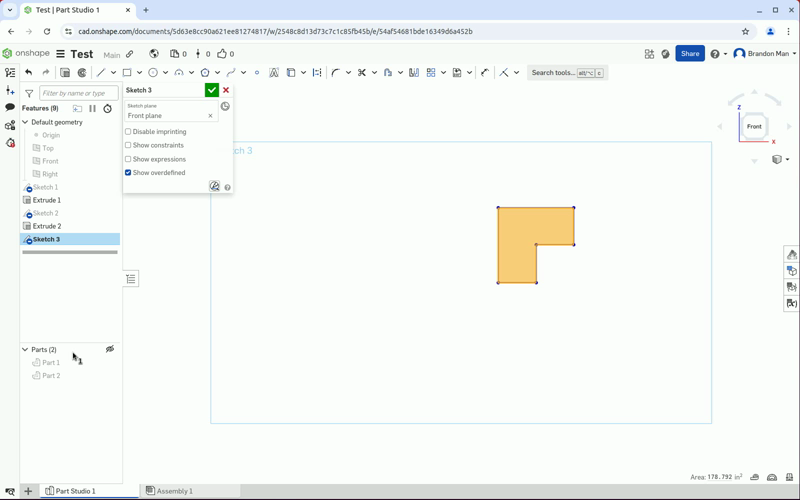
key(shift+y)
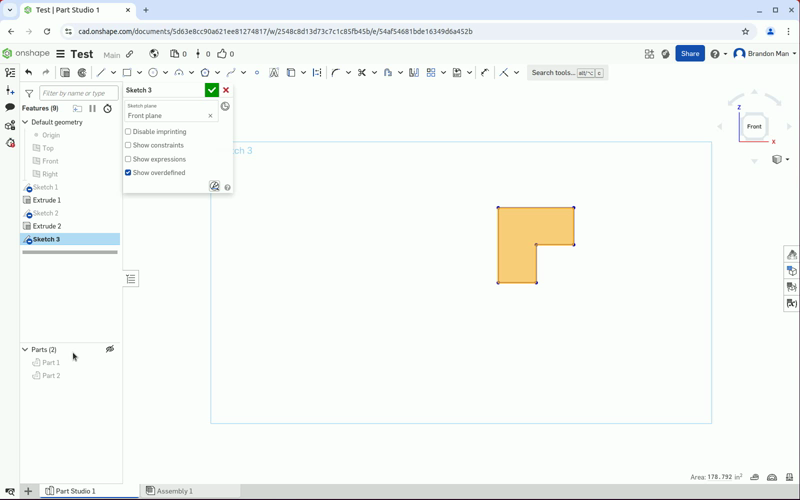
key(shift+e)
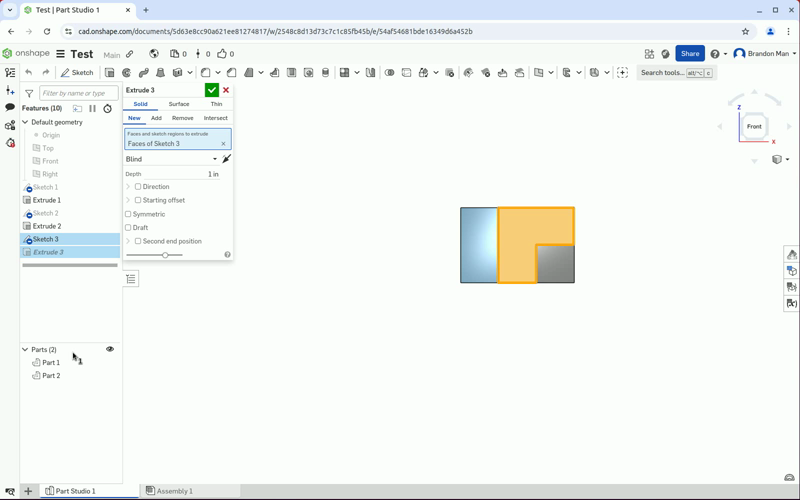
mouse_move(143, 106)
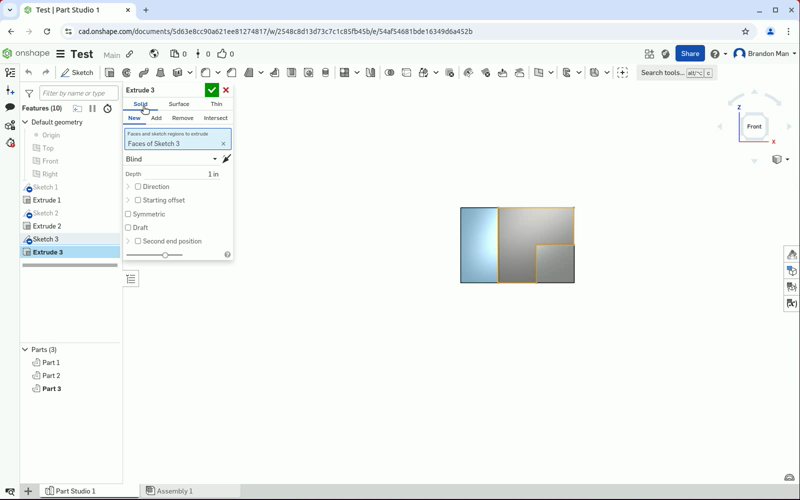
click(143, 106)
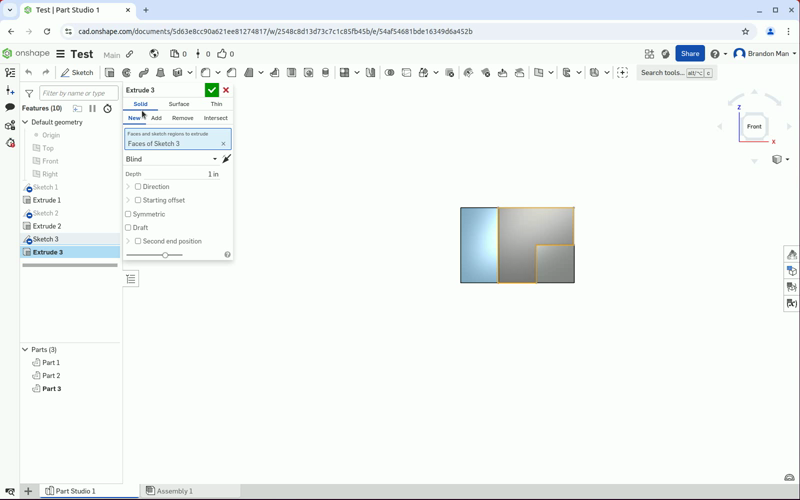
mouse_move(137, 120)
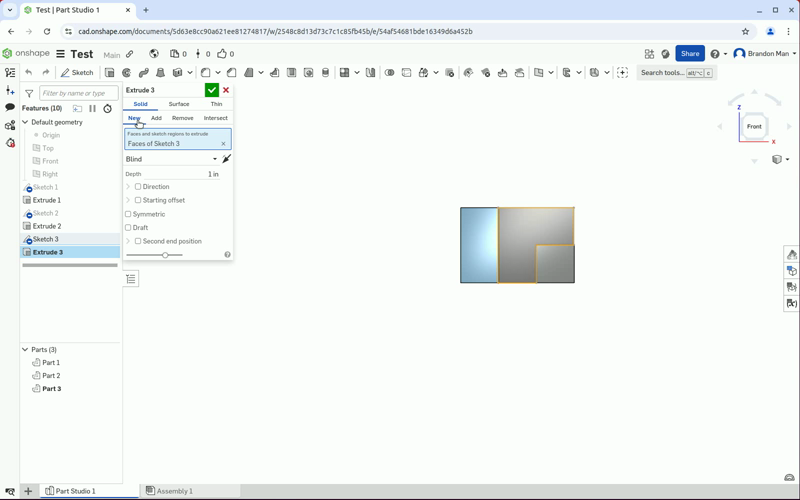
click(137, 120)
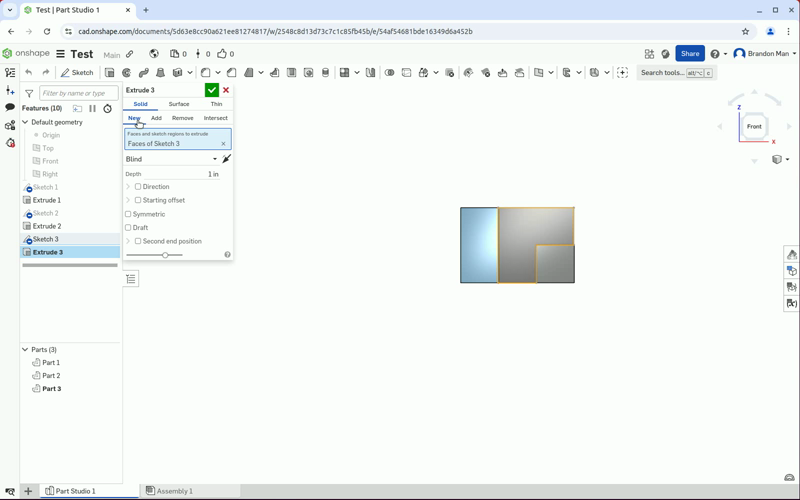
key(tab, 4)
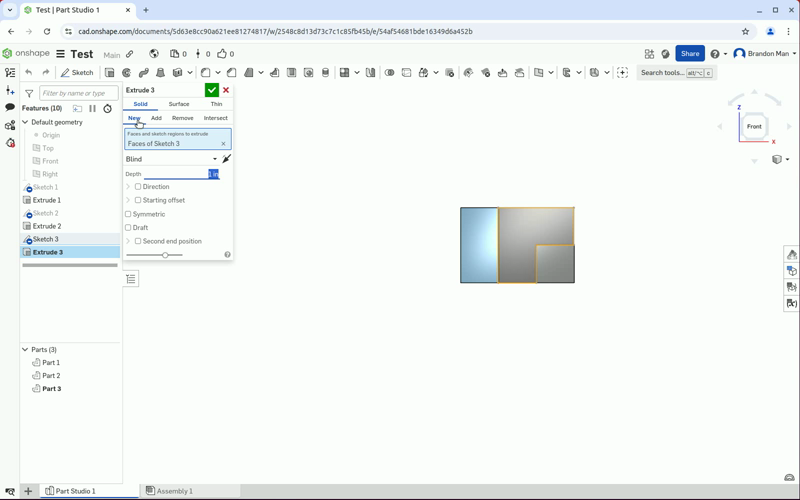
text(7.703)
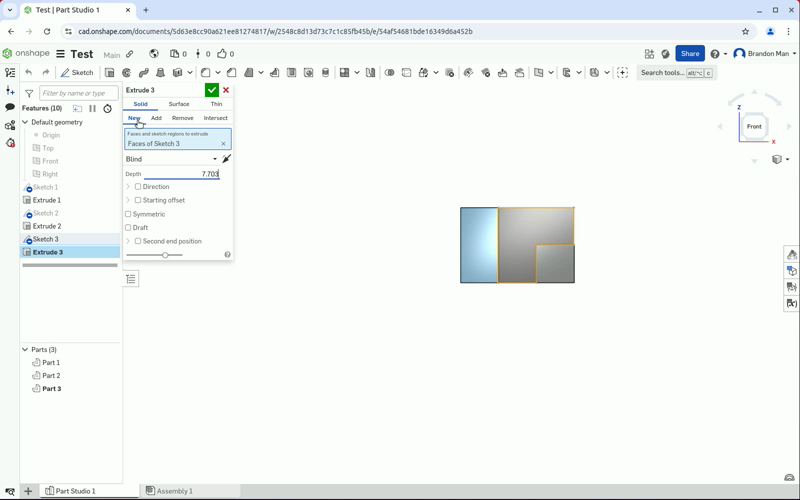
key(enter)
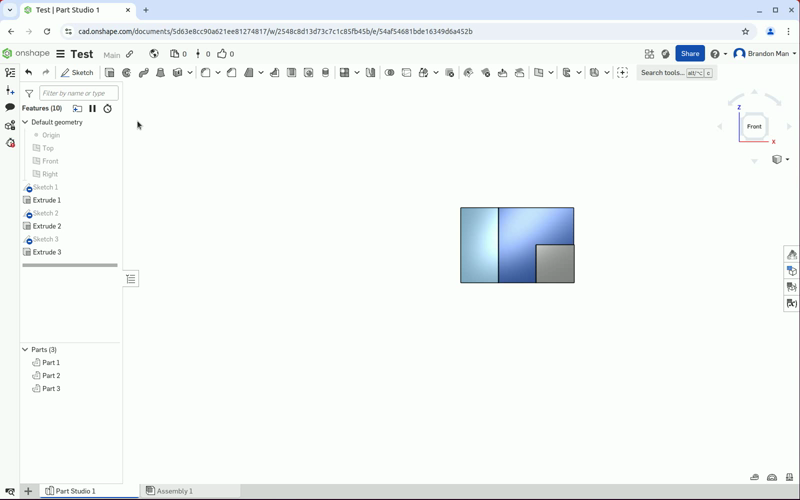
key(shift+h)
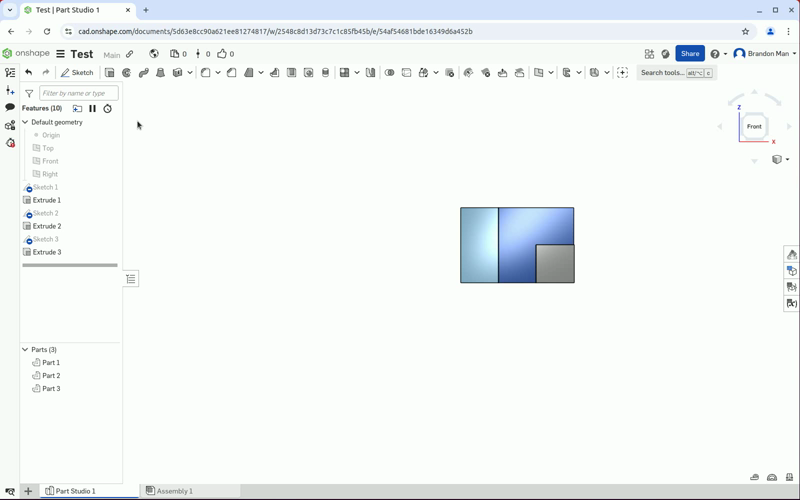
key(shift+h)
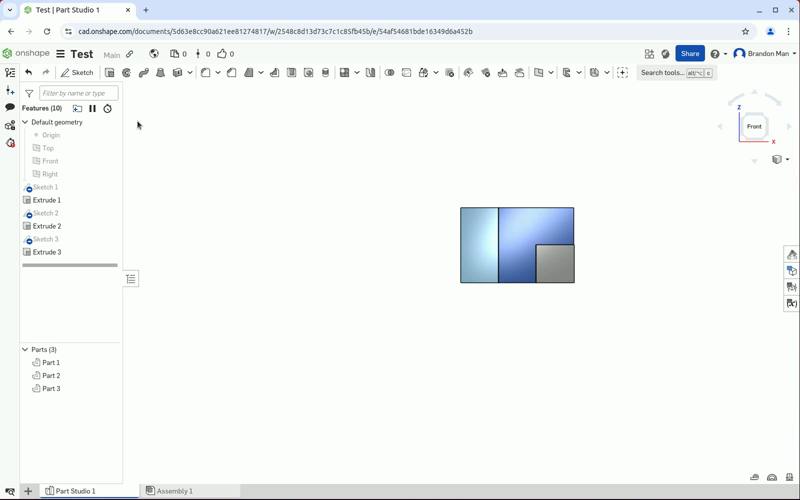
mouse_move(73, 189)
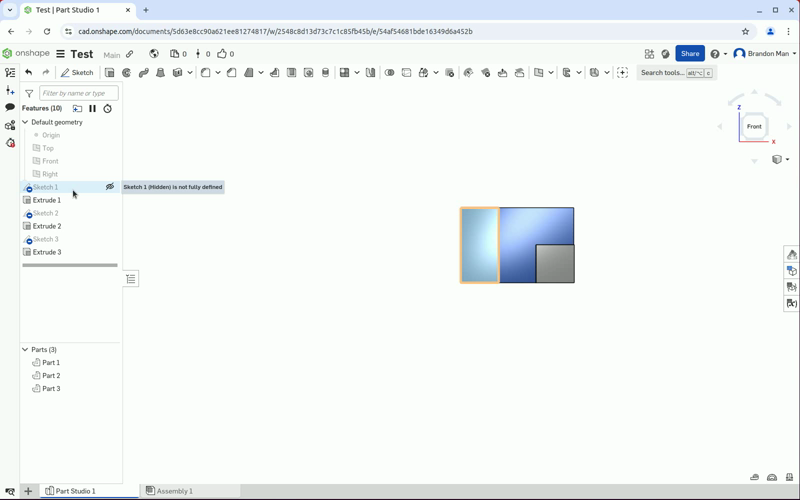
click(73, 189)
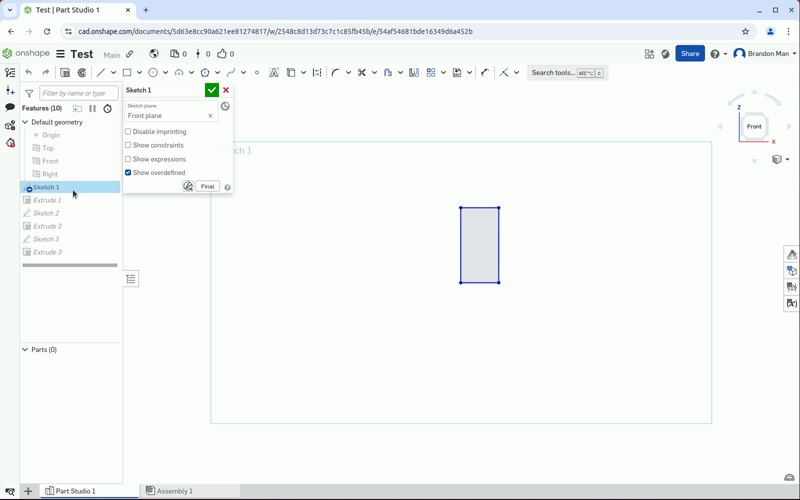
mouse_move(229, 92)
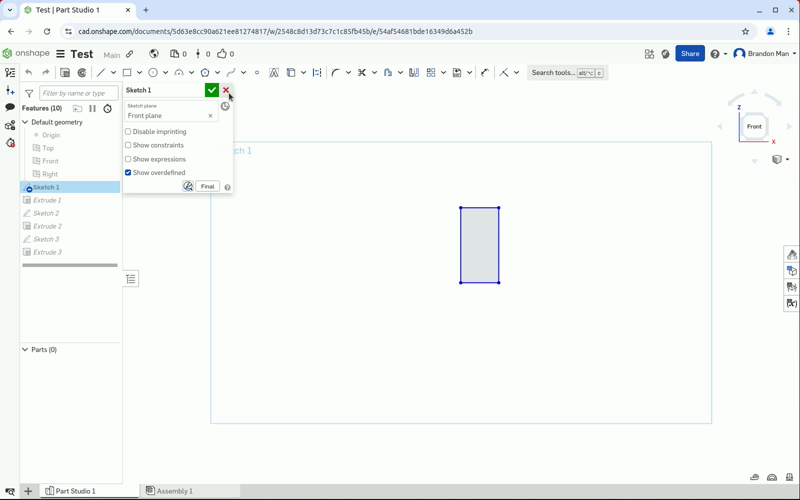
click(229, 92)
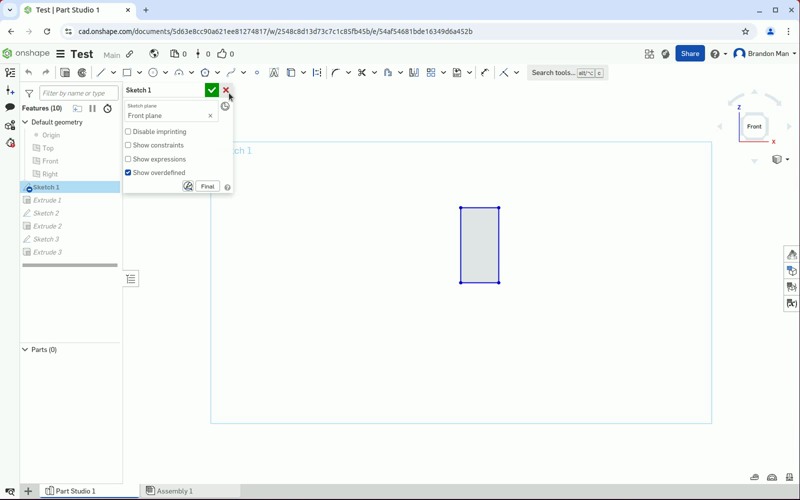
key(shift+s)
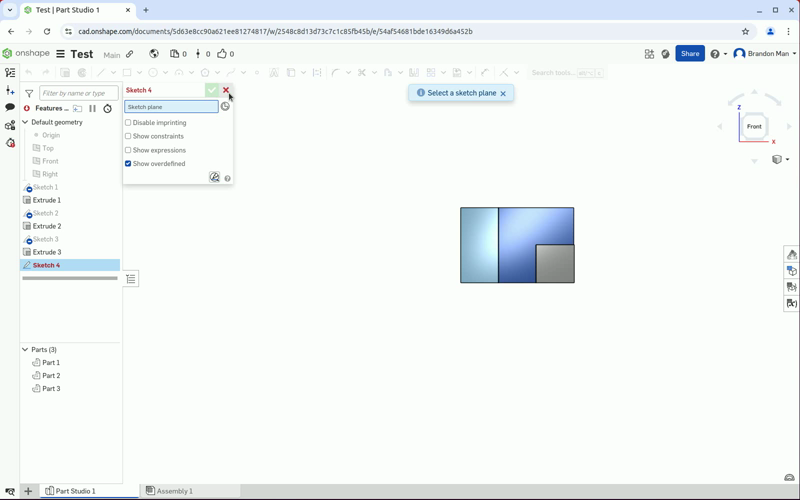
mouse_move(73, 163)
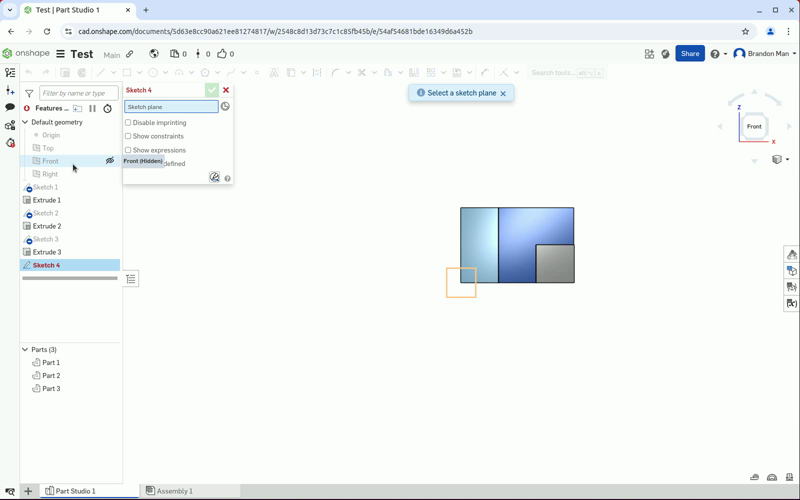
click(73, 163)
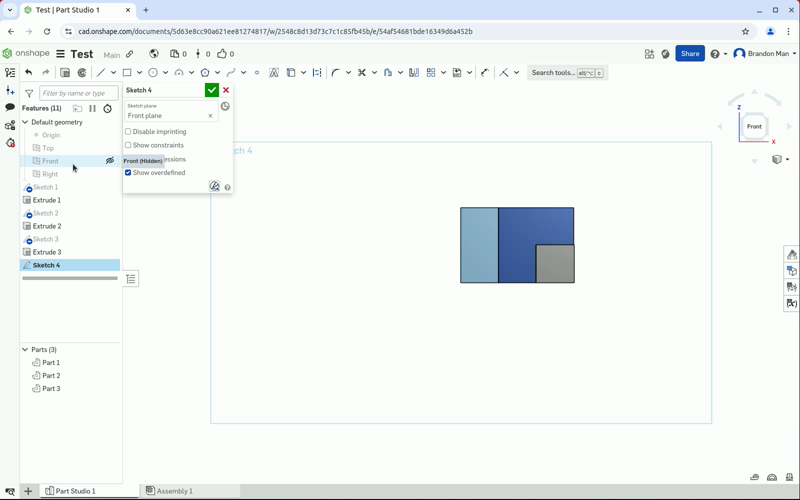
mouse_move(73, 352)
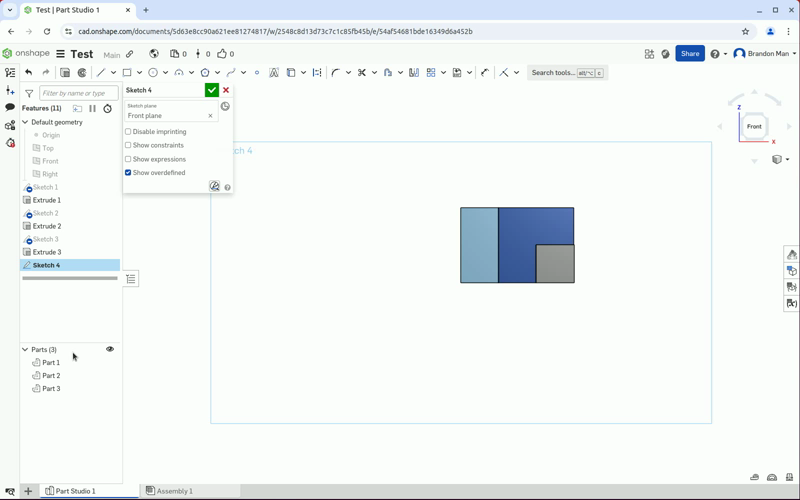
key(y)
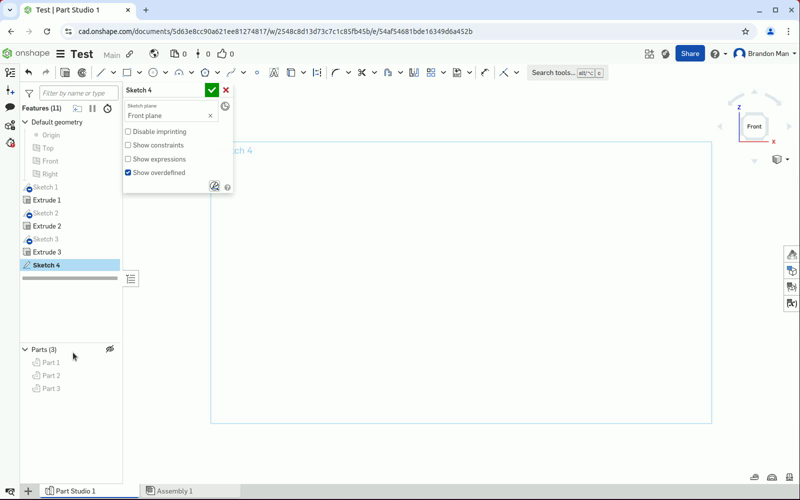
key(l)
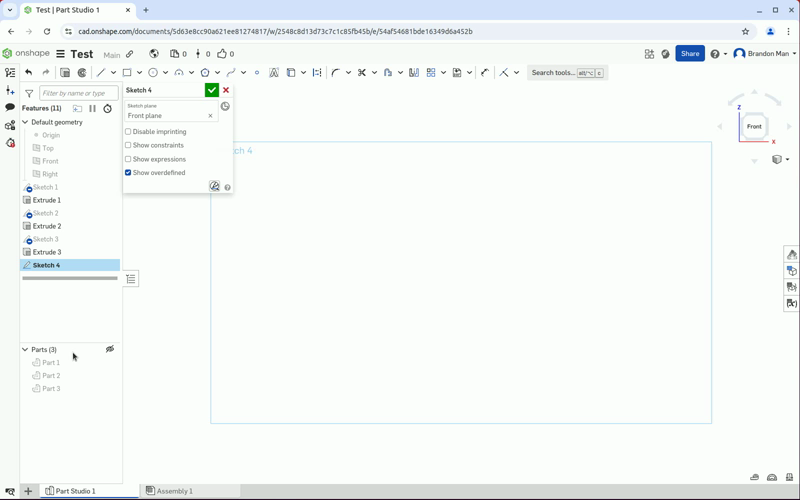
key_down(shift)
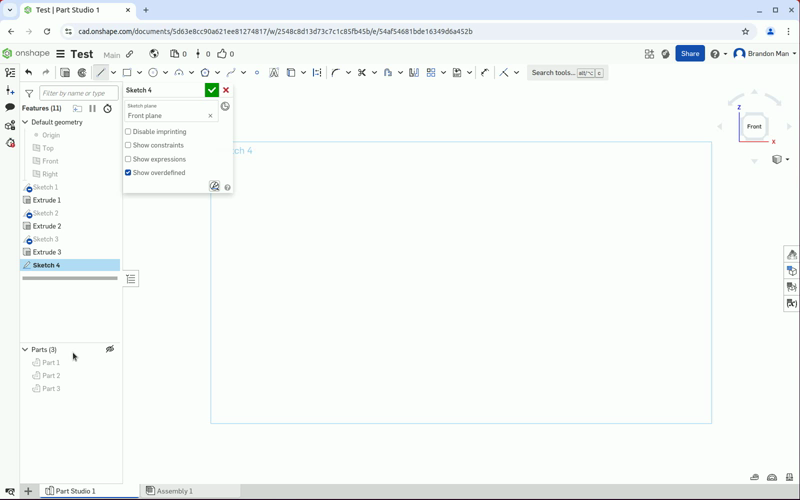
mouse_move(460, 282)
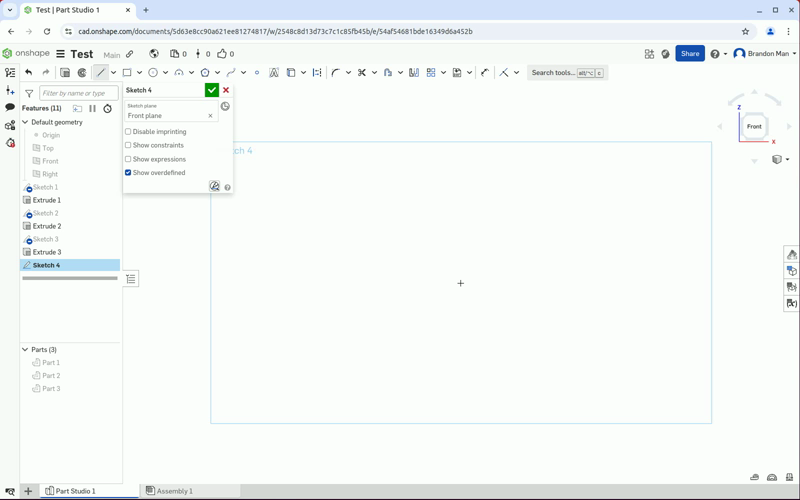
click(460, 282)
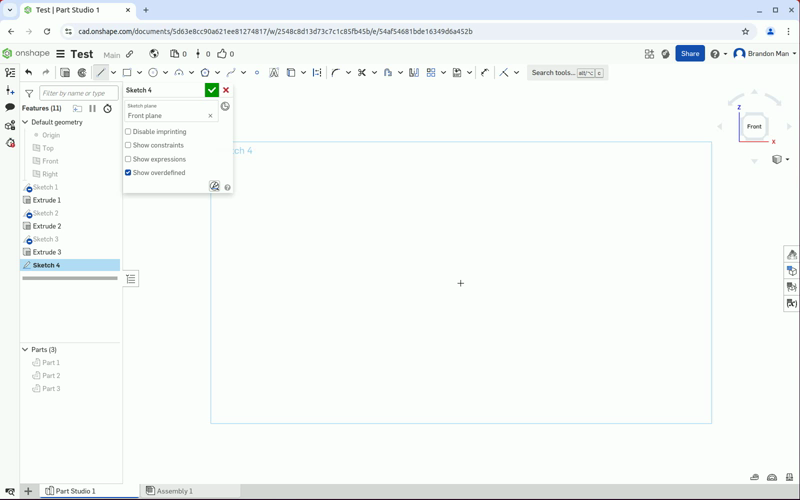
key_up(shift)
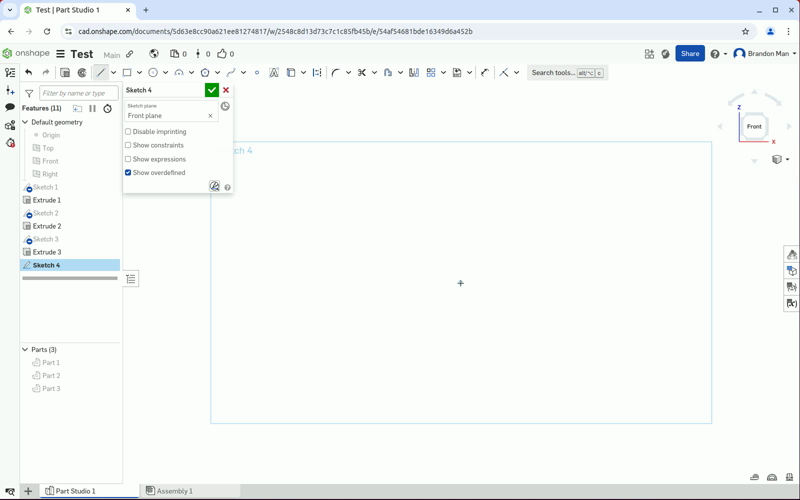
key_down(shift)
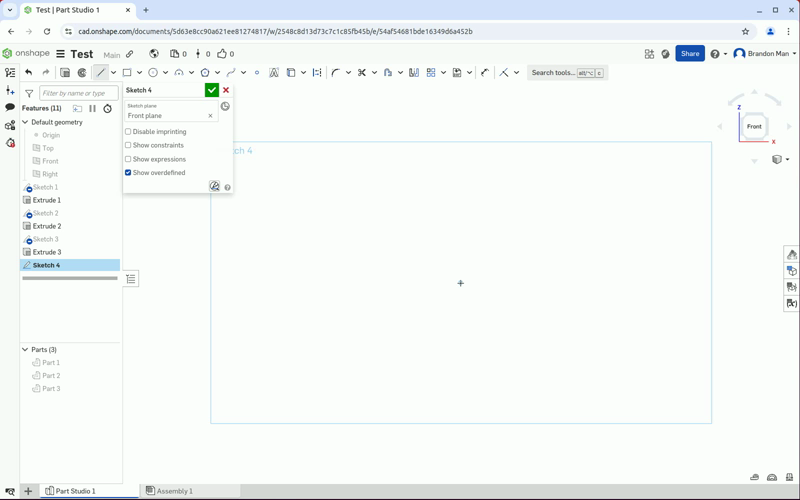
mouse_move(490, 282)
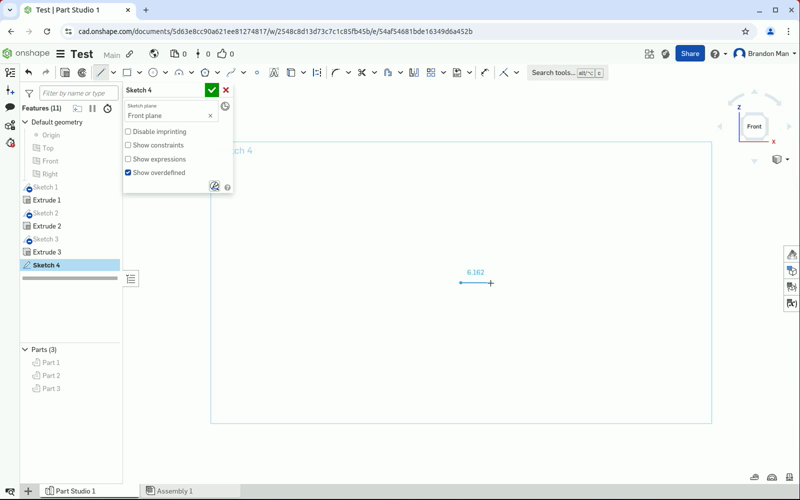
mouse_move(498, 282)
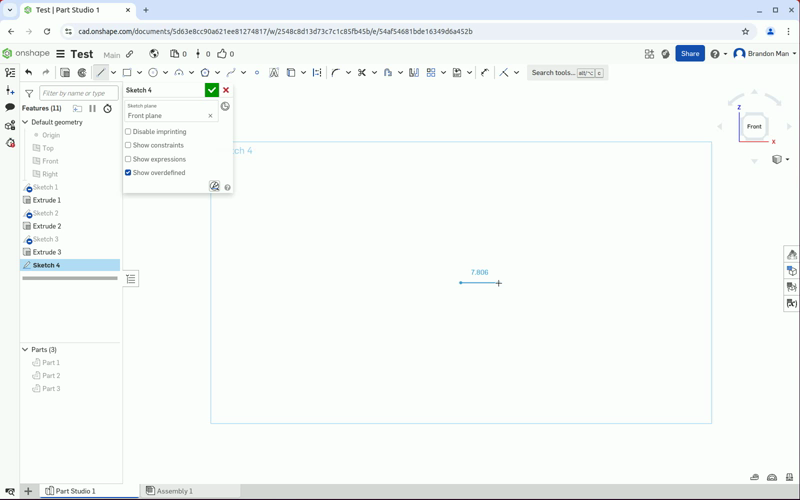
click(498, 282)
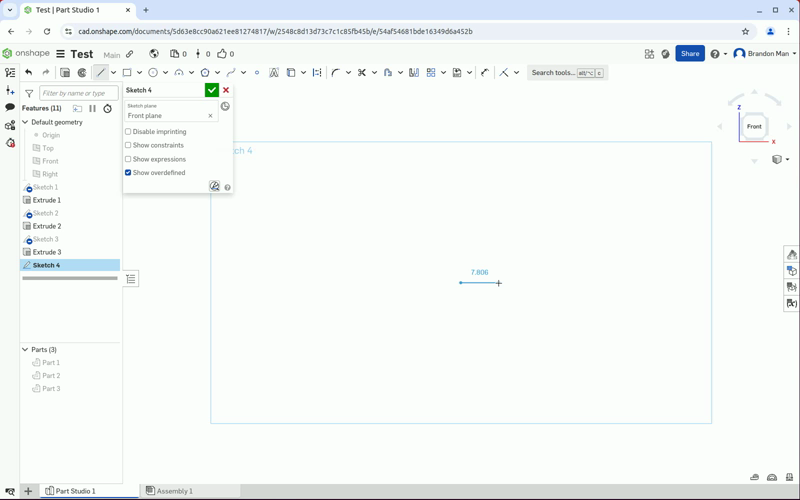
key_up(shift)
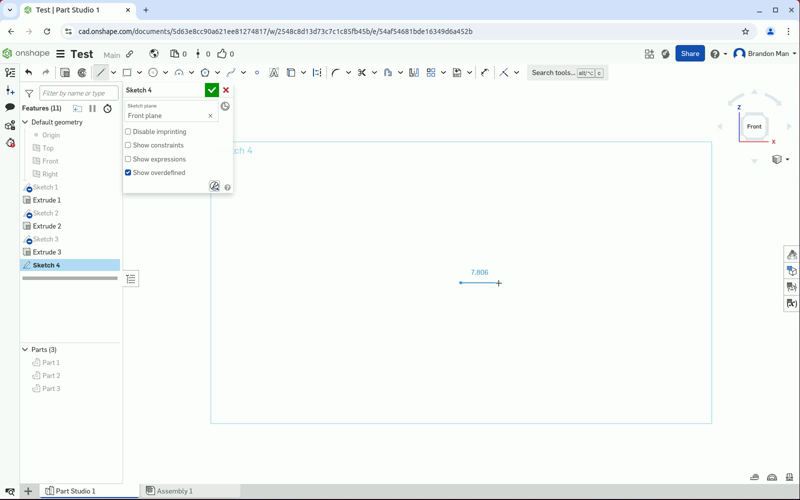
key_down(shift)
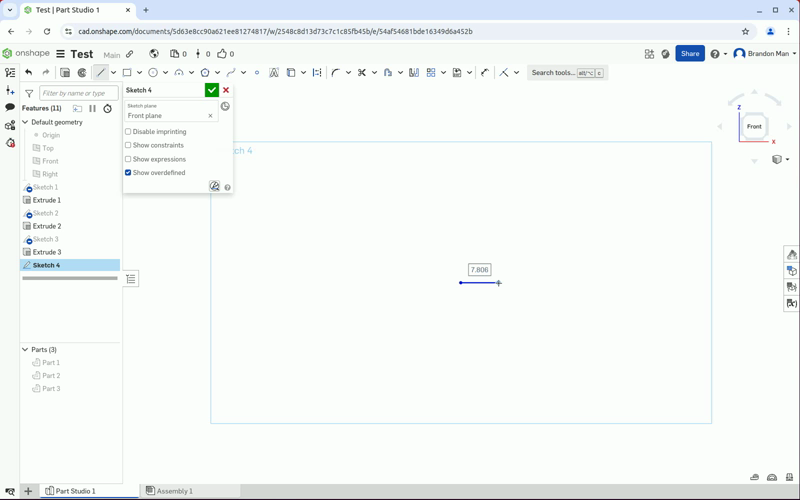
mouse_move(498, 207)
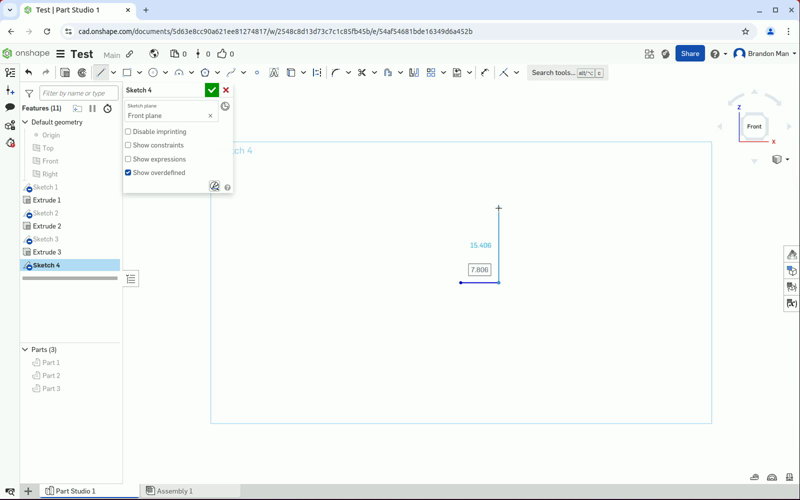
click(498, 207)
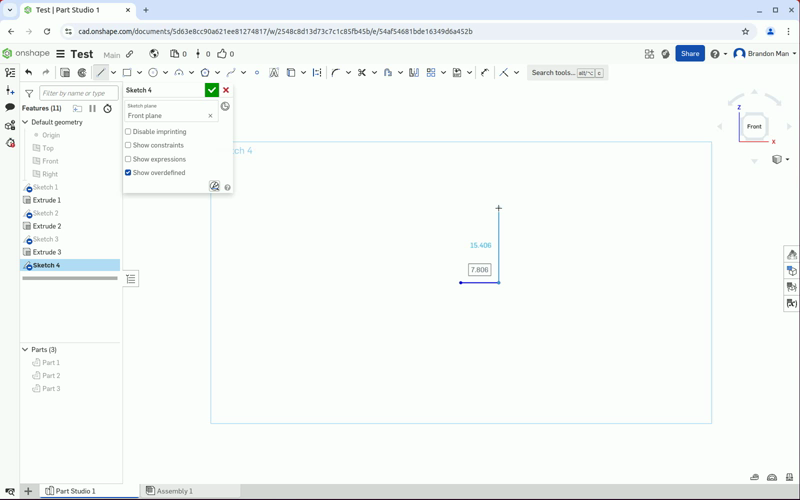
key_up(shift)
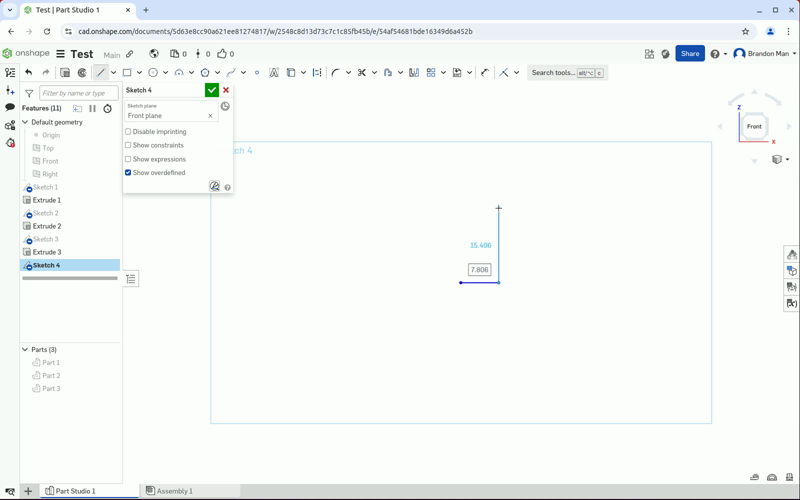
key_down(shift)
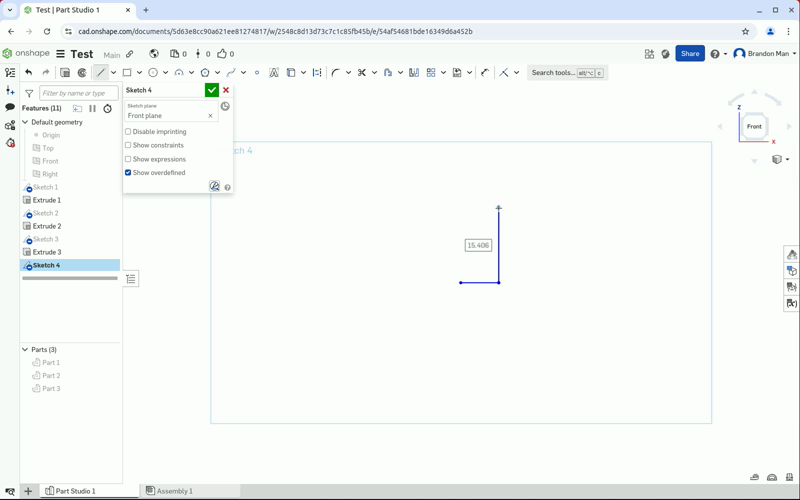
mouse_move(528, 207)
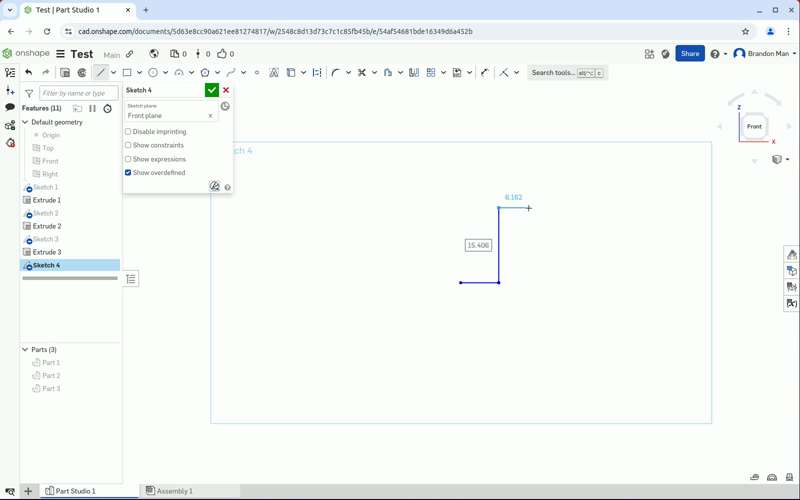
mouse_move(460, 207)
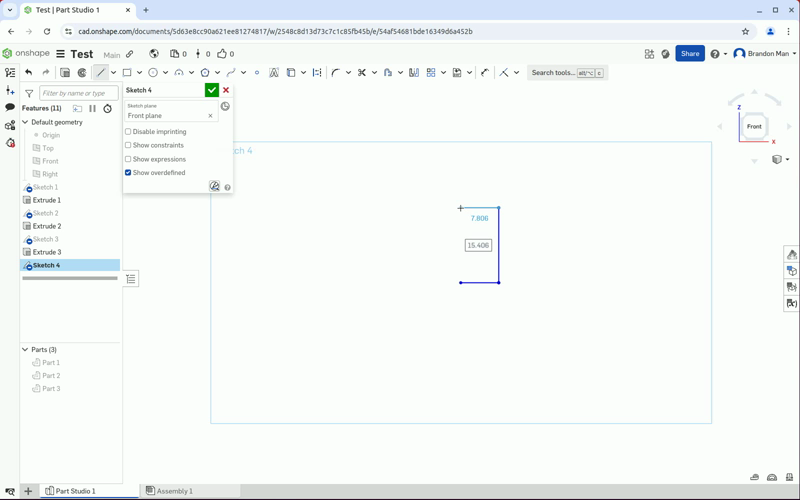
click(460, 207)
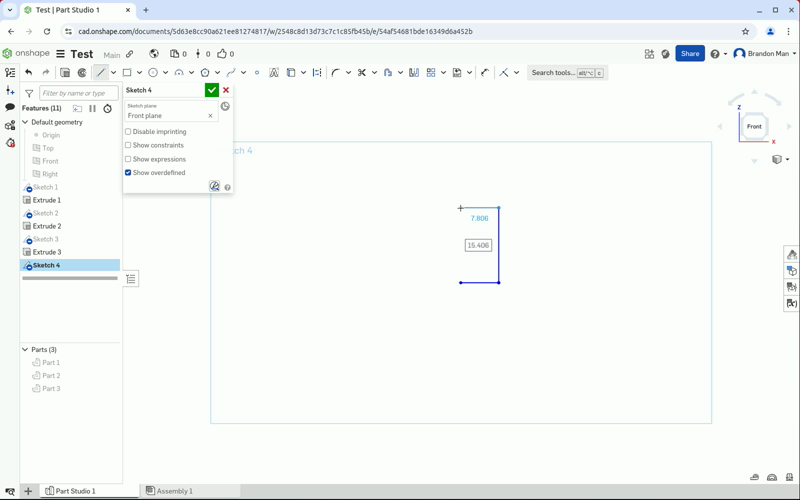
key_up(shift)
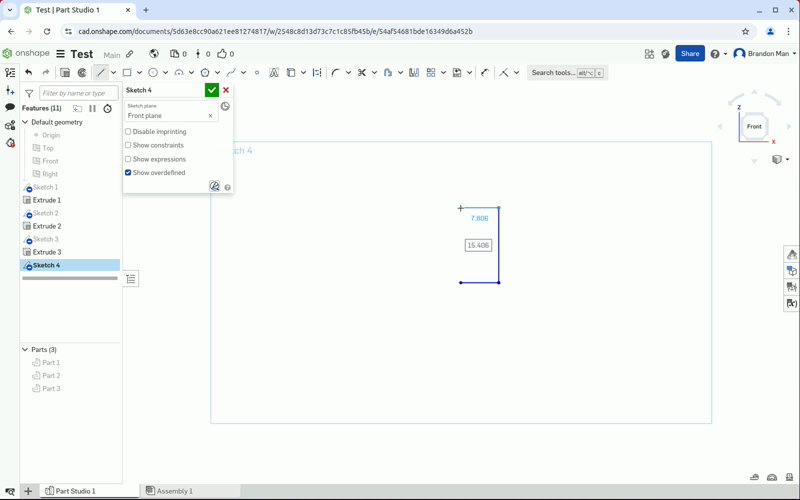
key_down(shift)
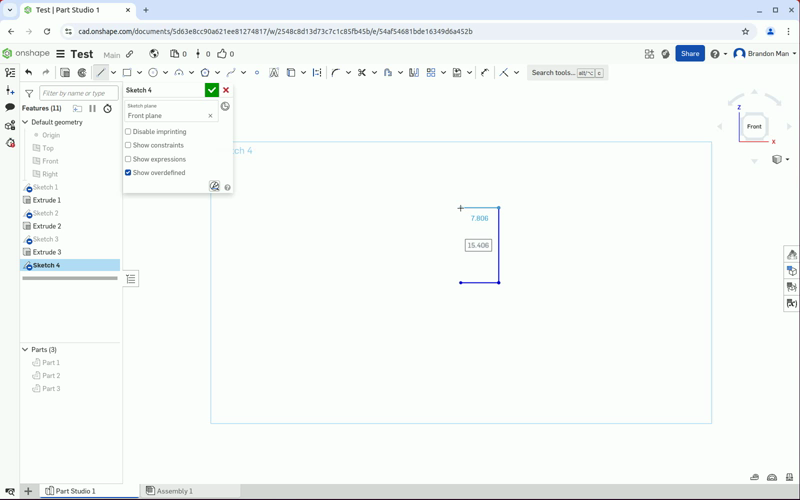
mouse_move(460, 282)
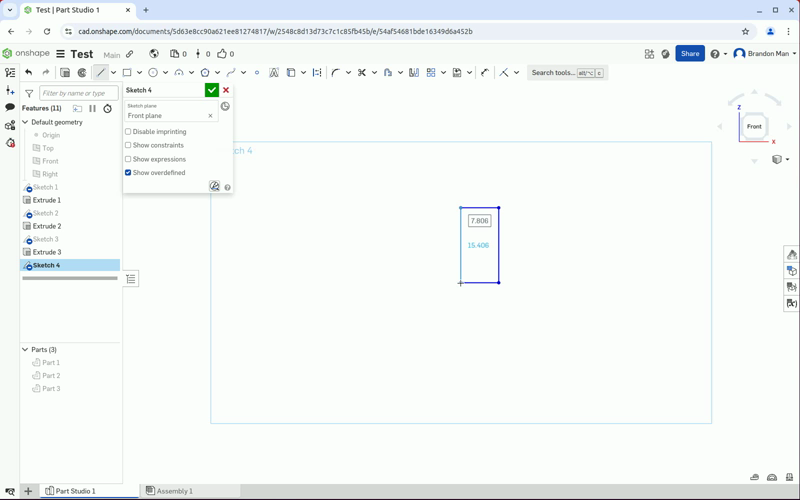
key_up(shift)
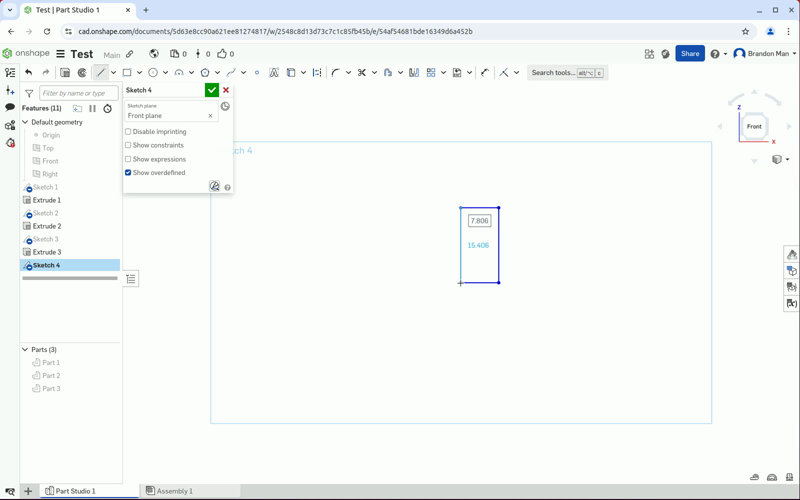
click(460, 282)
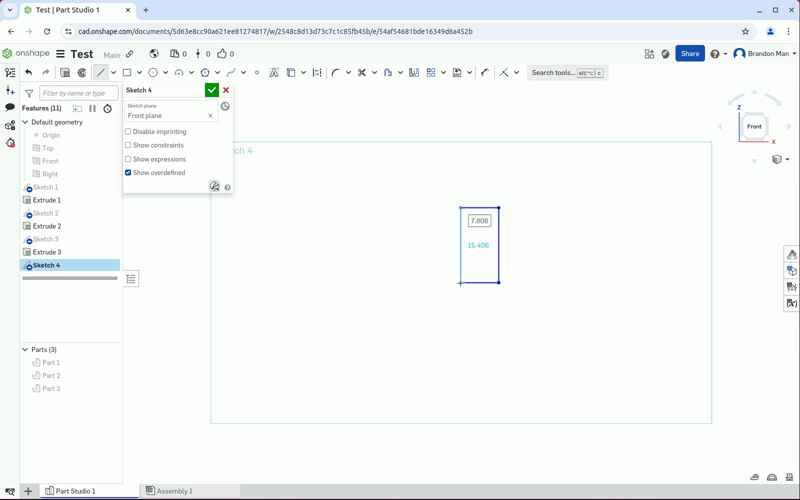
key(esc)
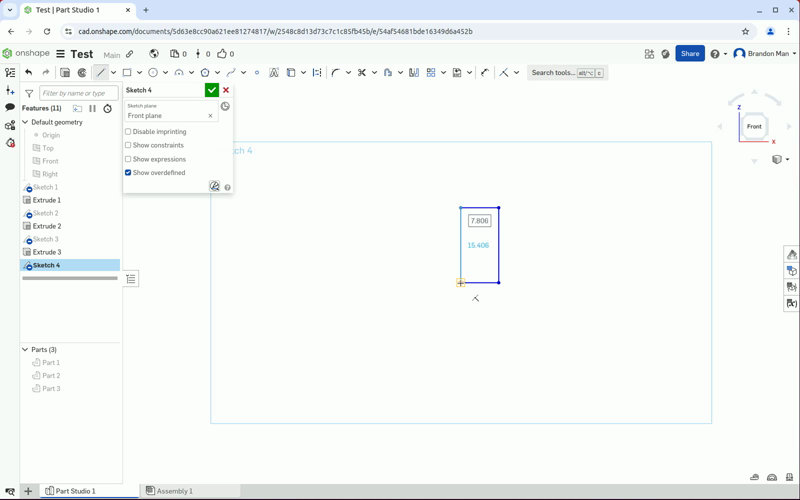
mouse_move(476, 239)
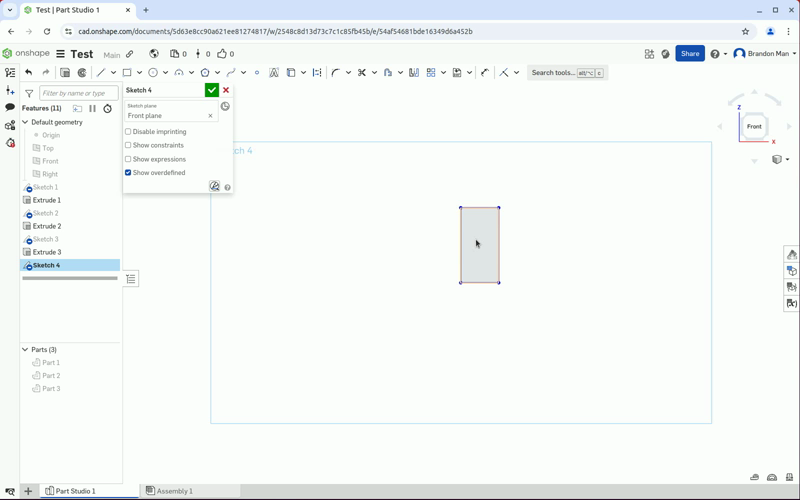
click(476, 239)
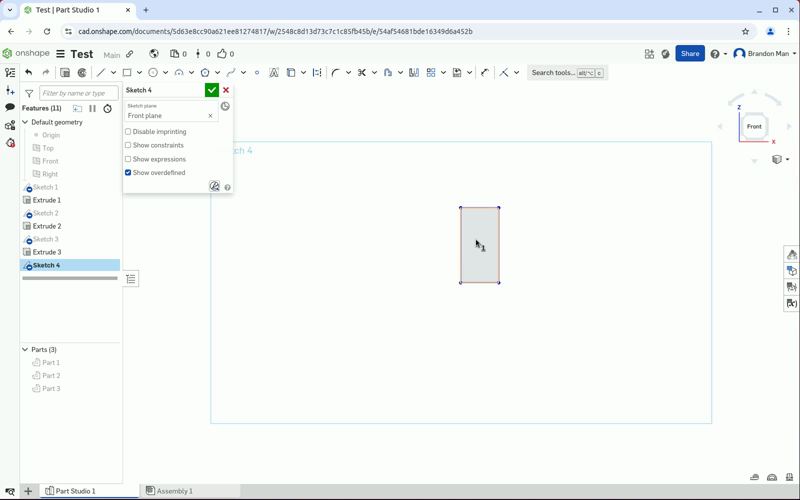
mouse_move(73, 352)
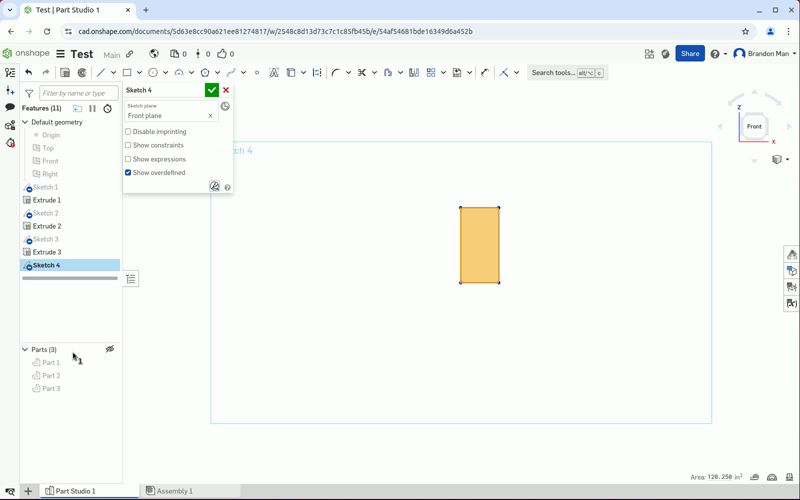
key(shift+y)
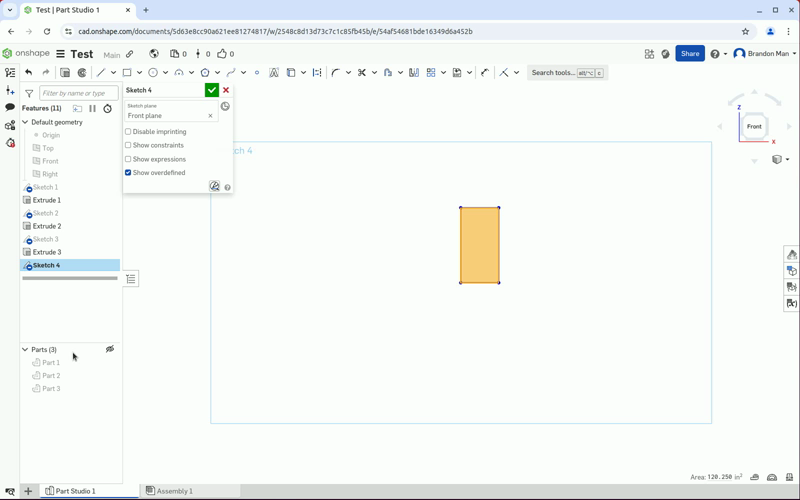
key(shift+e)
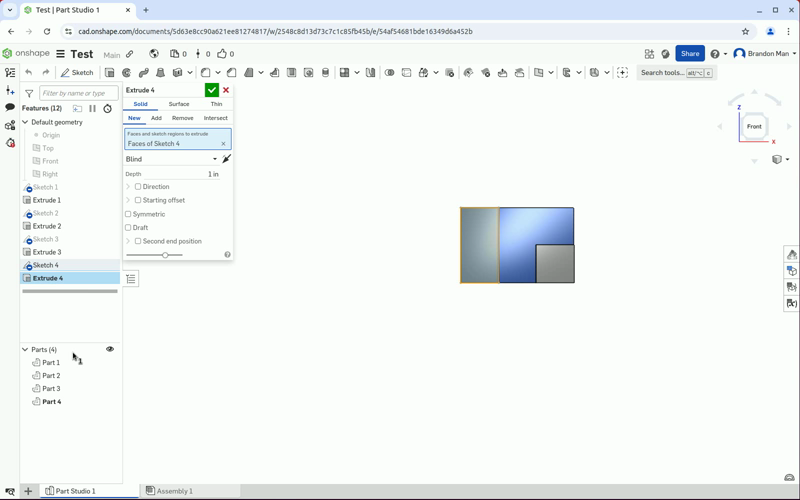
mouse_move(143, 106)
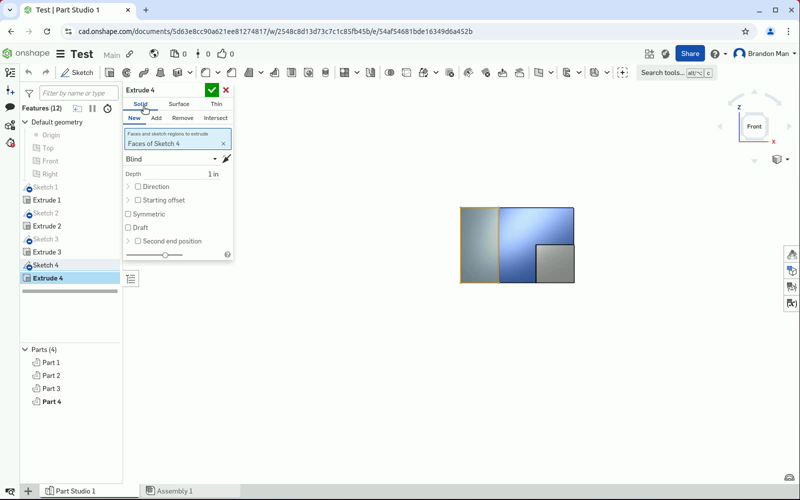
click(143, 106)
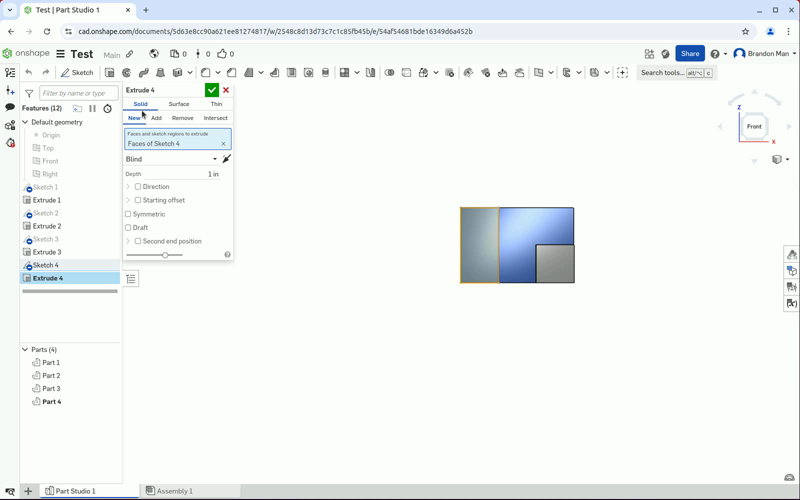
mouse_move(137, 120)
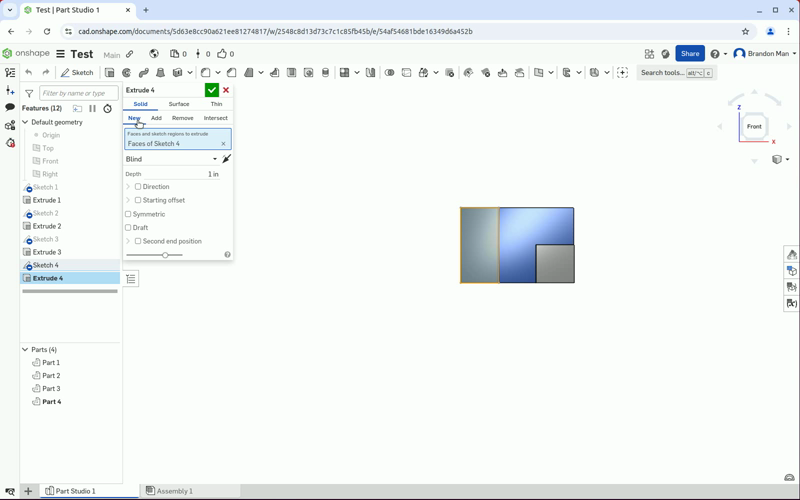
click(137, 120)
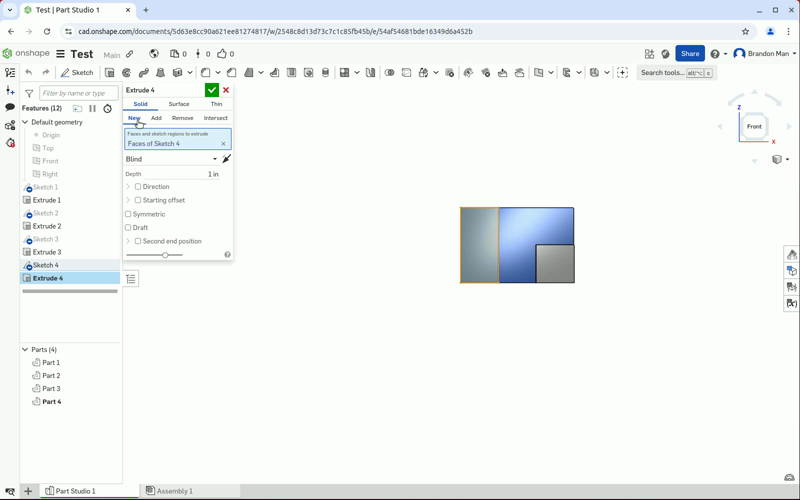
key(tab, 4)
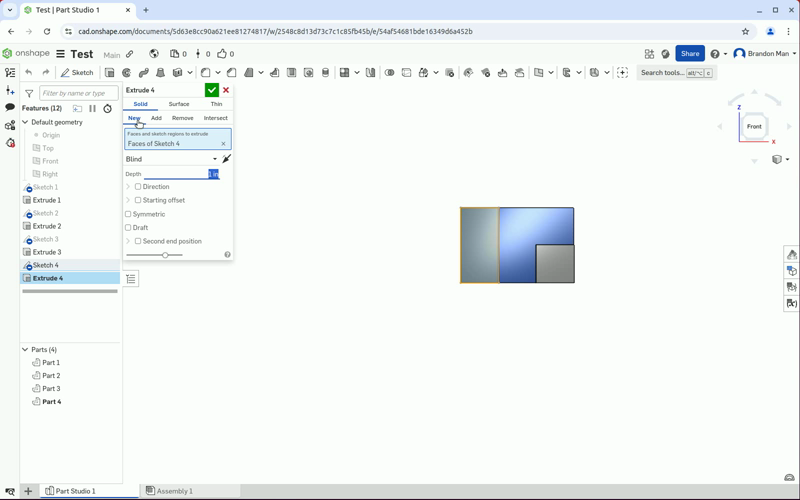
text(15.405)
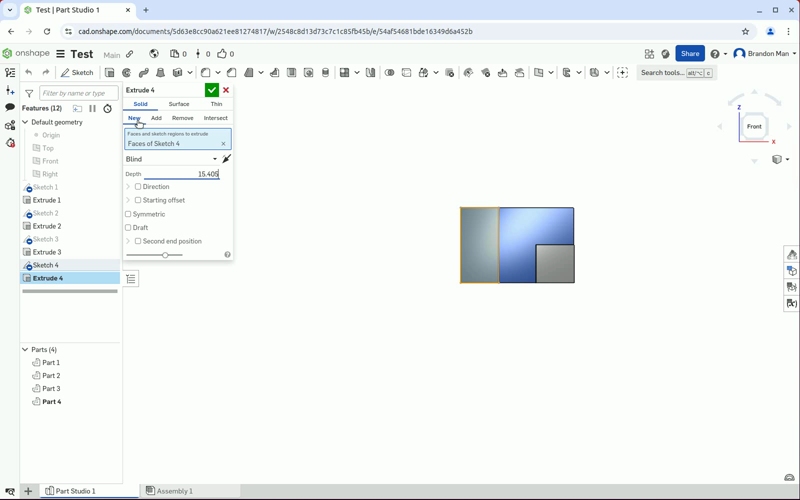
key(enter)
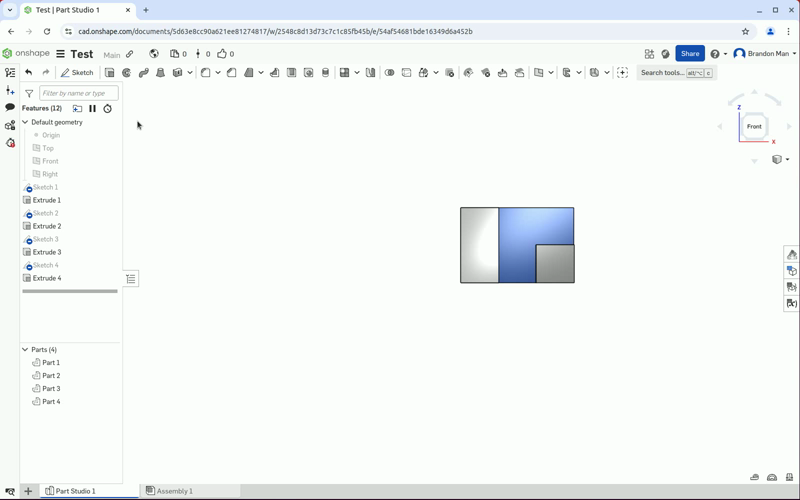
key(shift+h)
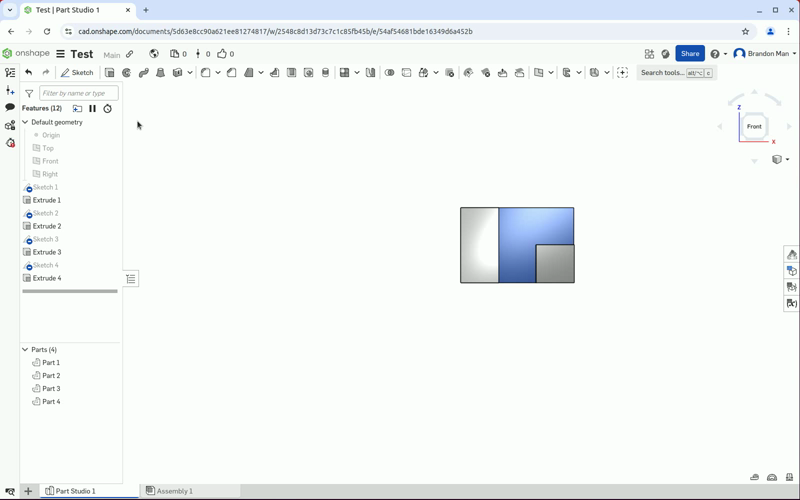
key(shift+h)
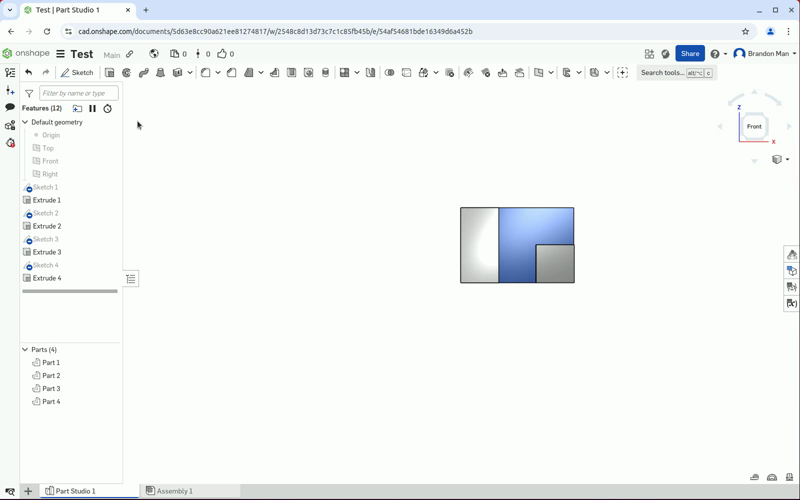
mouse_move(73, 189)
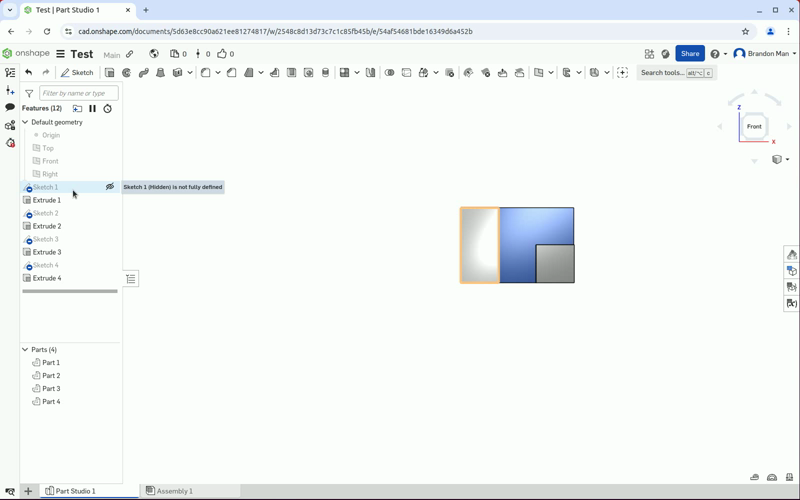
click(73, 189)
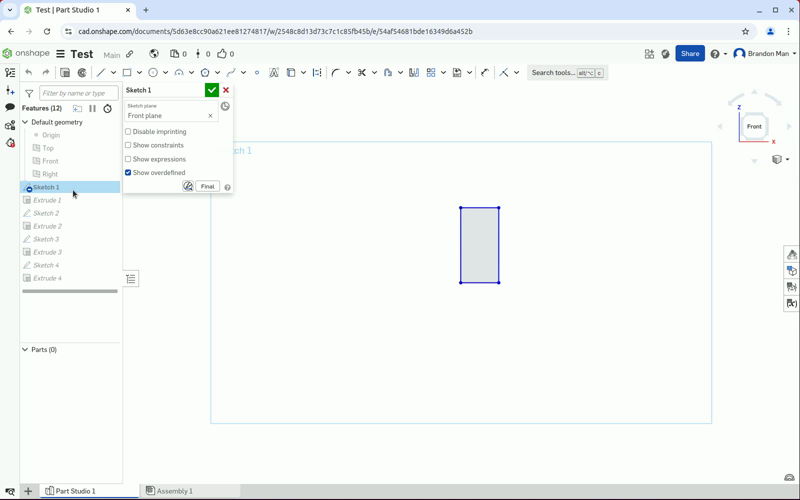
mouse_move(229, 92)
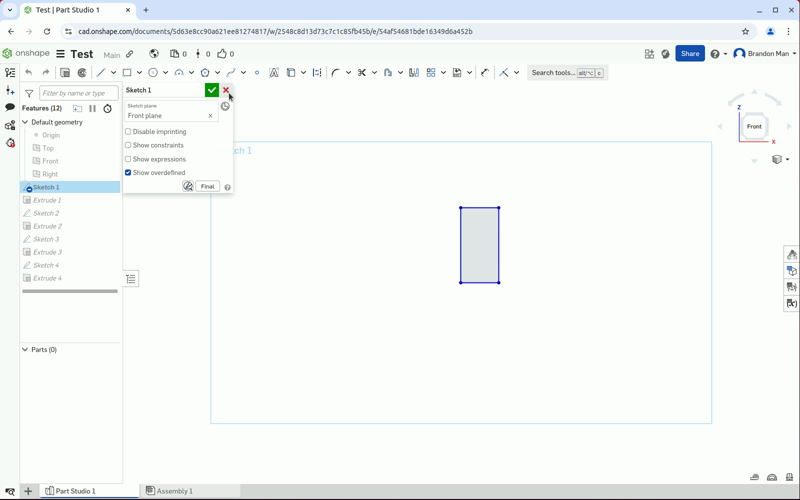
click(229, 92)
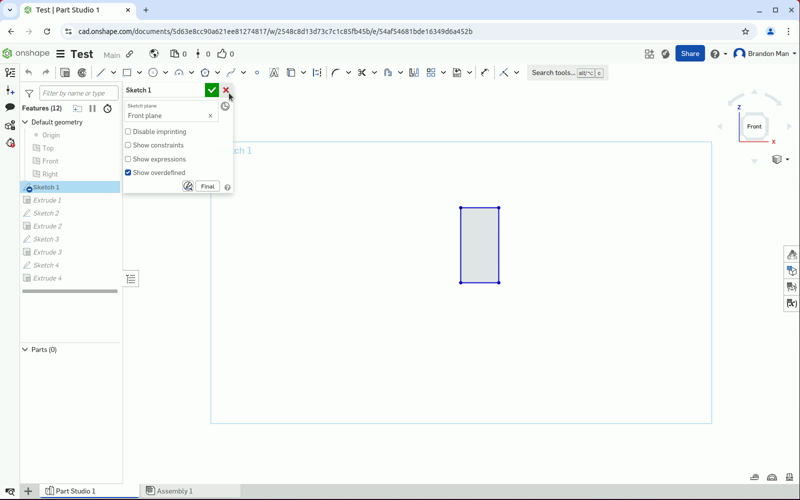
key(shift+s)
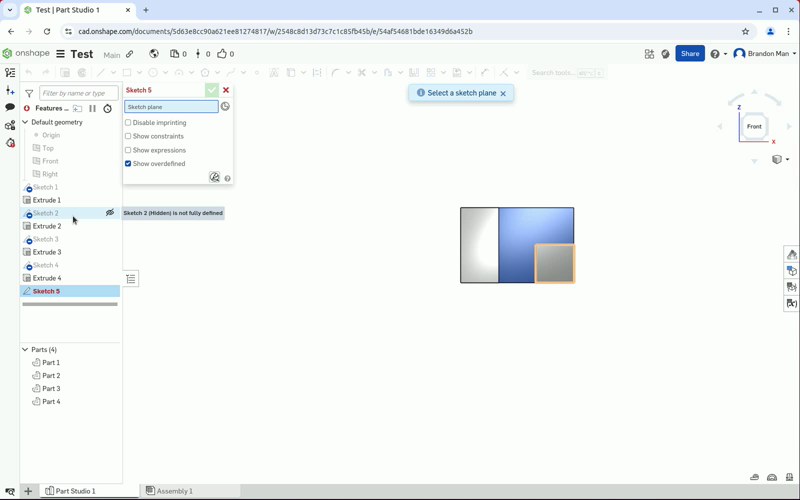
scroll(3)
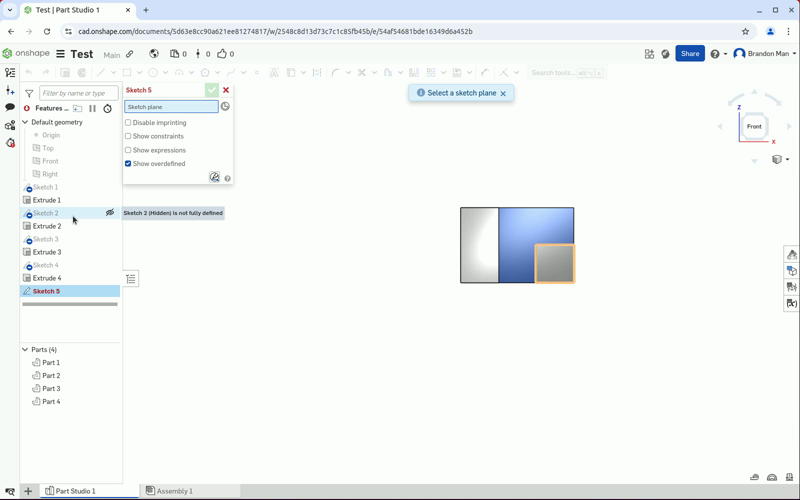
mouse_move(73, 163)
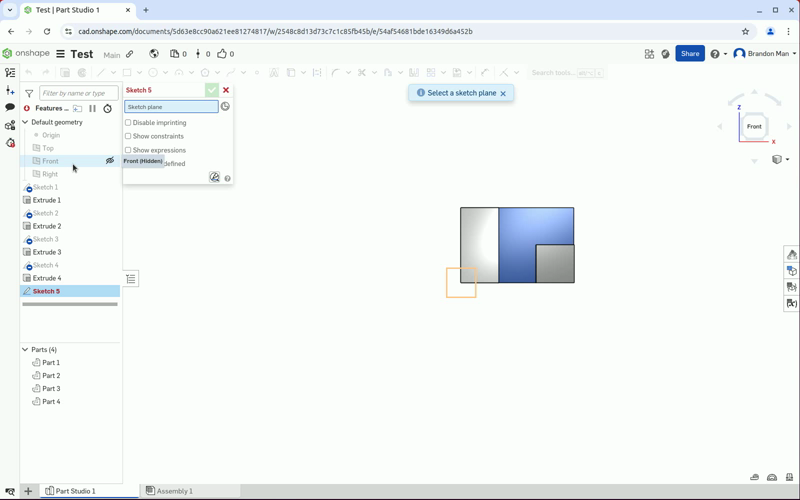
click(73, 163)
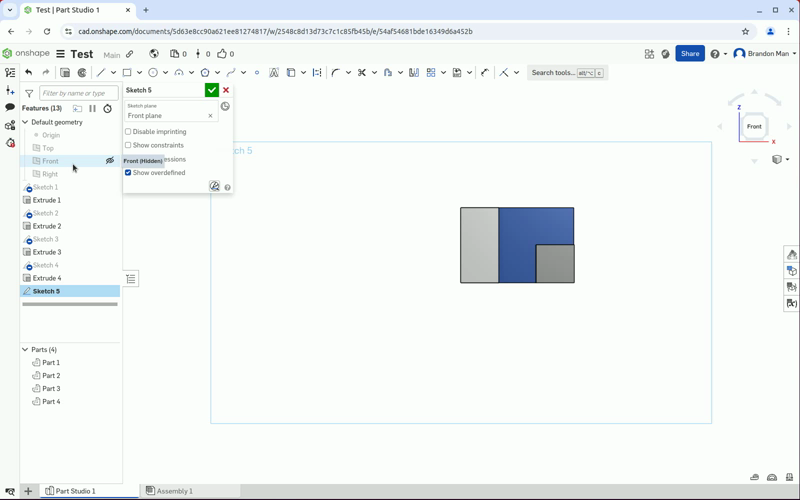
mouse_move(73, 352)
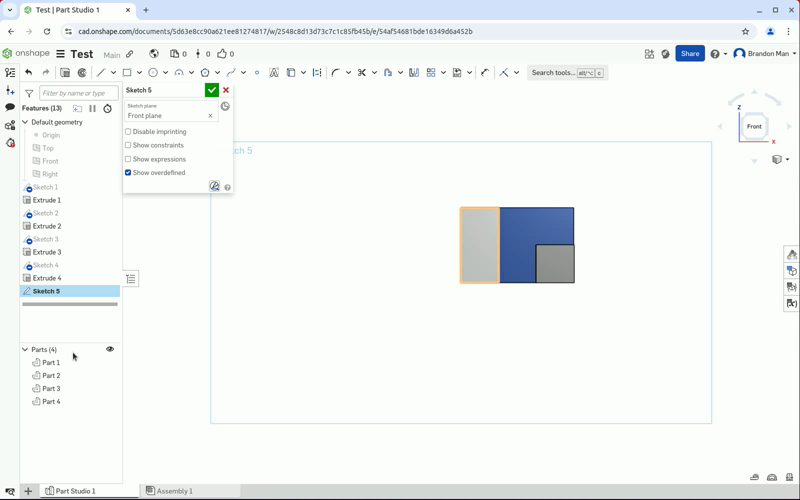
key(y)
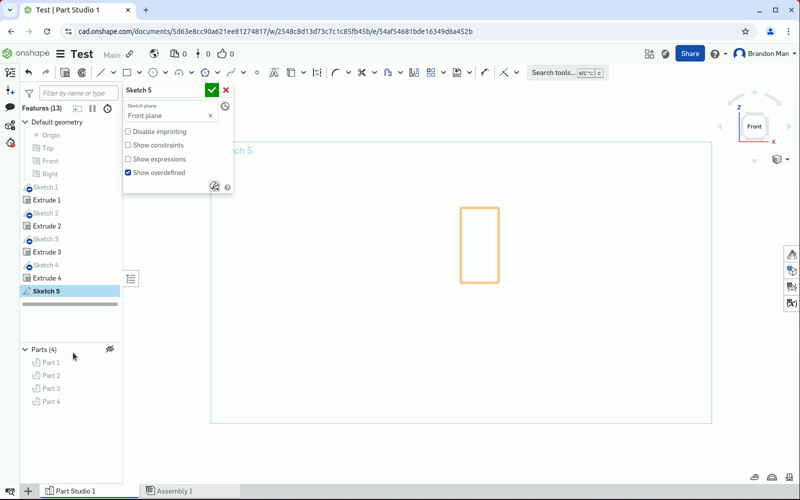
key(l)
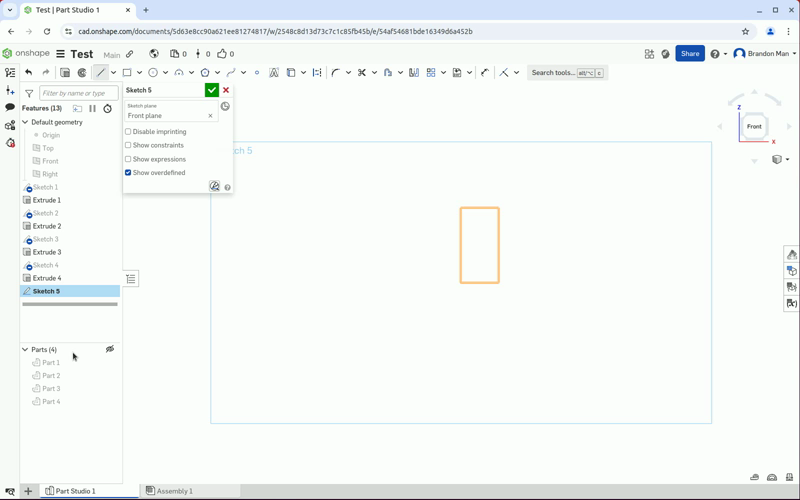
key_down(shift)
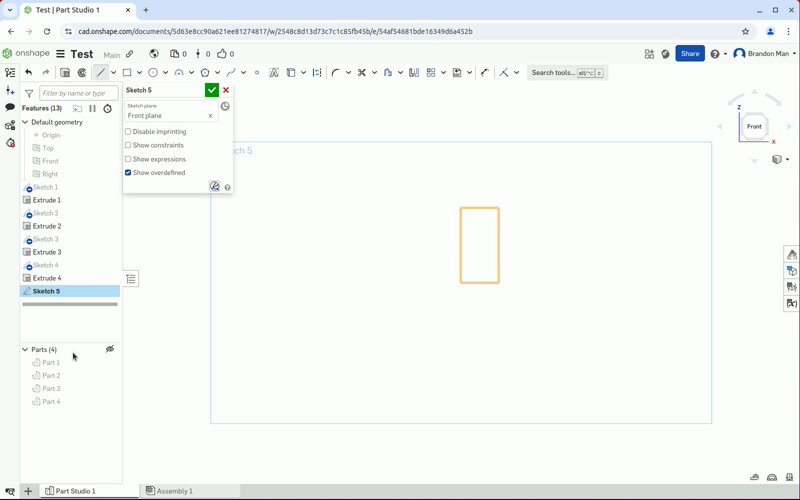
mouse_move(535, 282)
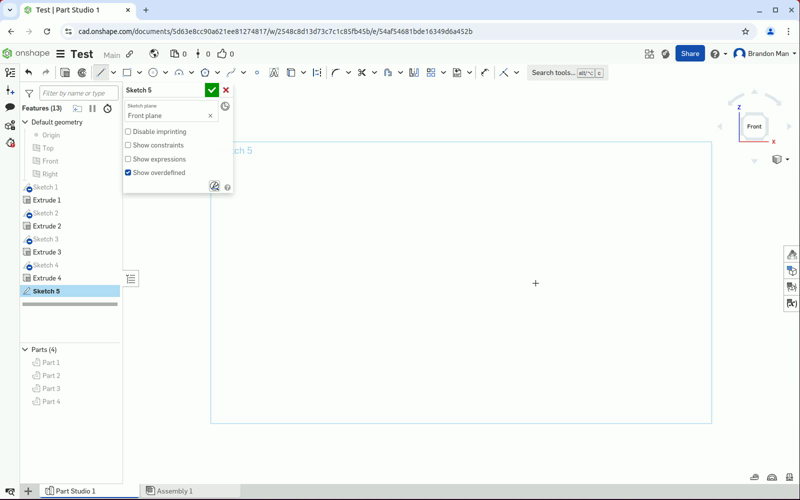
click(535, 282)
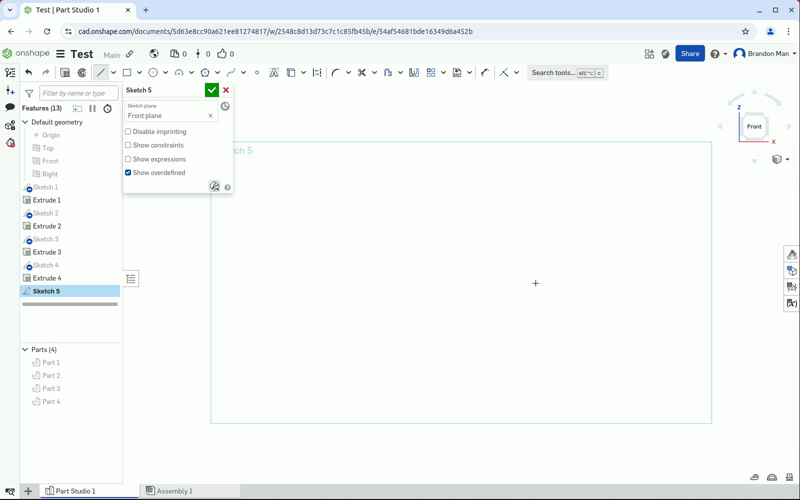
key_up(shift)
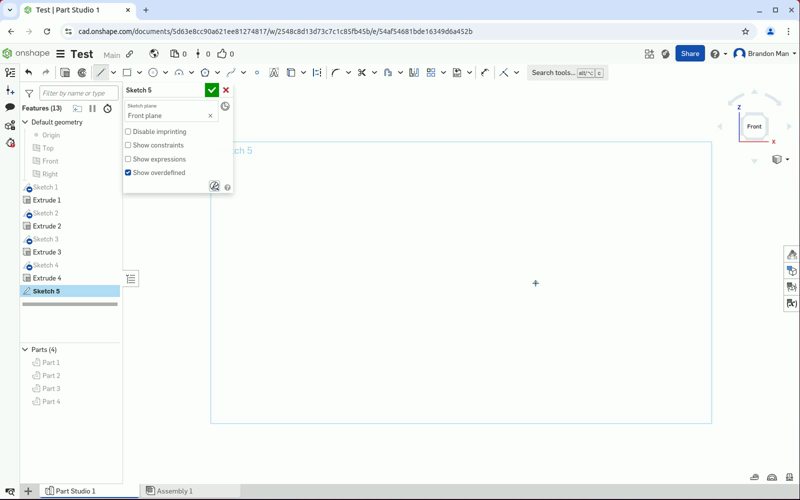
key_down(shift)
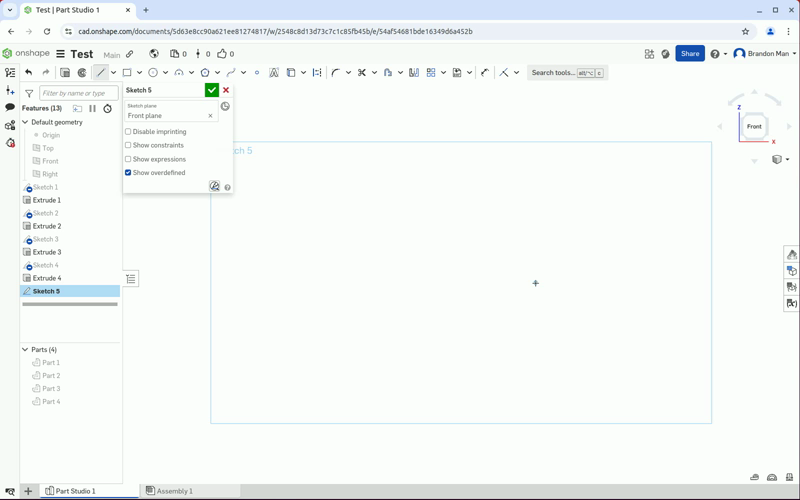
mouse_move(565, 282)
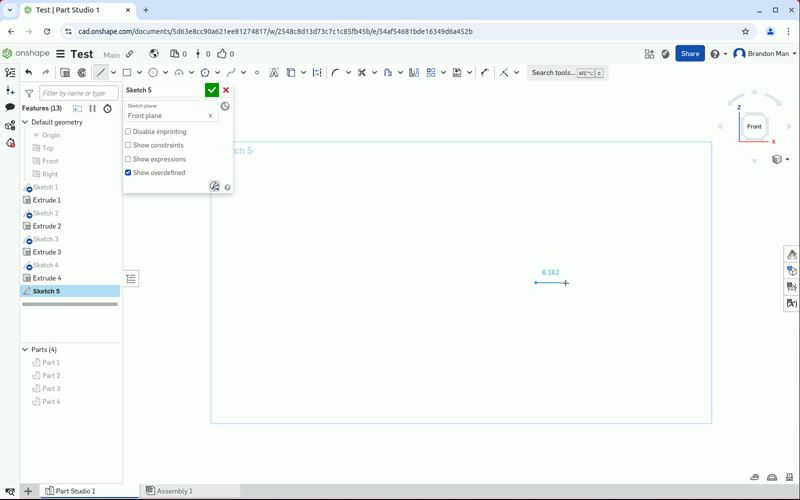
mouse_move(574, 282)
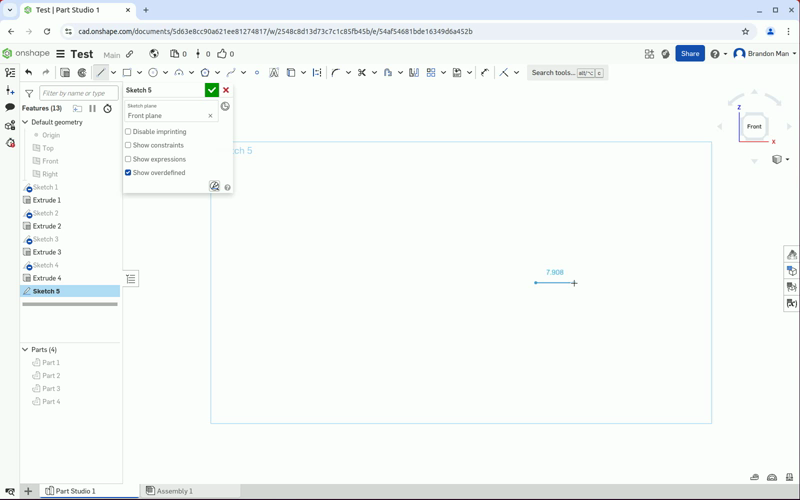
click(574, 282)
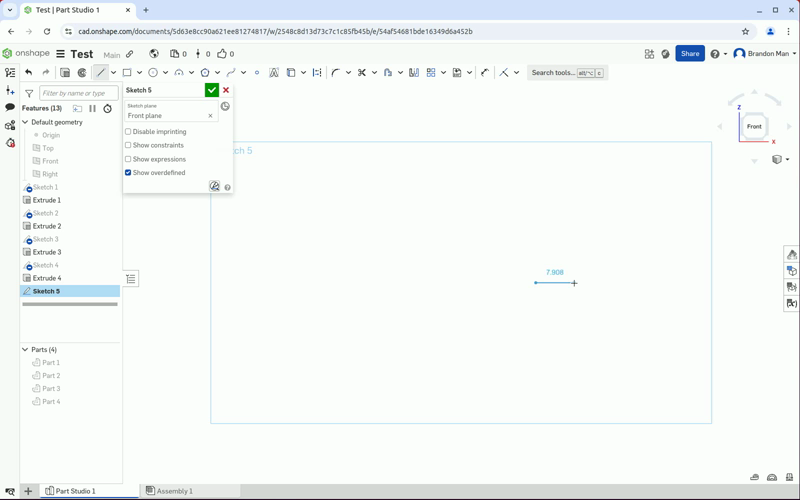
key_up(shift)
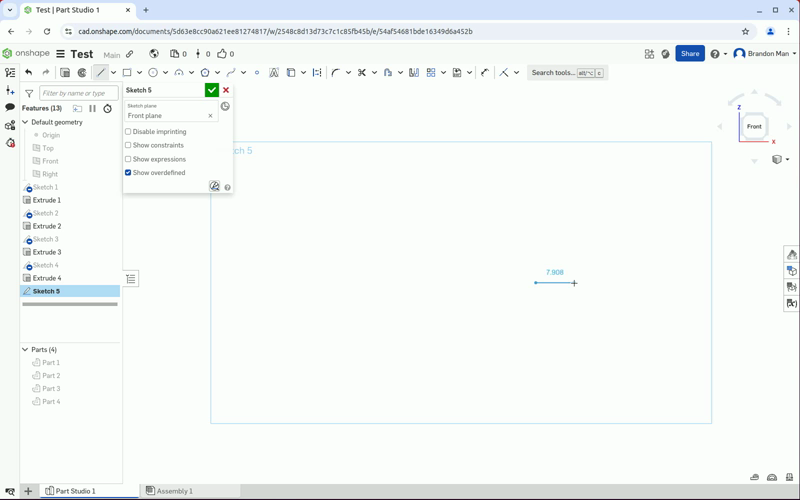
key_down(shift)
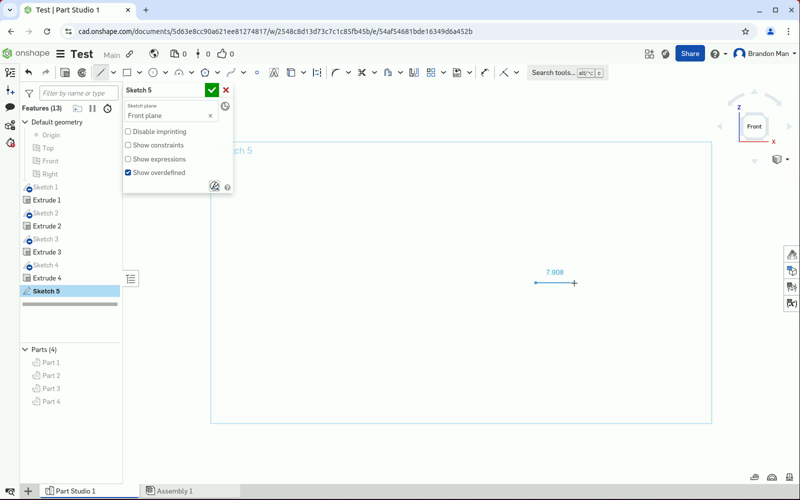
mouse_move(589, 282)
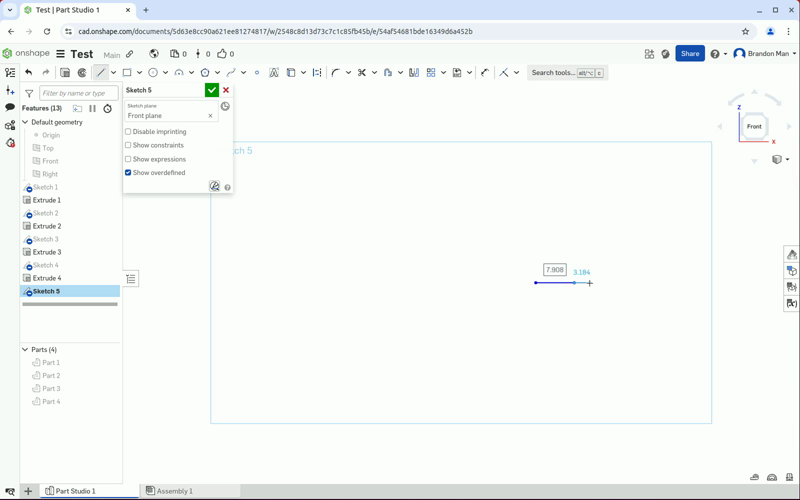
mouse_move(574, 244)
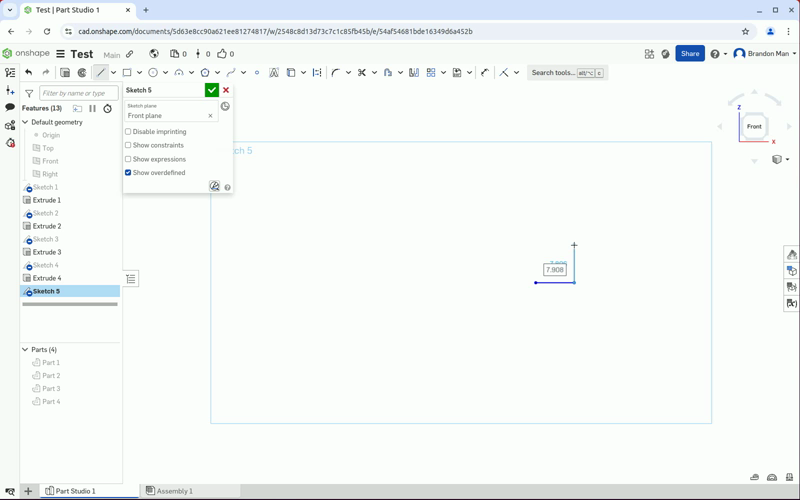
click(574, 244)
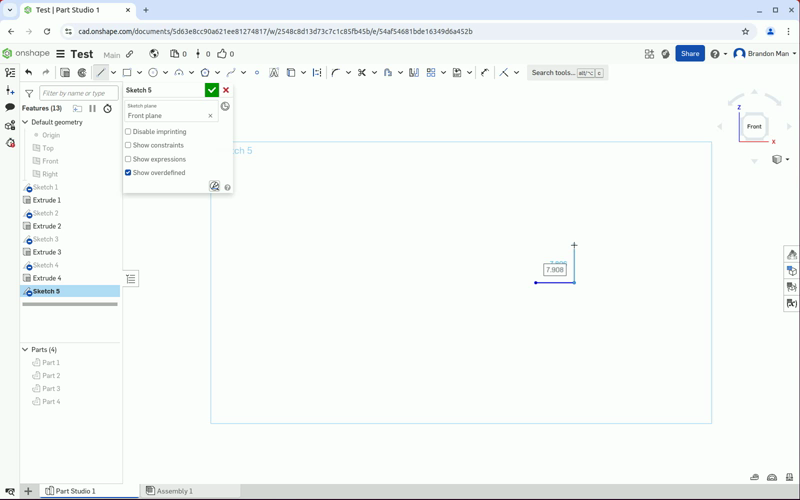
key_up(shift)
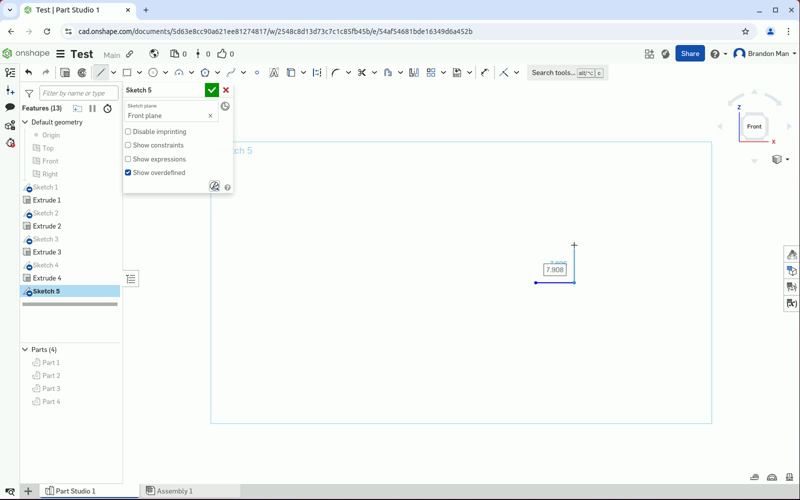
key_down(shift)
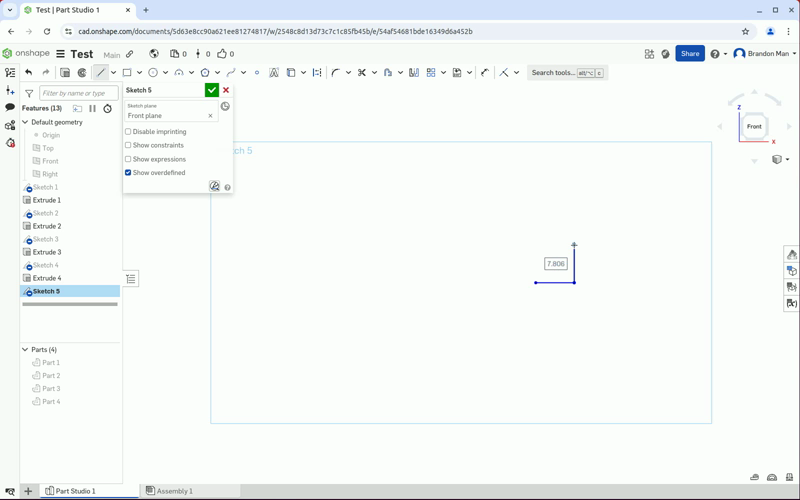
mouse_move(589, 244)
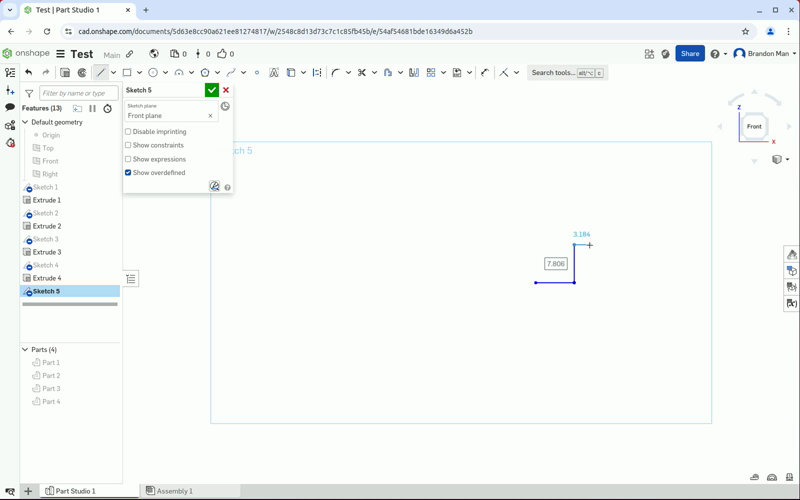
mouse_move(535, 244)
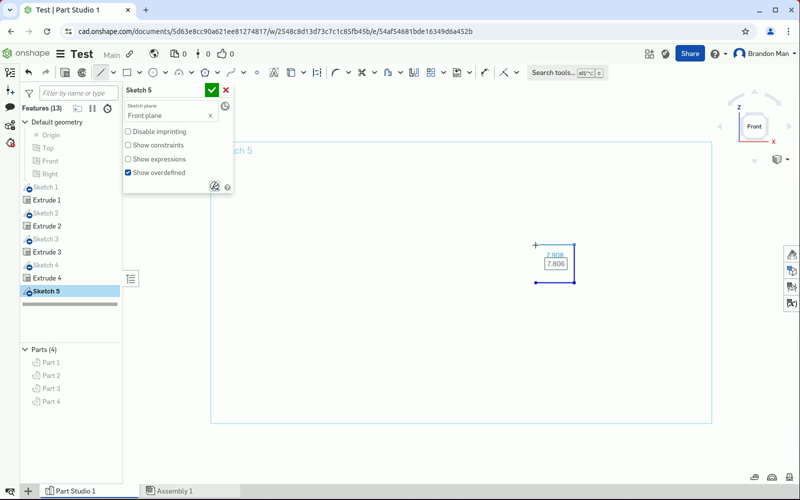
click(535, 244)
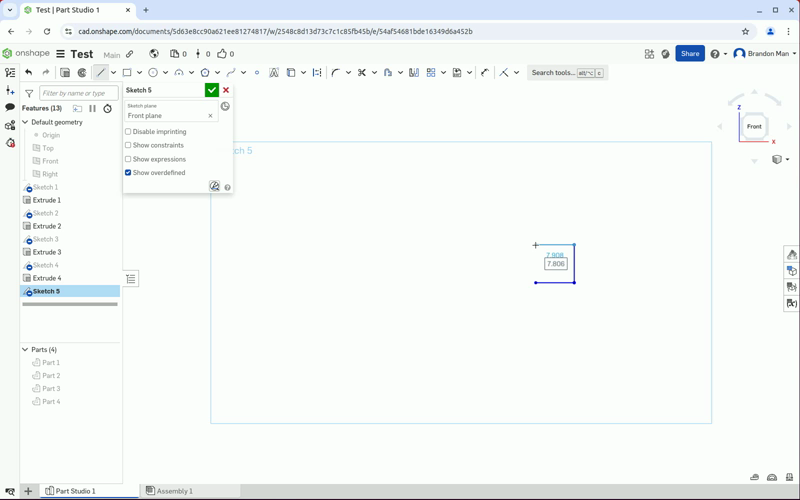
key_up(shift)
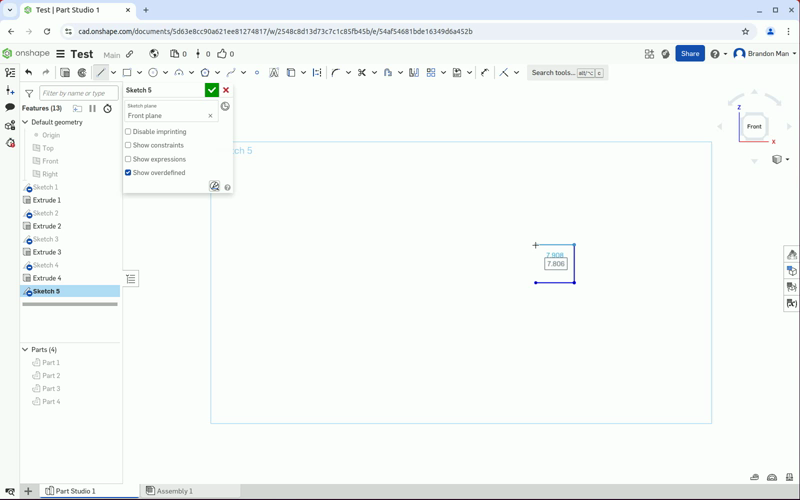
mouse_move(565, 244)
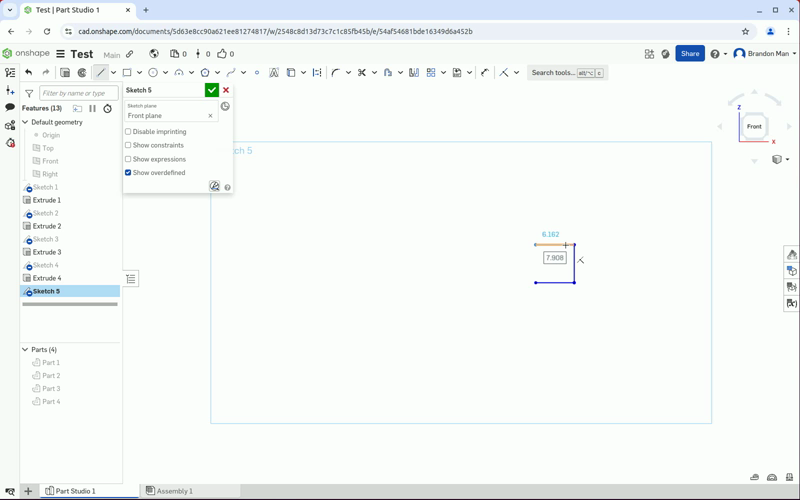
key_down(shift)
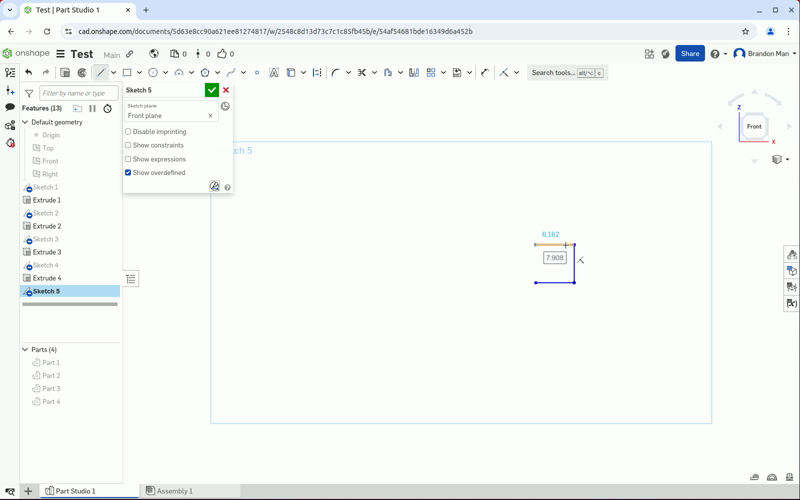
mouse_move(535, 282)
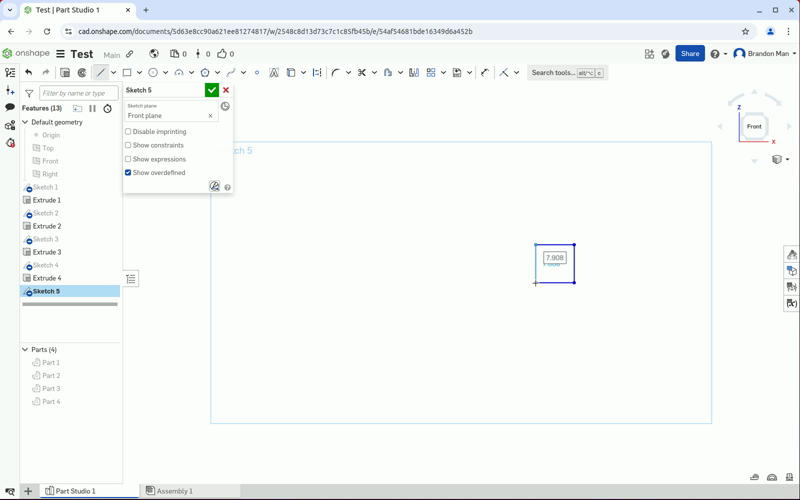
key_up(shift)
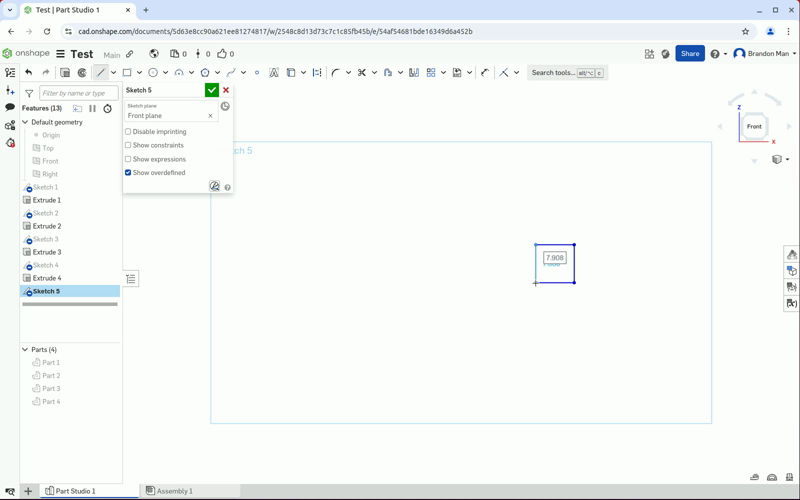
click(535, 282)
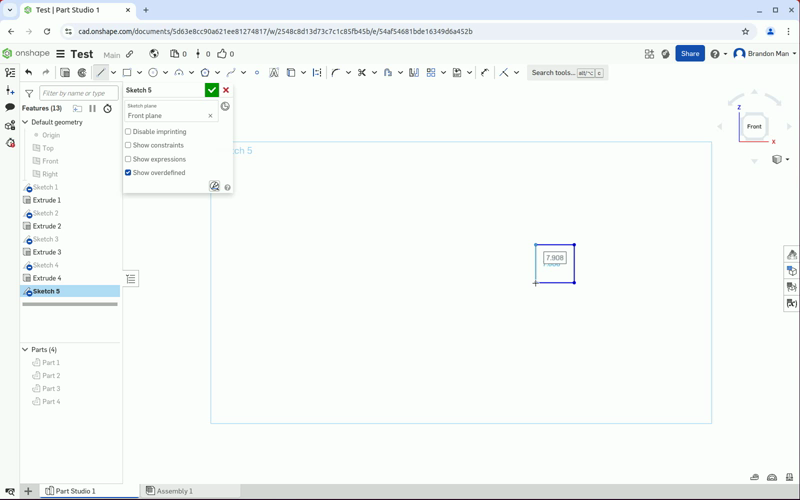
key(esc)
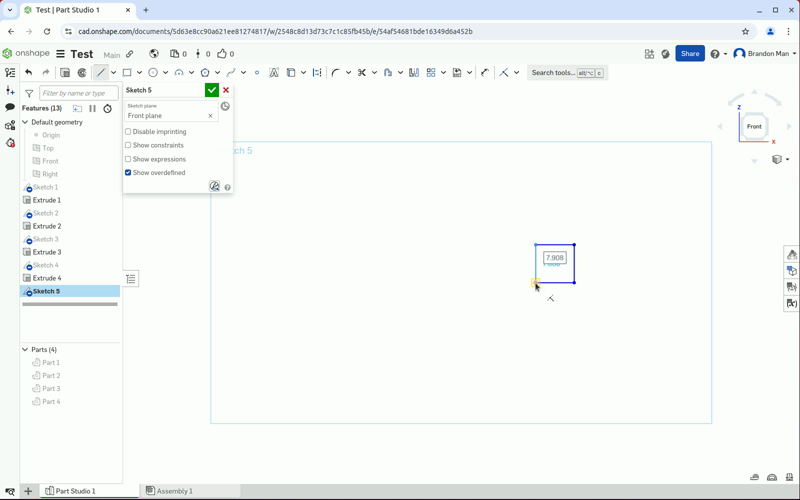
mouse_move(547, 256)
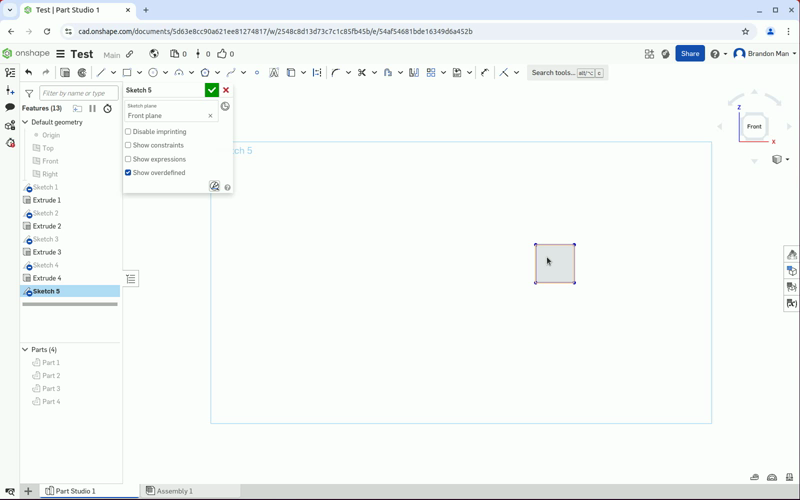
scroll(6)
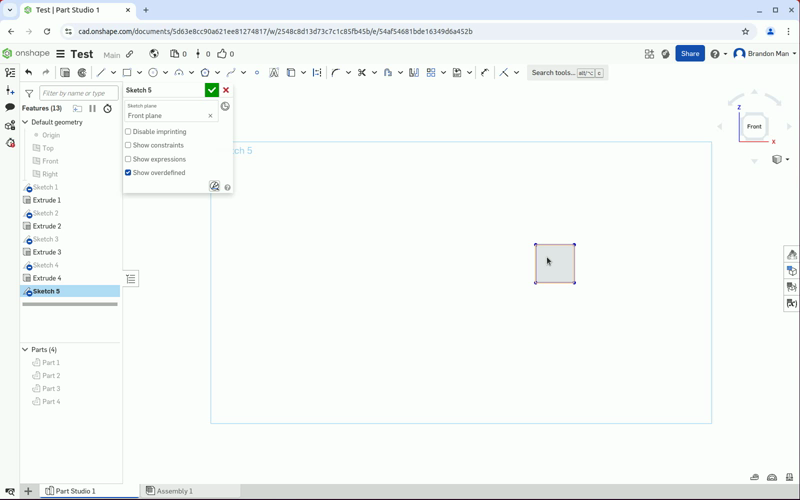
scroll(6)
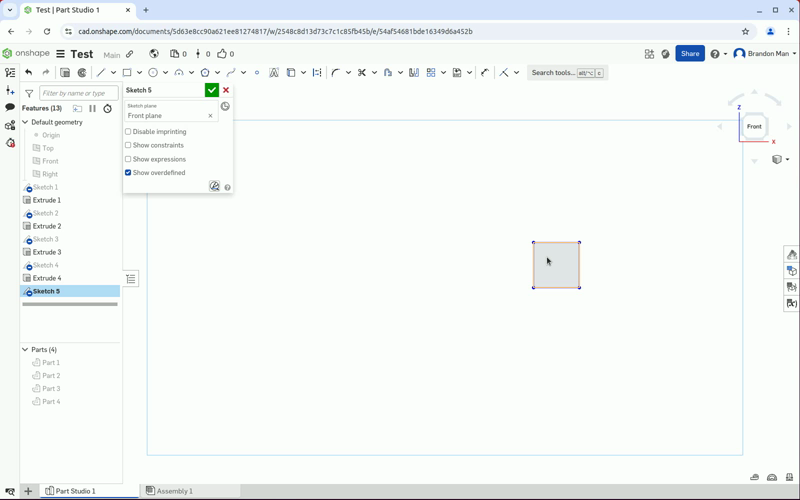
scroll(6)
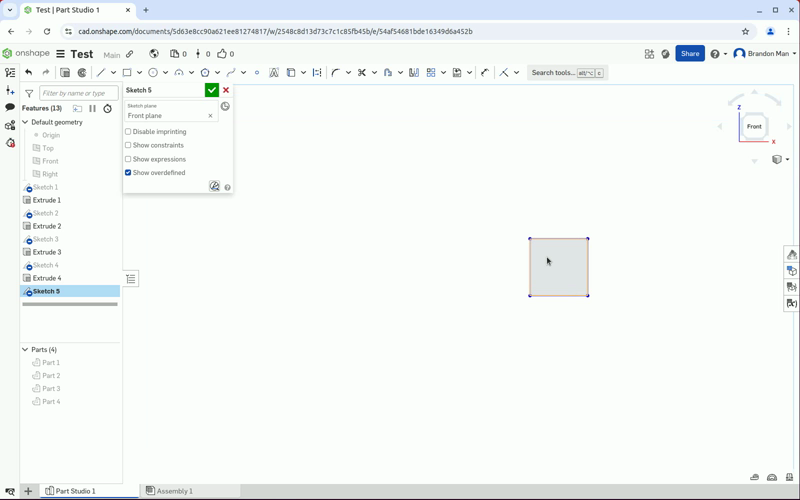
scroll(6)
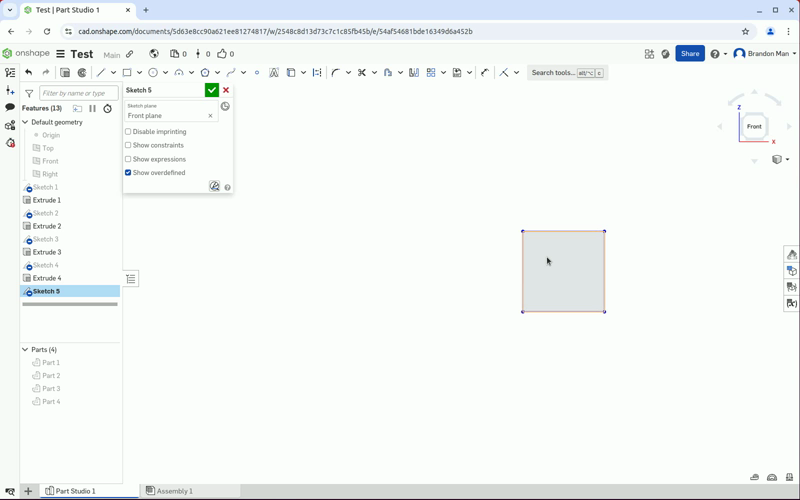
scroll(6)
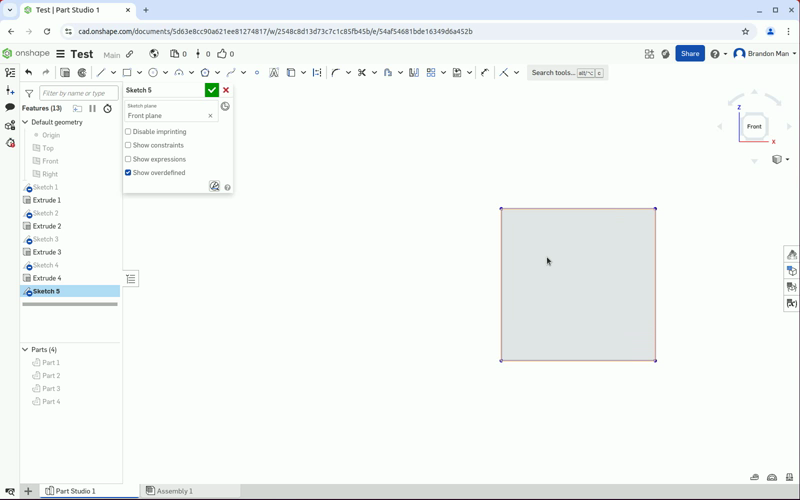
scroll(6)
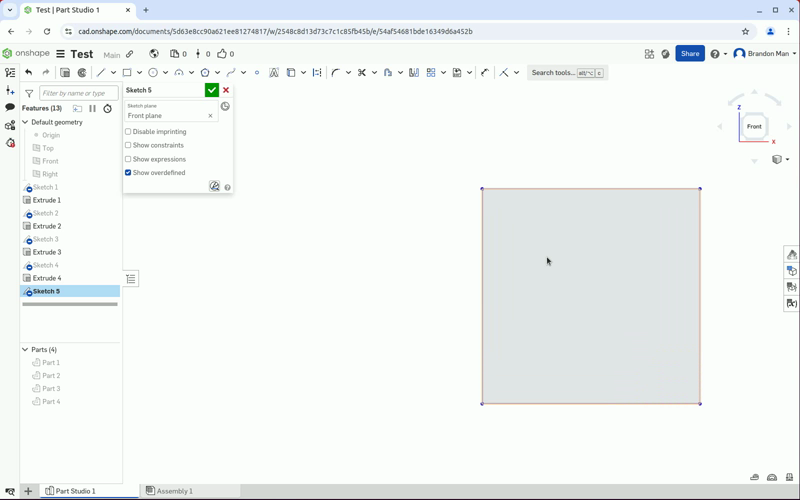
scroll(6)
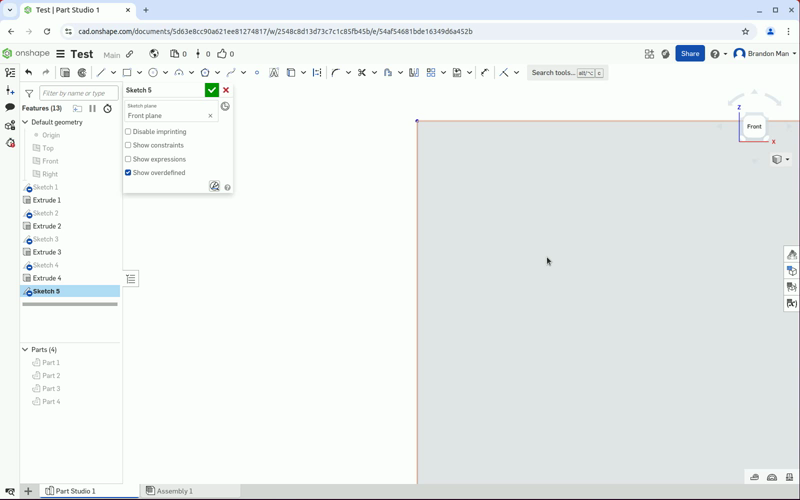
click(547, 256)
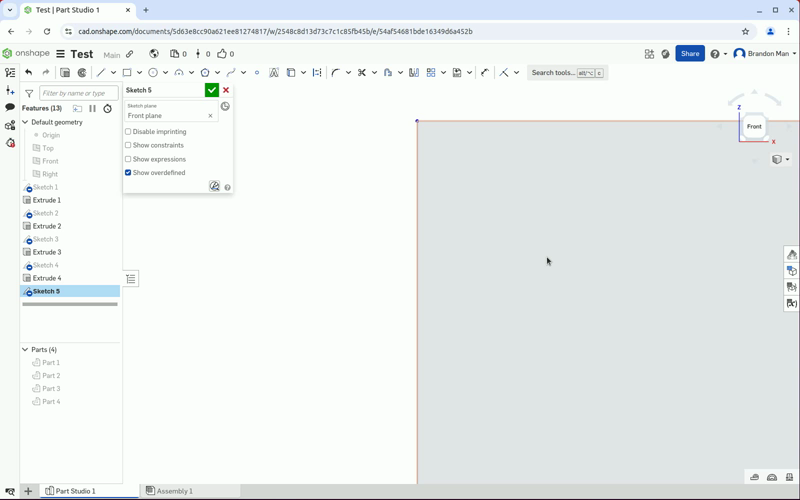
scroll(-6)
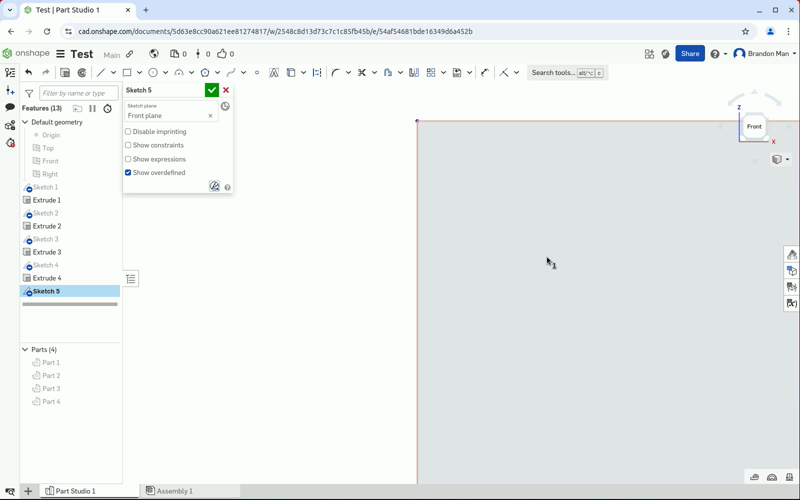
scroll(-6)
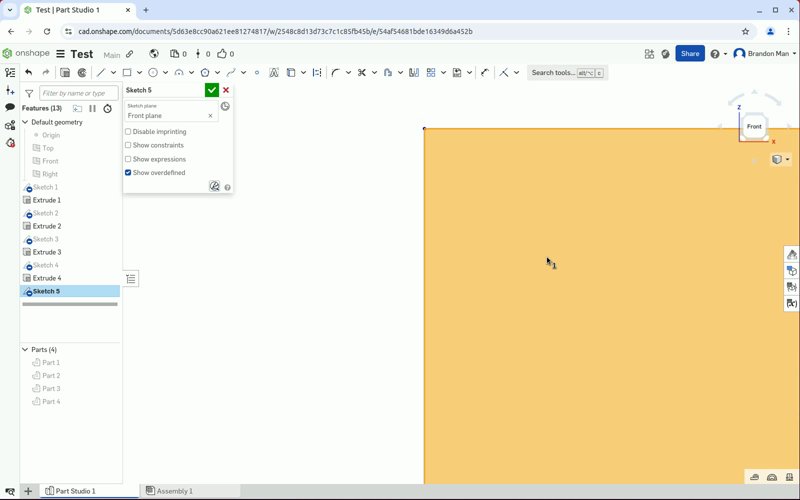
scroll(-6)
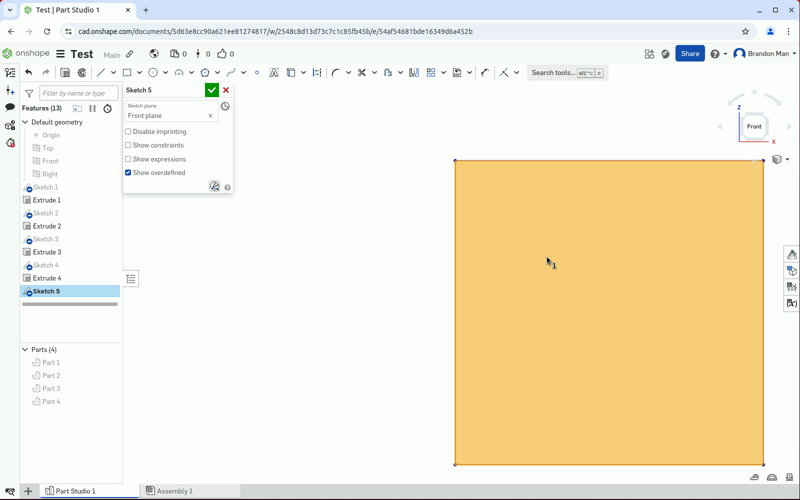
scroll(-6)
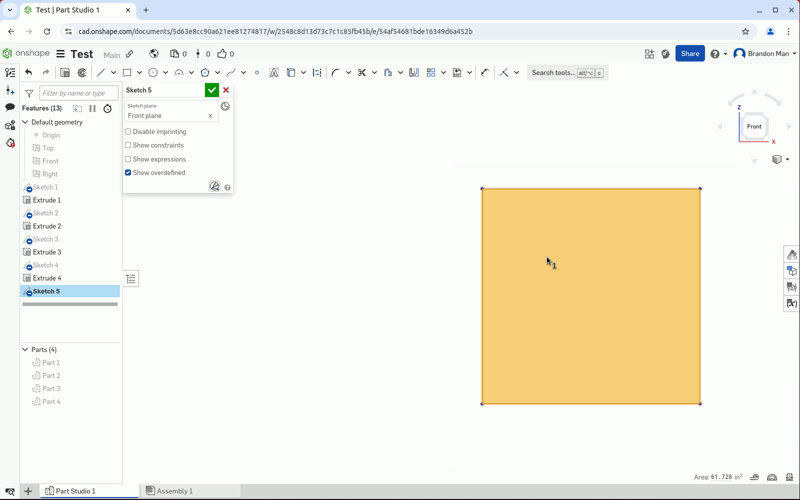
scroll(-6)
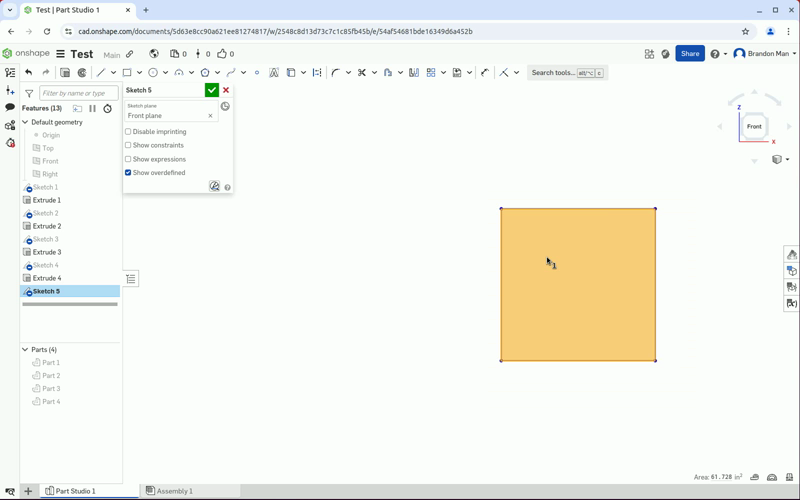
scroll(-6)
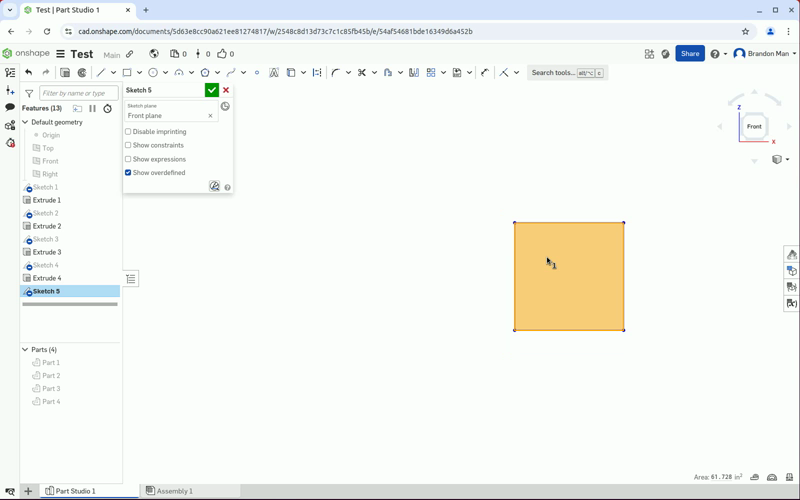
scroll(-6)
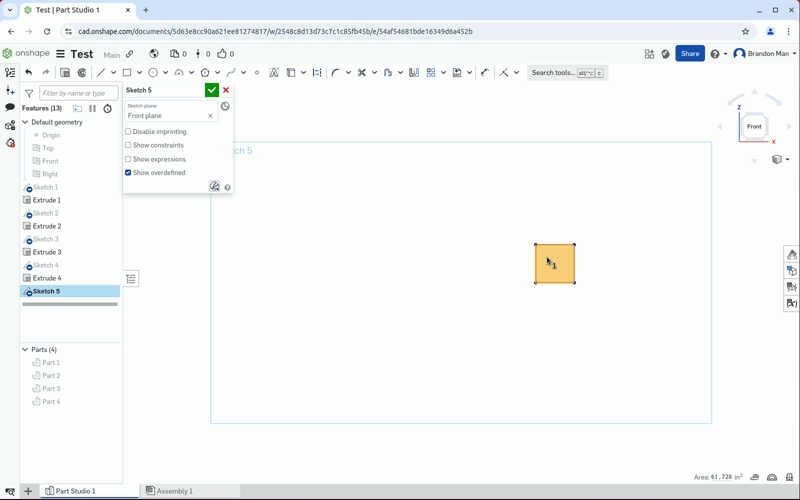
mouse_move(73, 352)
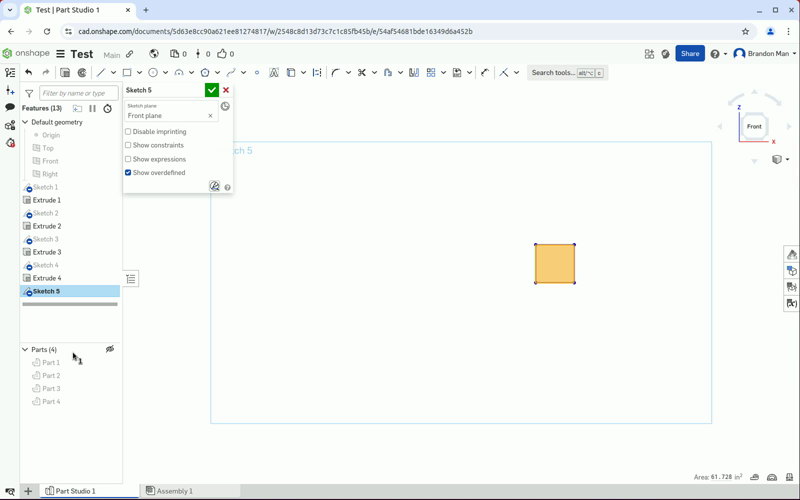
key(shift+y)
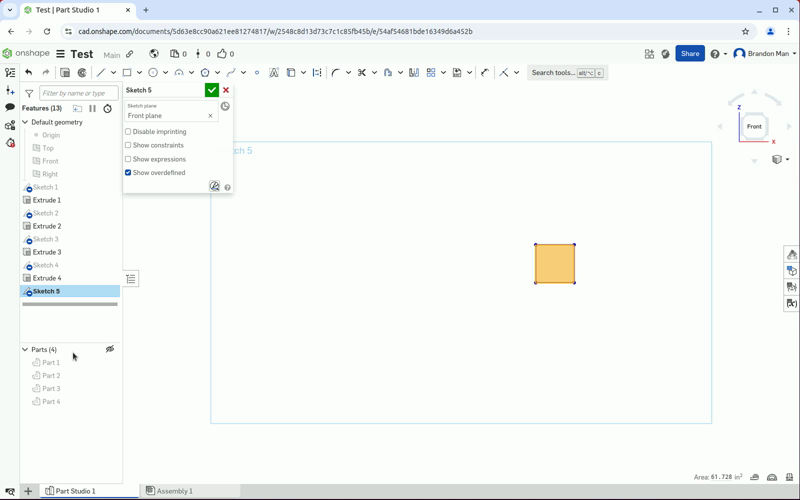
key(shift+e)
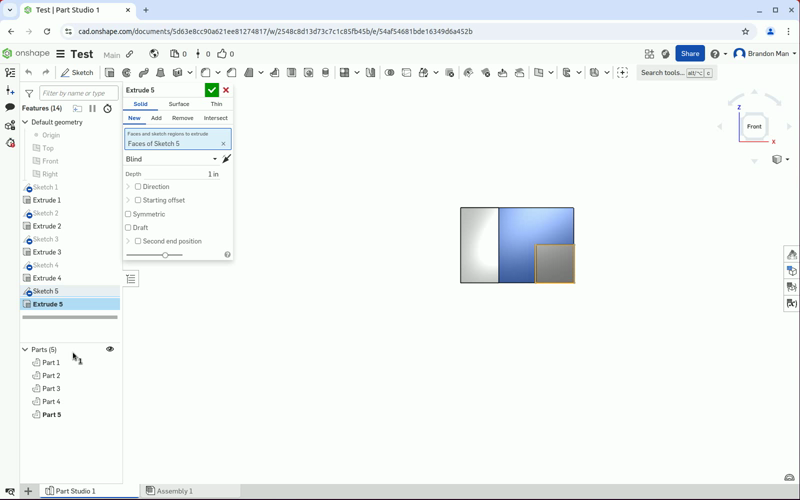
mouse_move(143, 106)
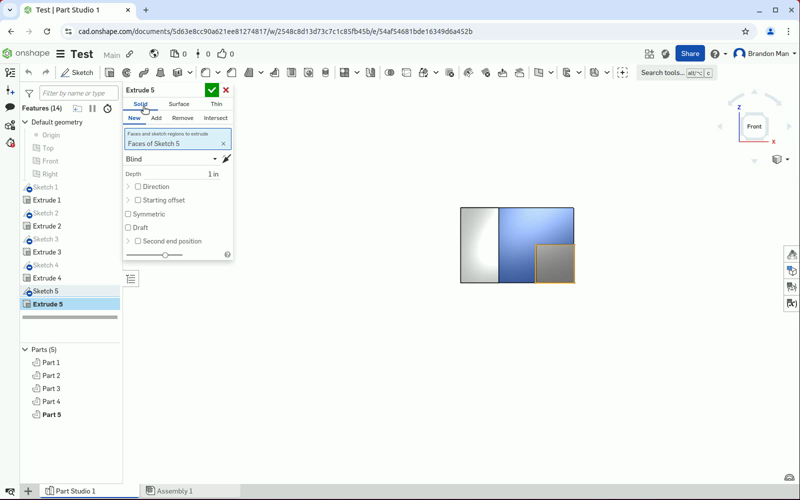
click(143, 106)
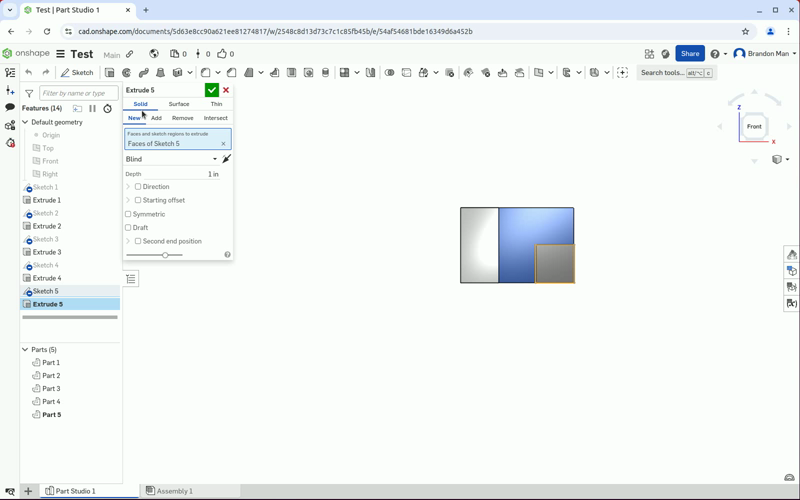
mouse_move(137, 120)
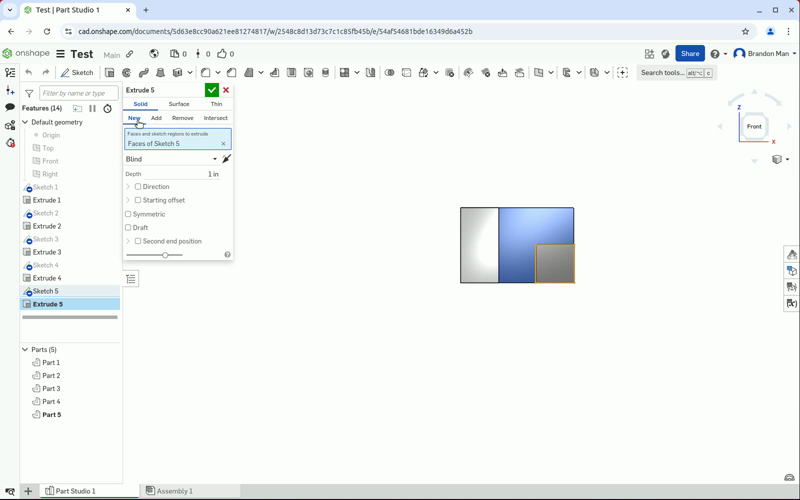
click(137, 120)
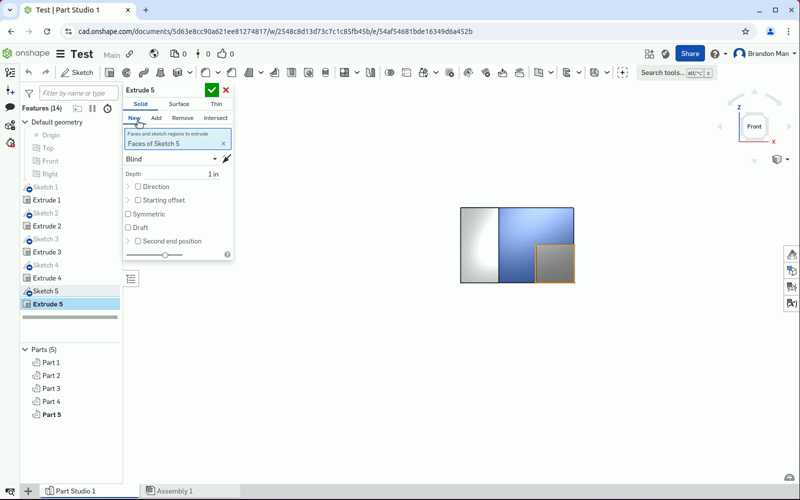
key(tab, 4)
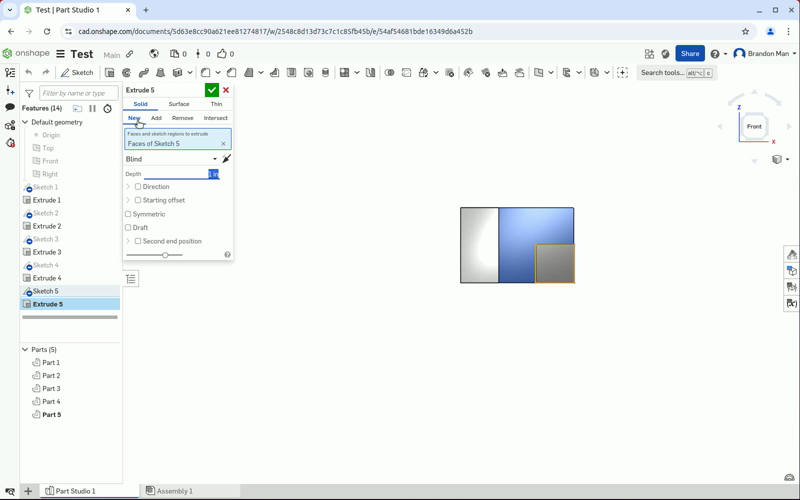
text(11.554)
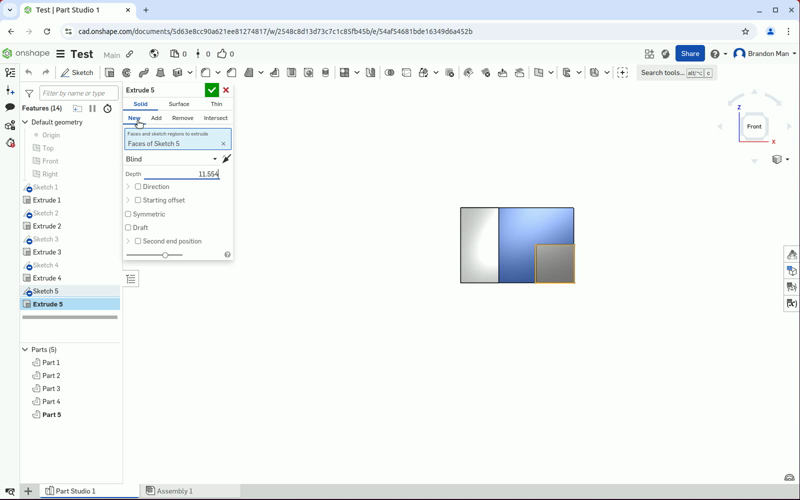
key(enter)
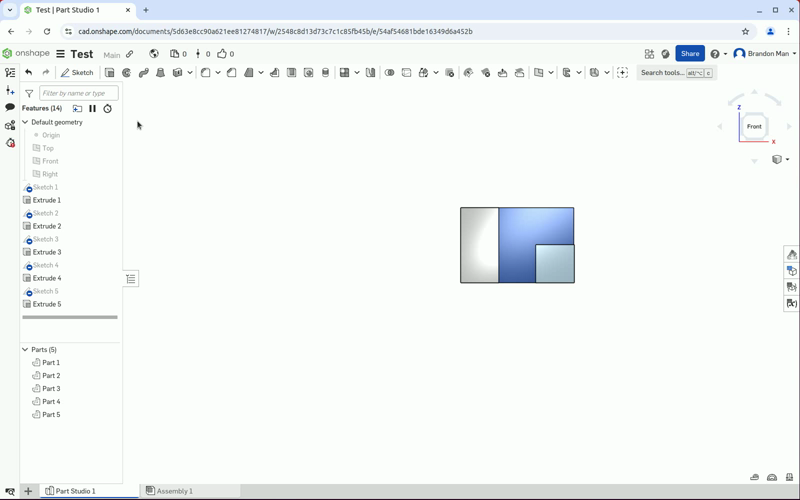
key(shift+h)
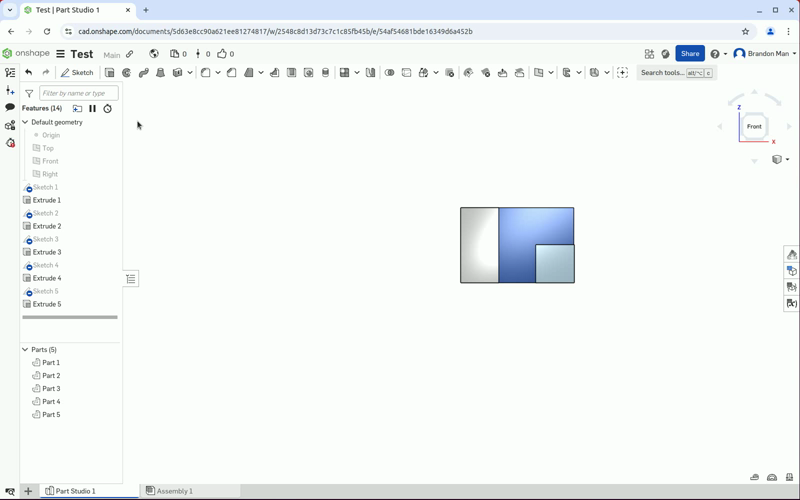
key(shift+h)
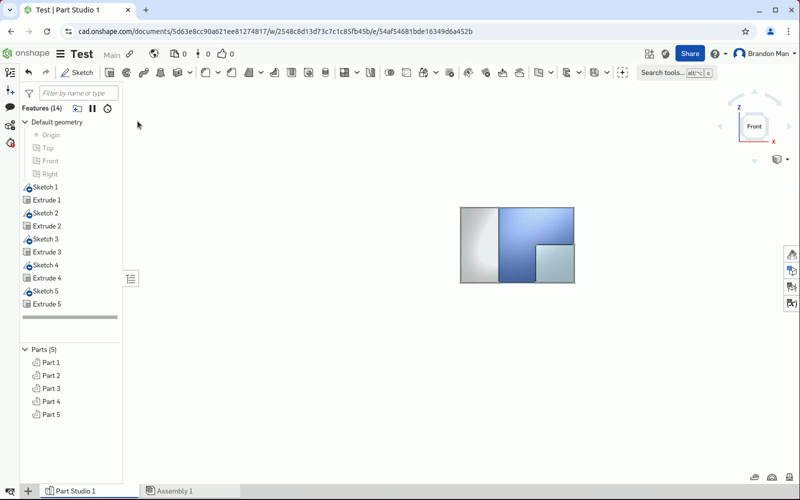
key(shift+7)
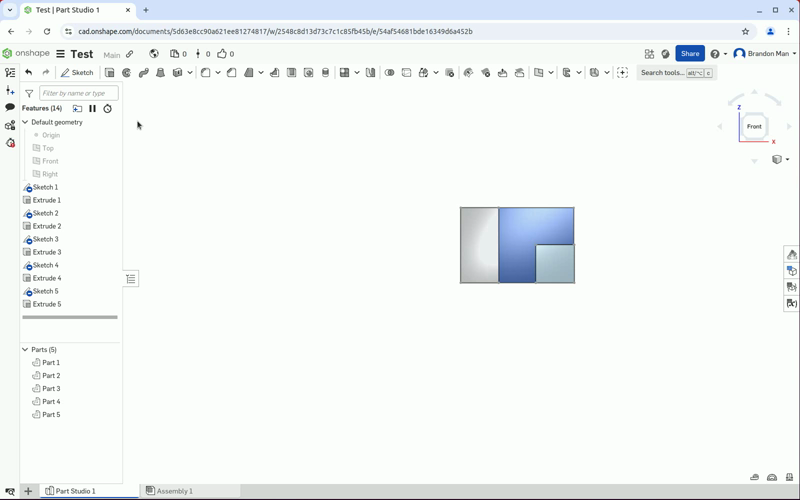
key(left, 2)
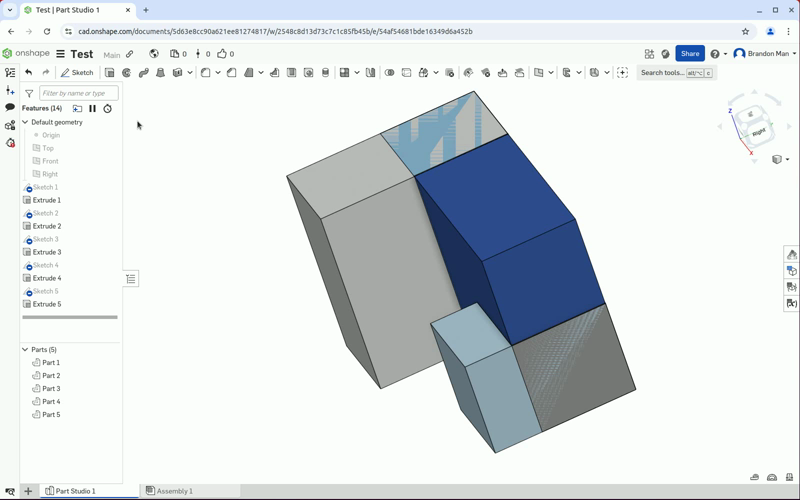
key(down, 2)
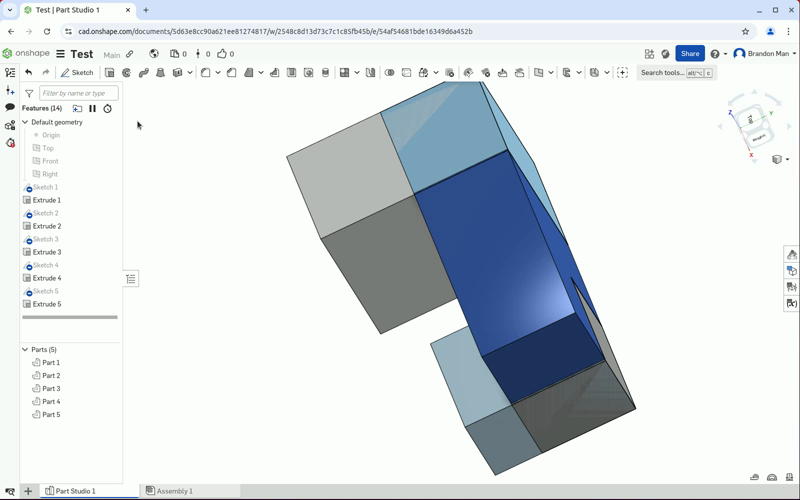
key(up, 2)
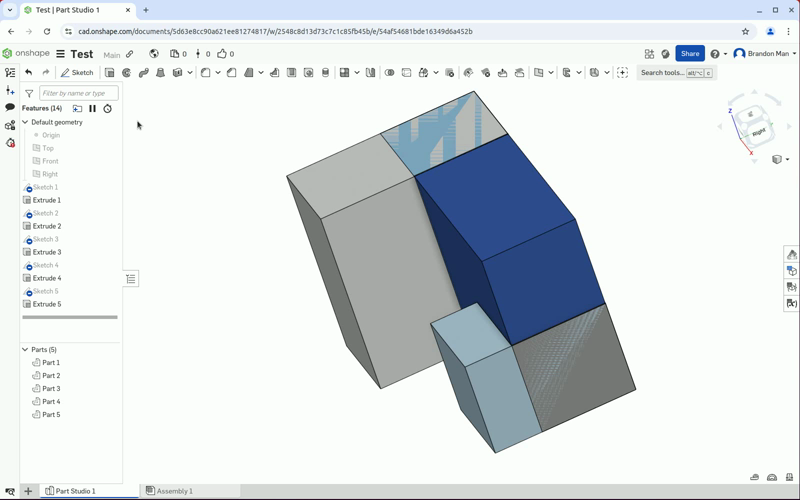
key(right, 2)
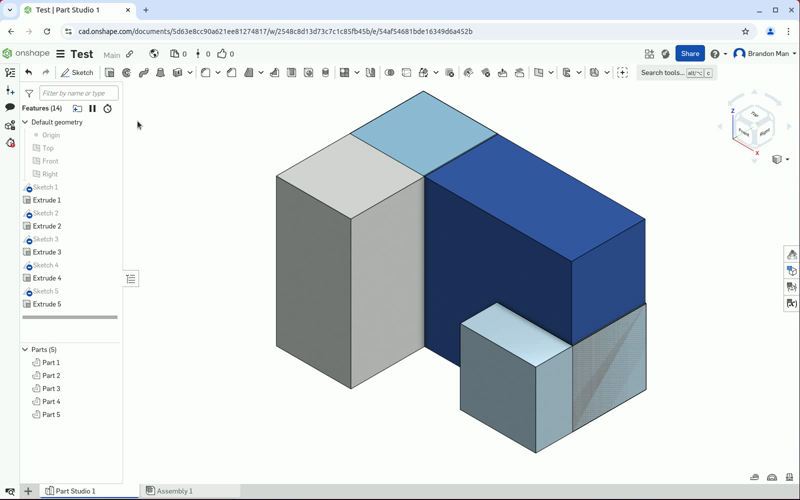
mouse_move(73, 189)
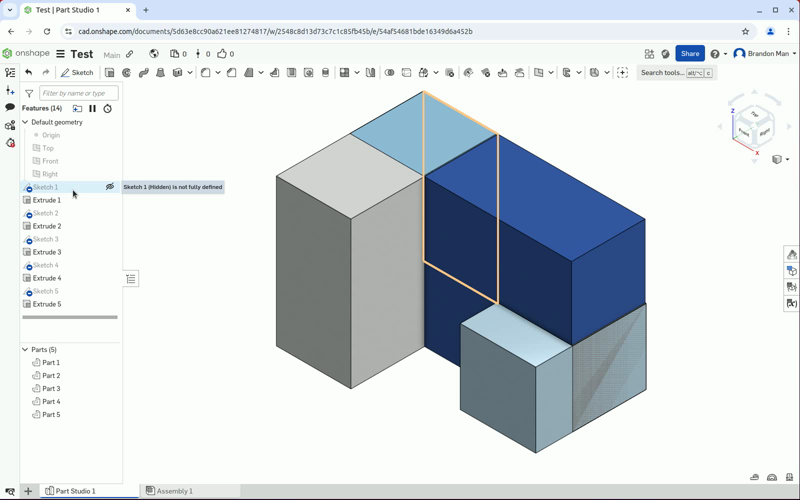
click(73, 189)